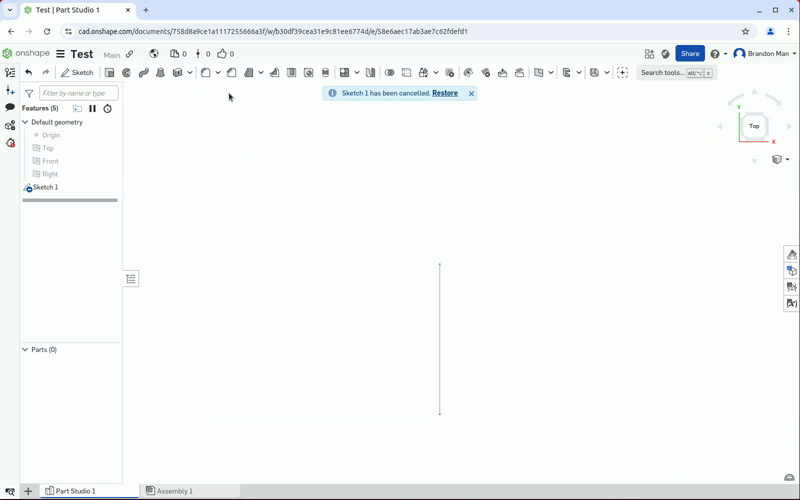
key(shift+h)
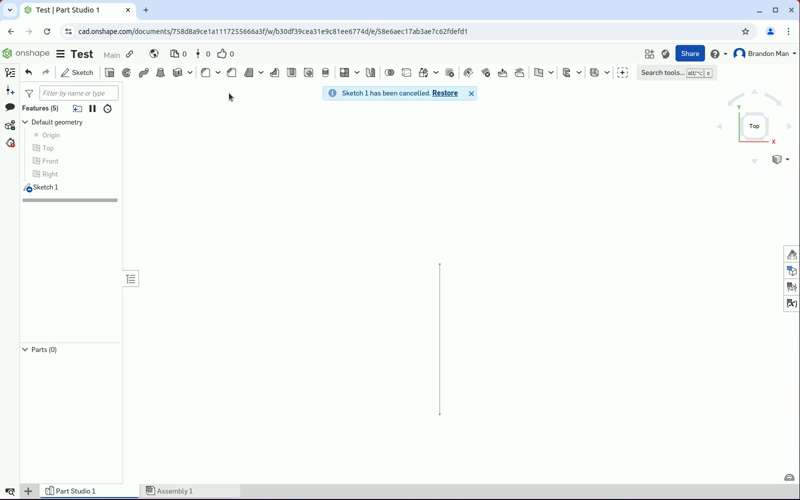
mouse_move(73, 352)
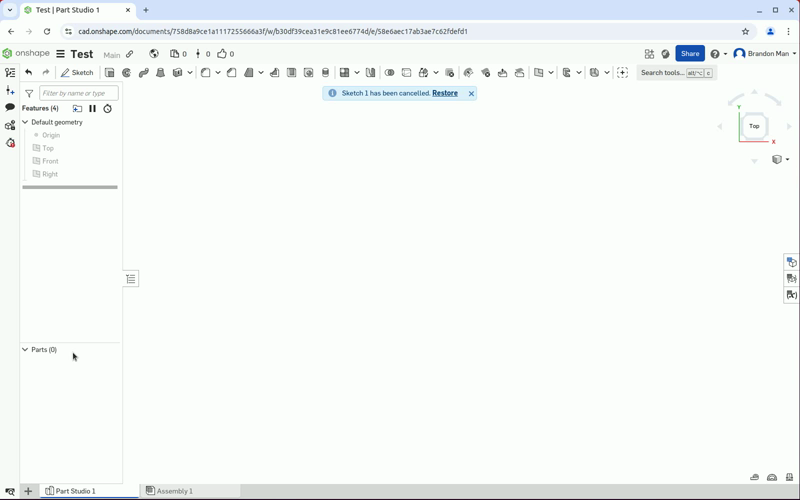
key(y)
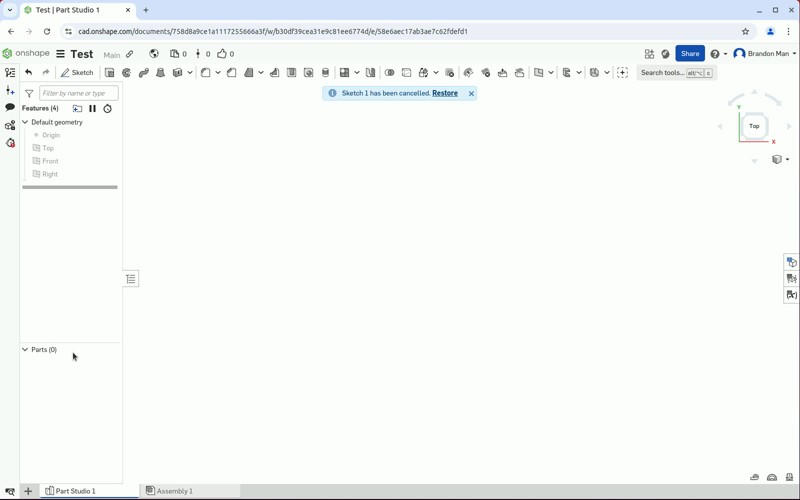
key(shift+p)
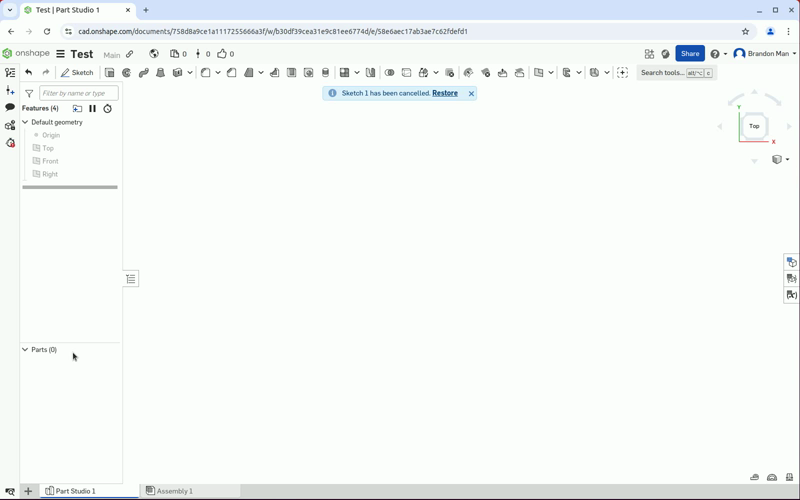
key(space)
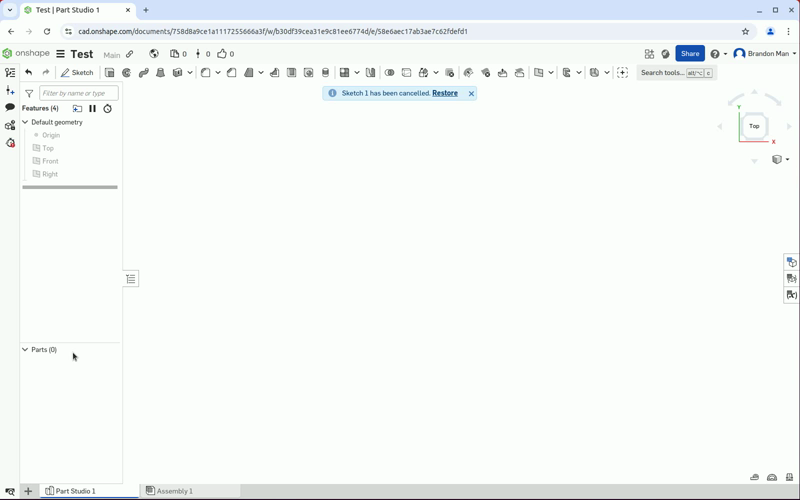
key_down(shift)
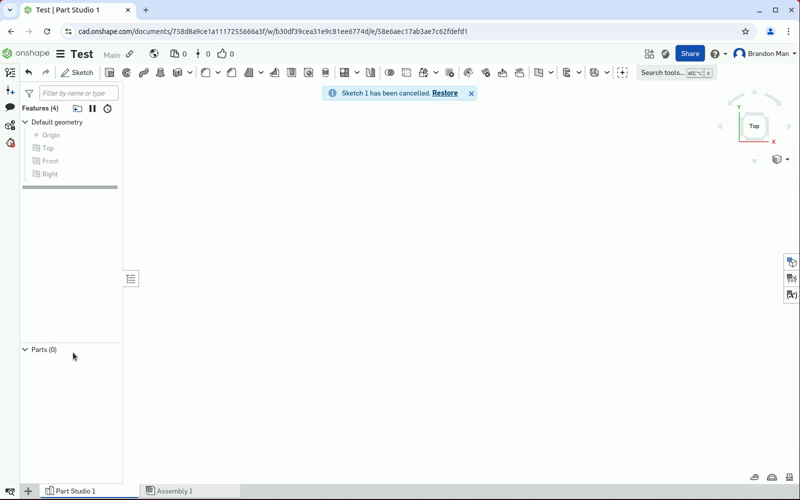
key(up)
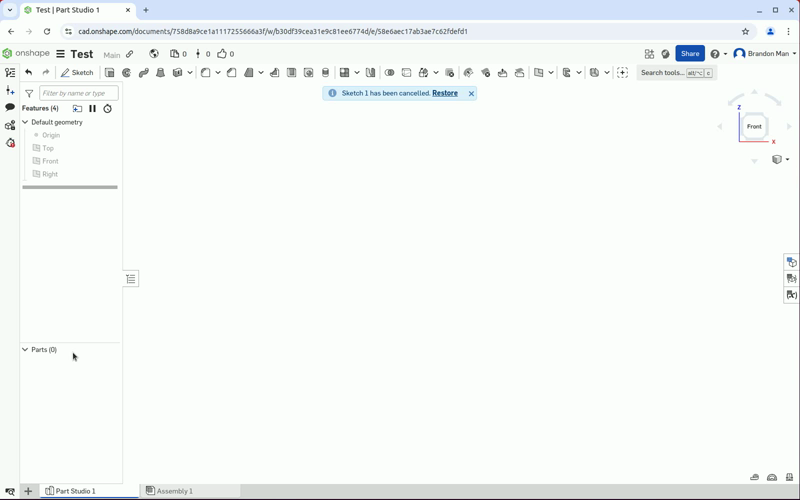
key_up(shift)
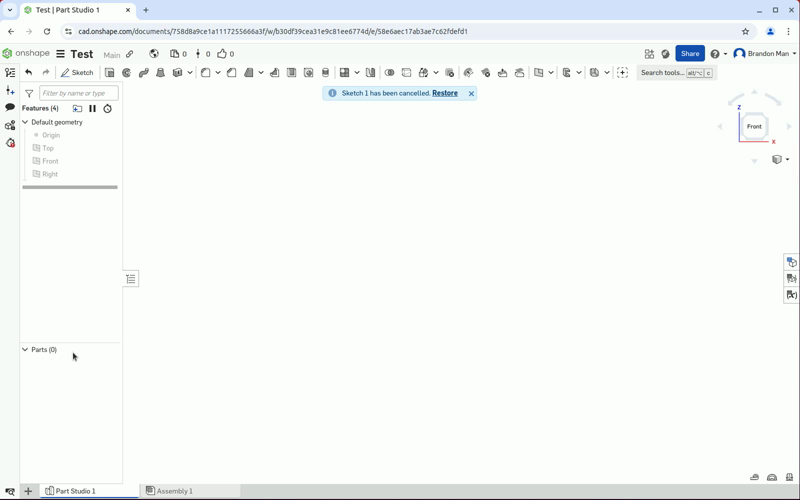
mouse_move(73, 352)
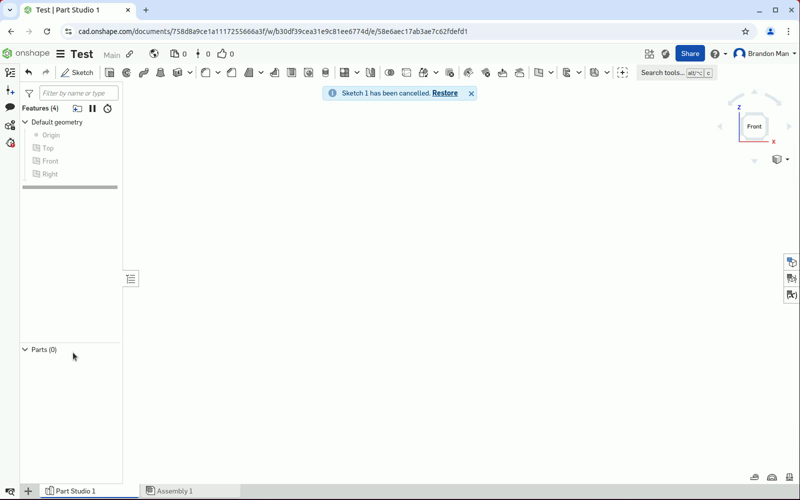
key(shift+y)
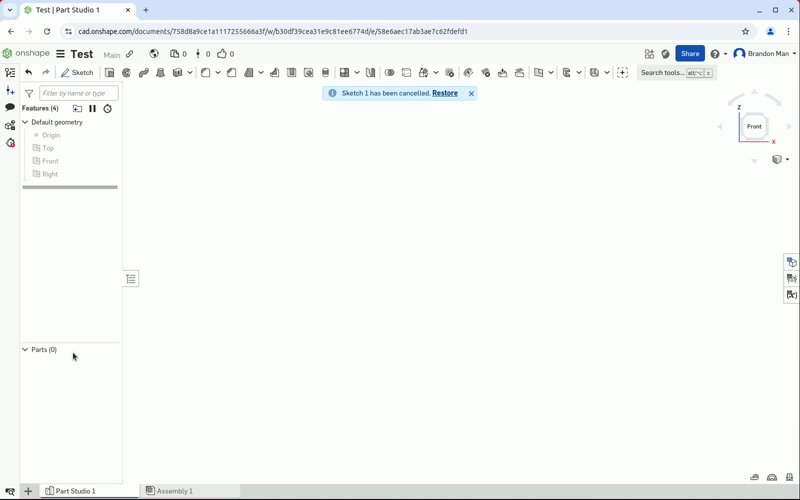
key(shift+s)
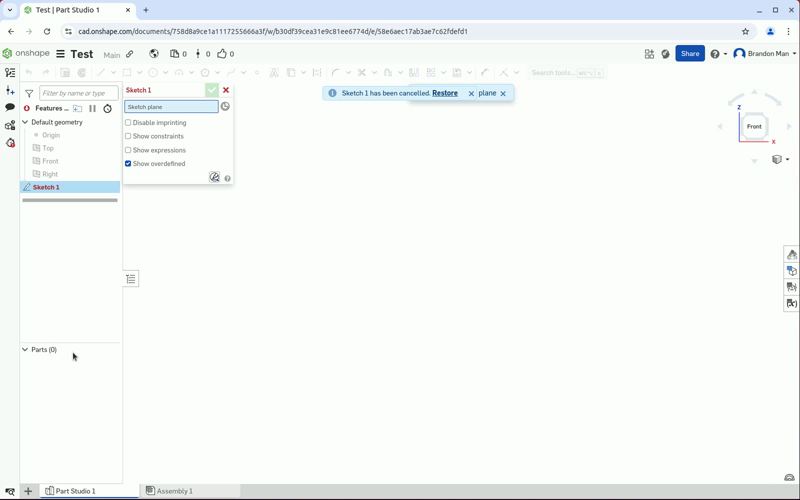
mouse_move(73, 163)
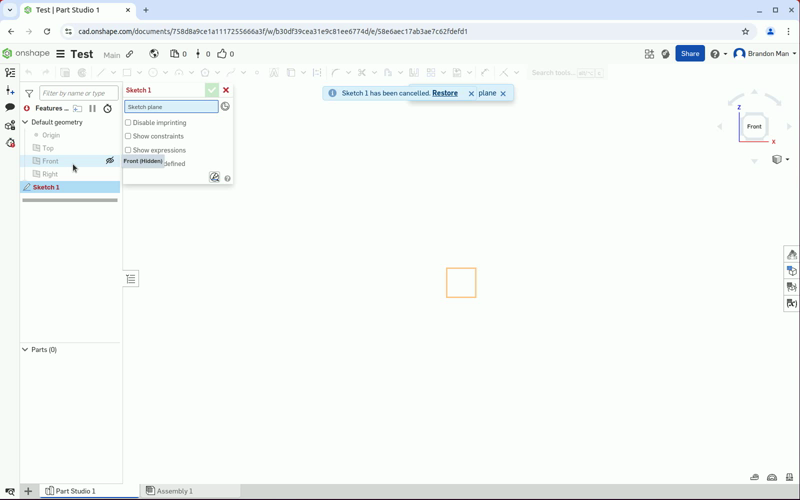
click(73, 163)
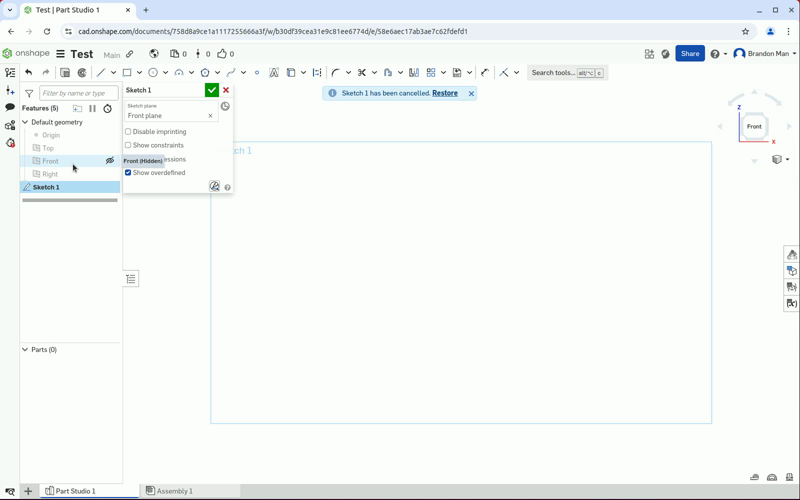
mouse_move(73, 352)
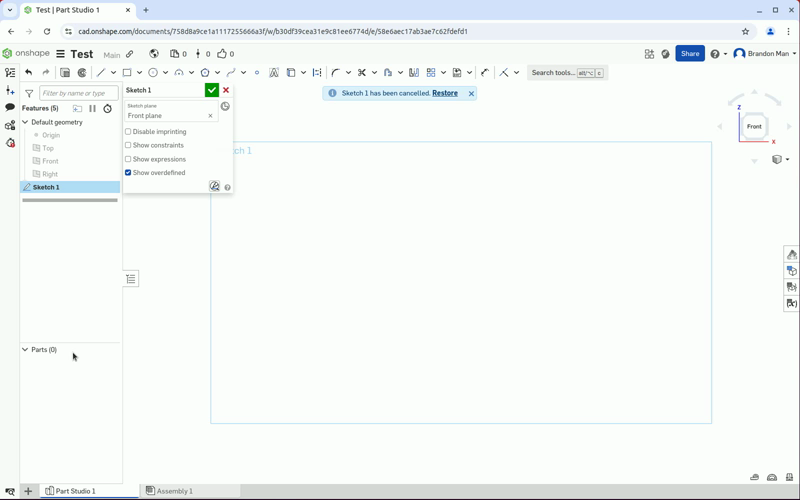
key(y)
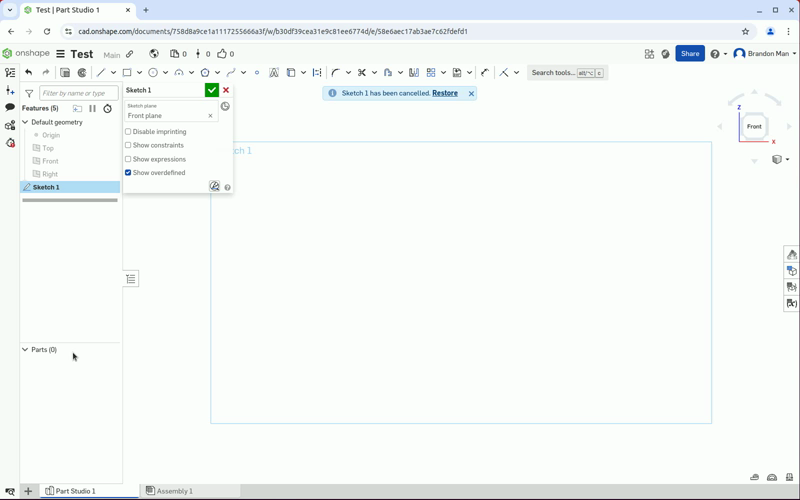
key(l)
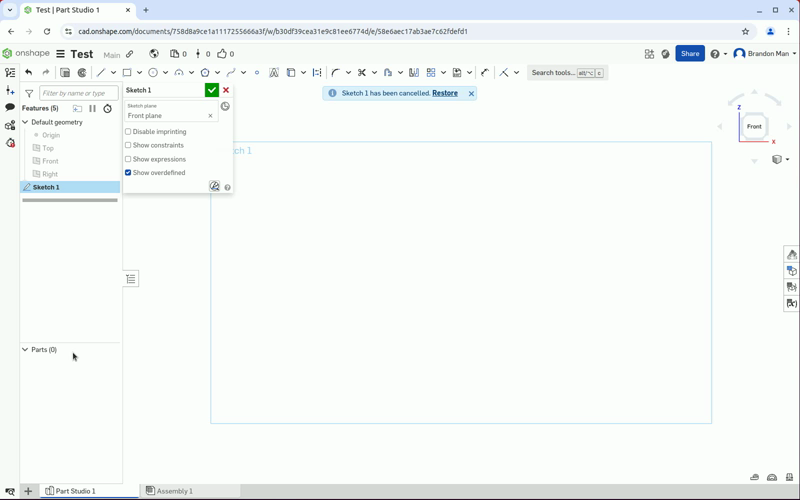
key_down(shift)
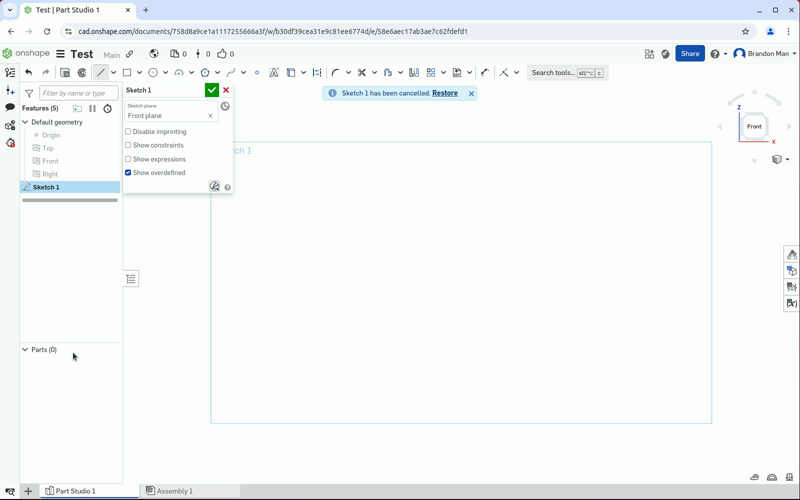
mouse_move(471, 318)
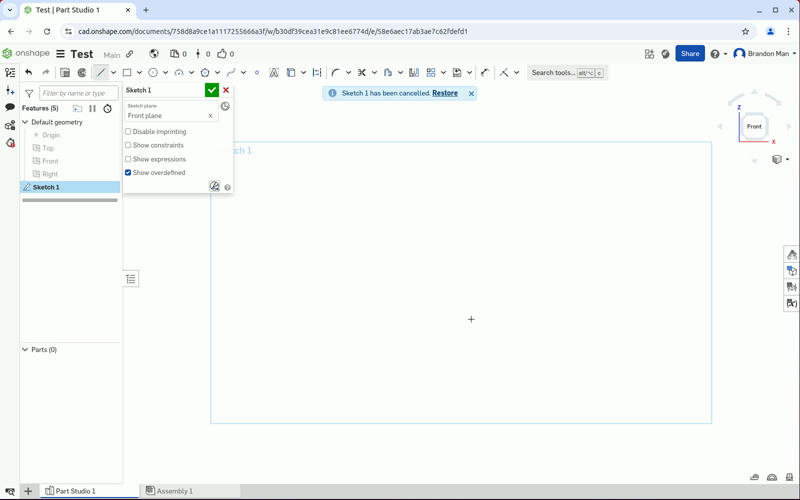
click(471, 318)
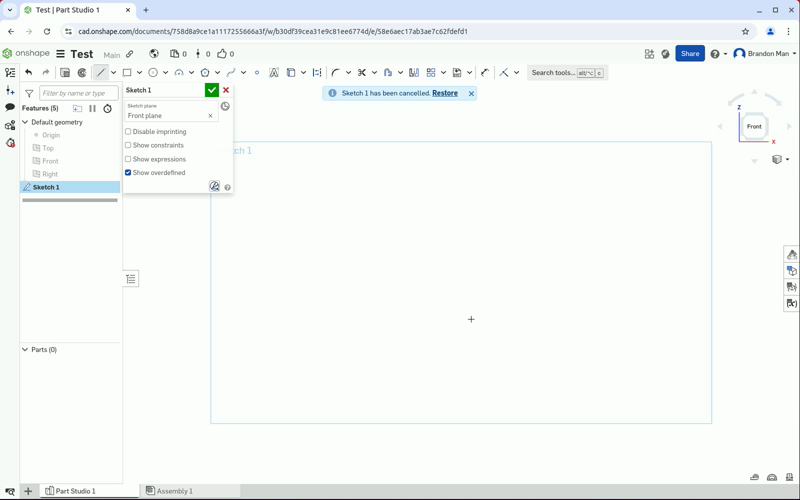
key_up(shift)
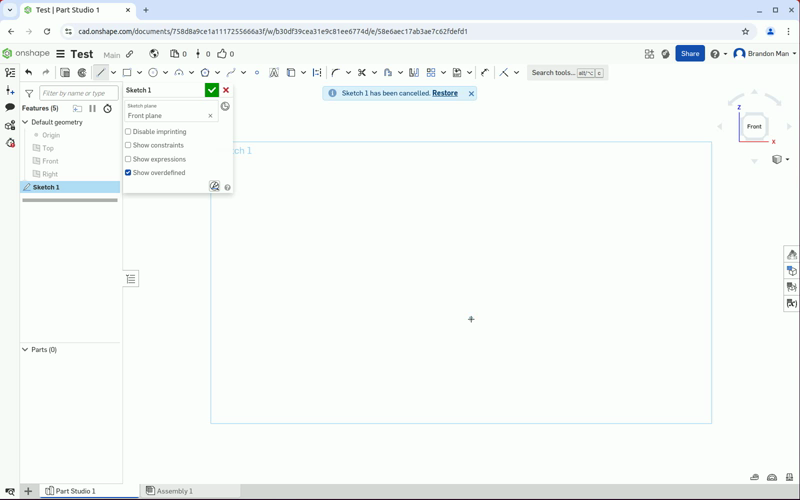
key_down(shift)
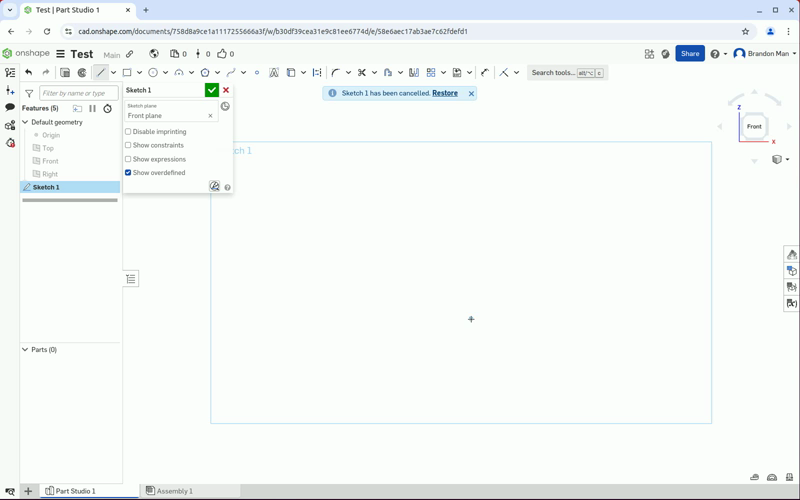
mouse_move(553, 306)
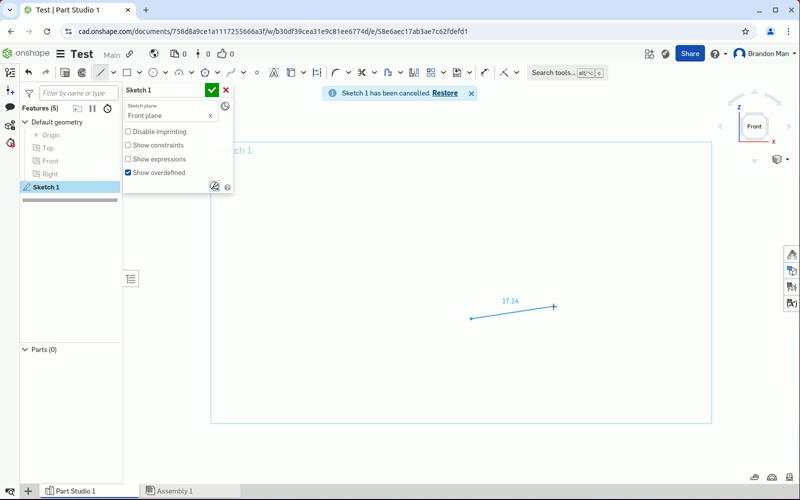
click(553, 306)
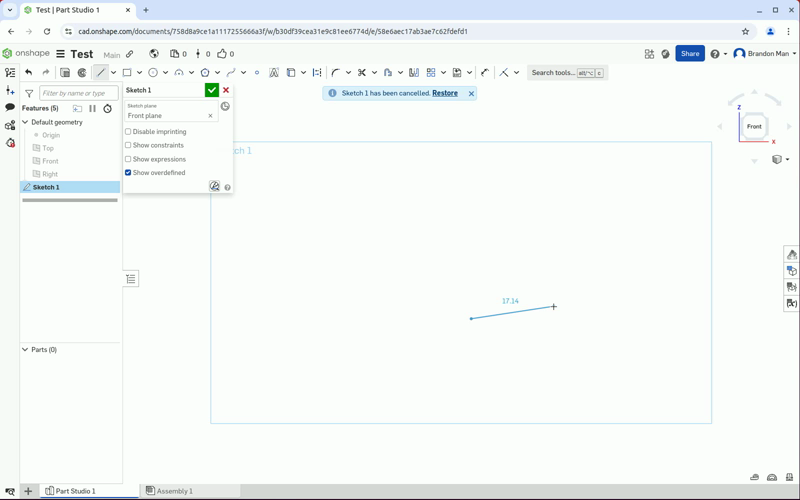
key_up(shift)
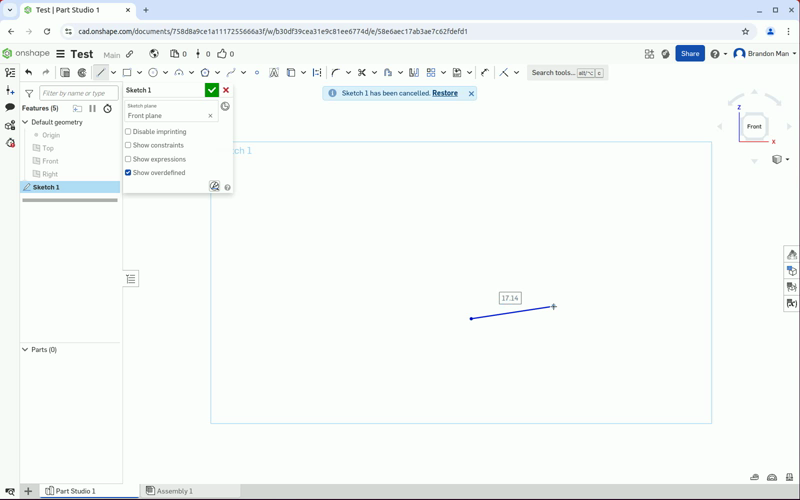
key(esc)
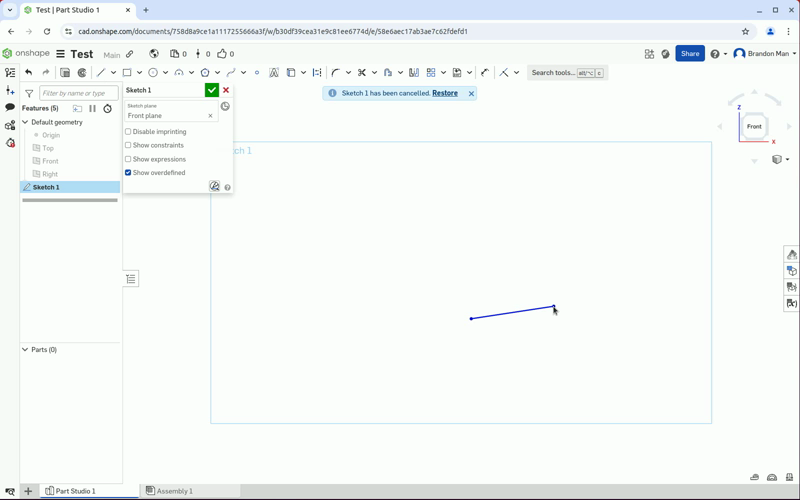
key(a)
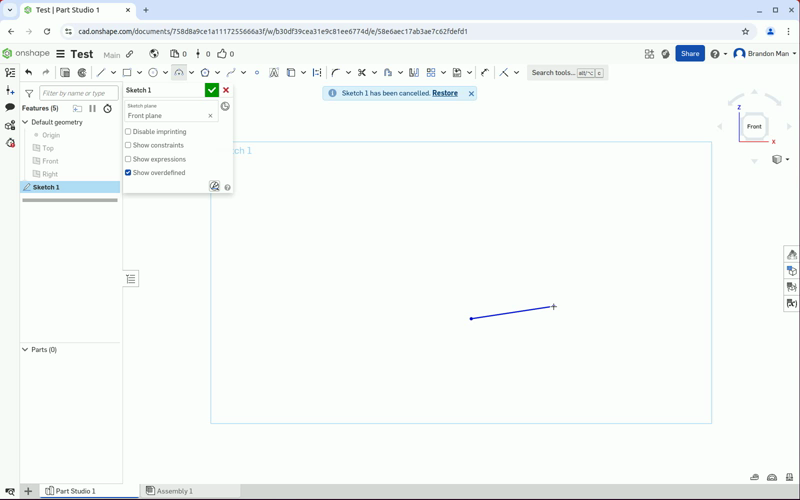
mouse_move(553, 306)
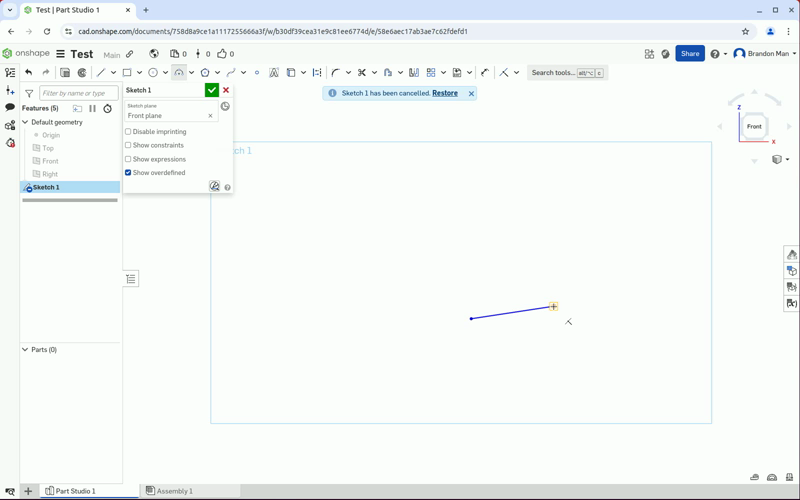
click(553, 306)
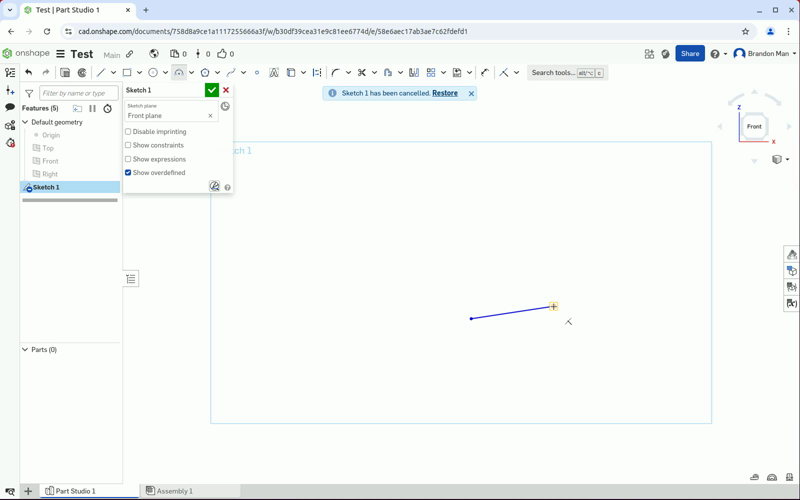
key_down(shift)
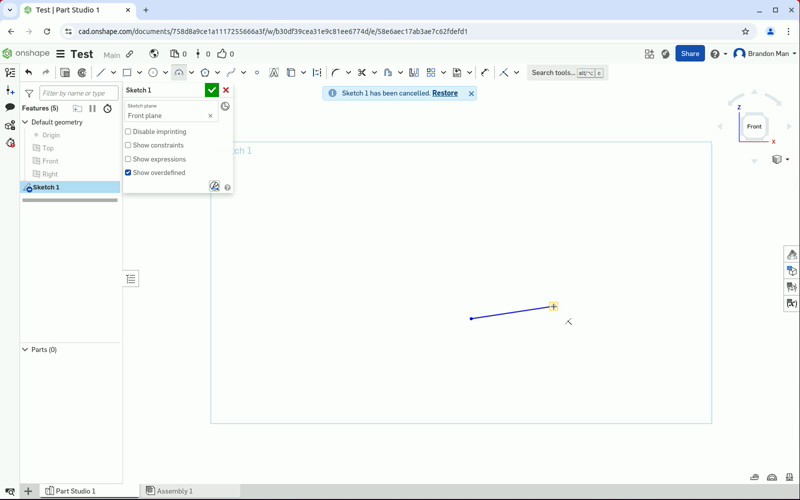
mouse_move(553, 259)
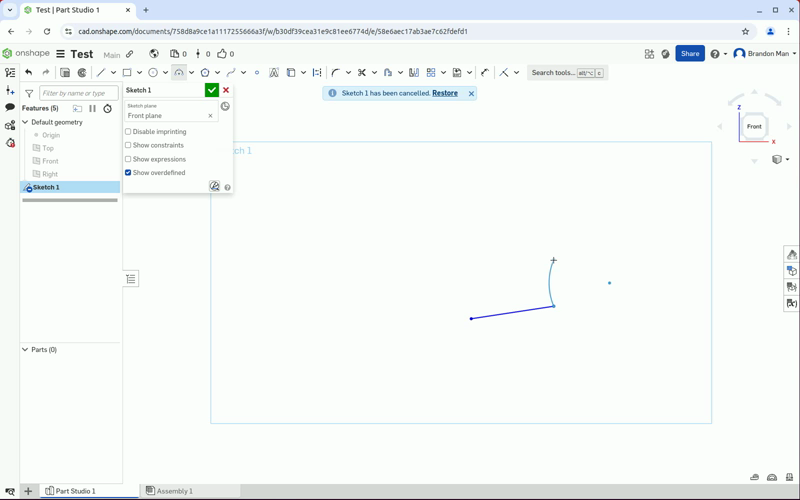
click(553, 259)
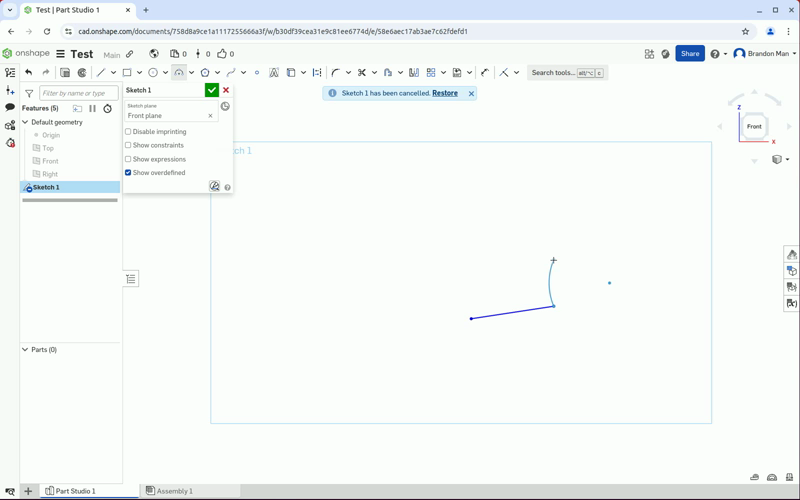
mouse_move(526, 282)
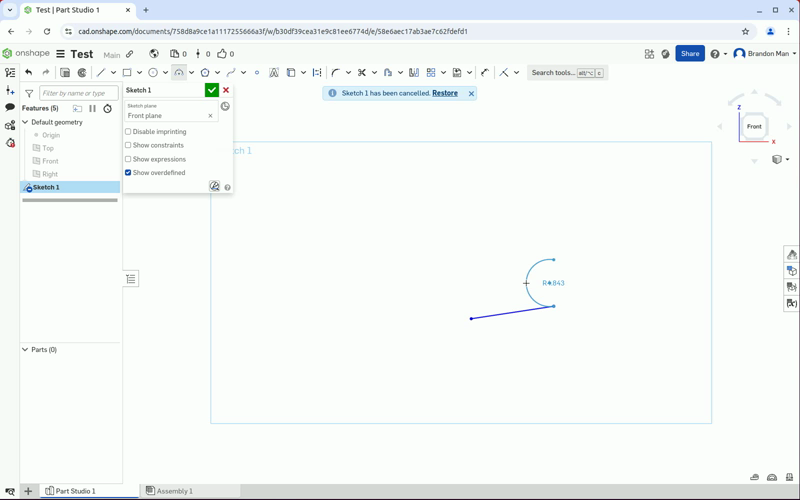
click(526, 282)
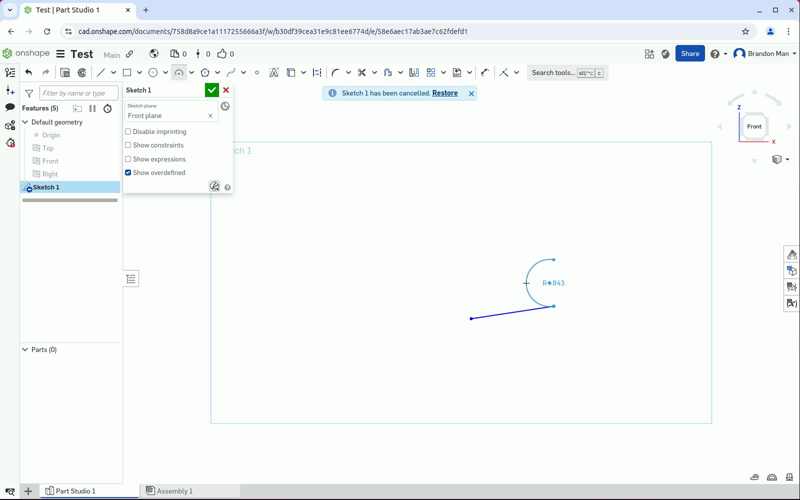
key_up(shift)
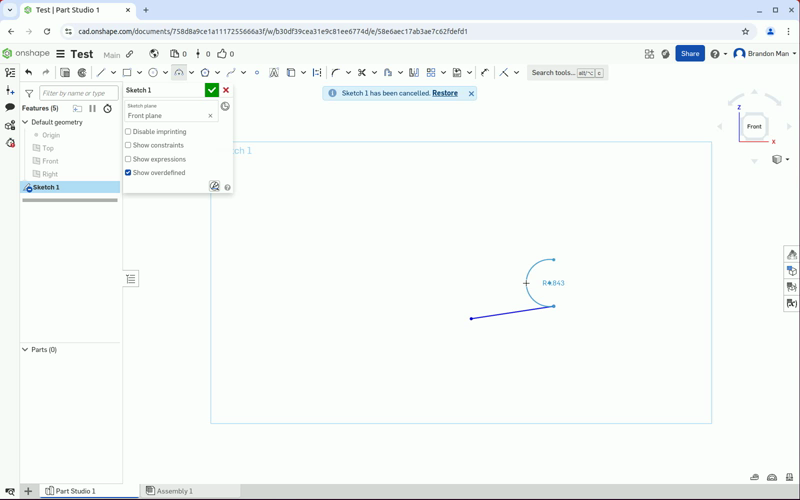
key(esc)
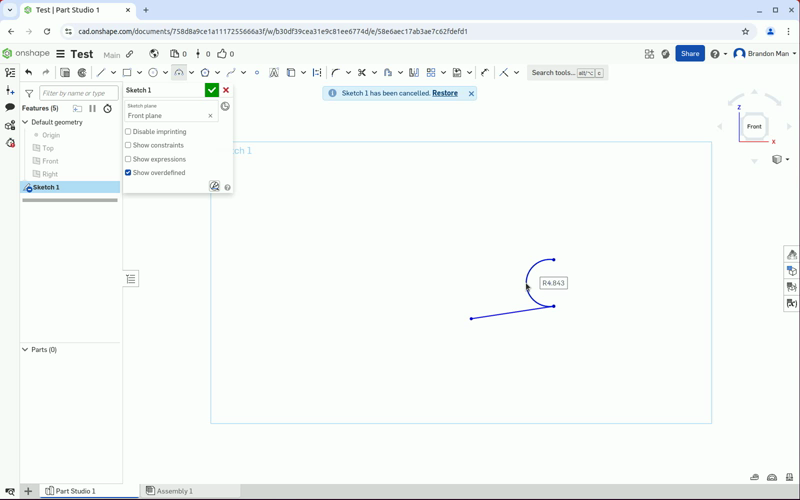
key(l)
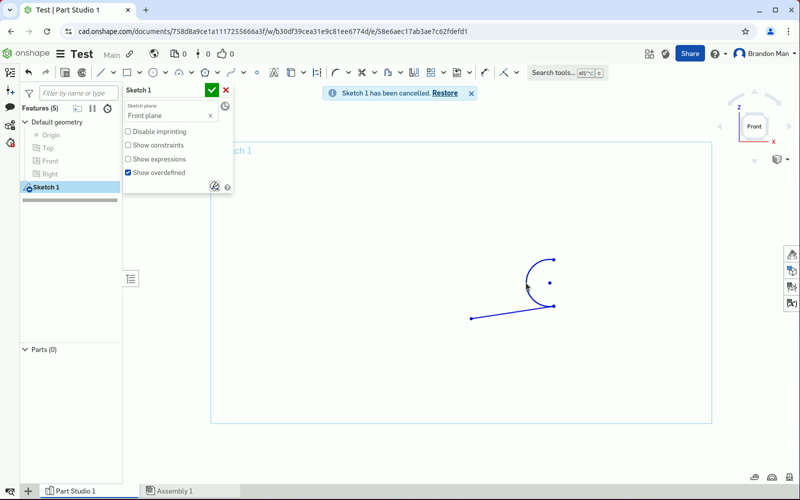
mouse_move(553, 259)
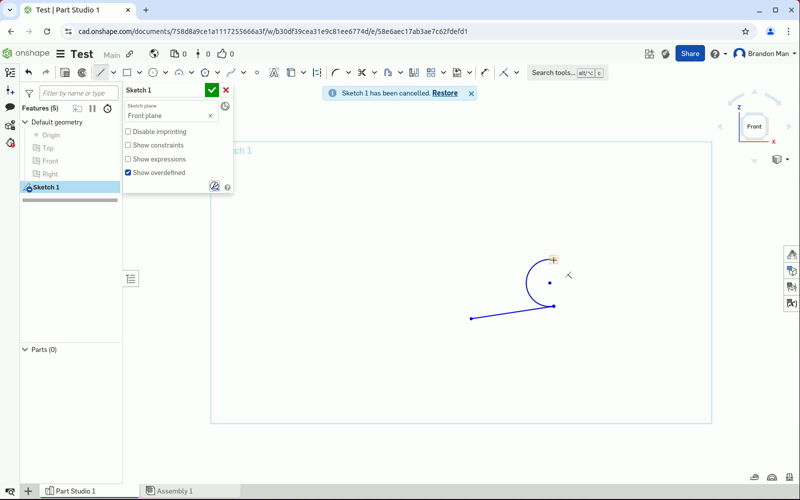
click(553, 259)
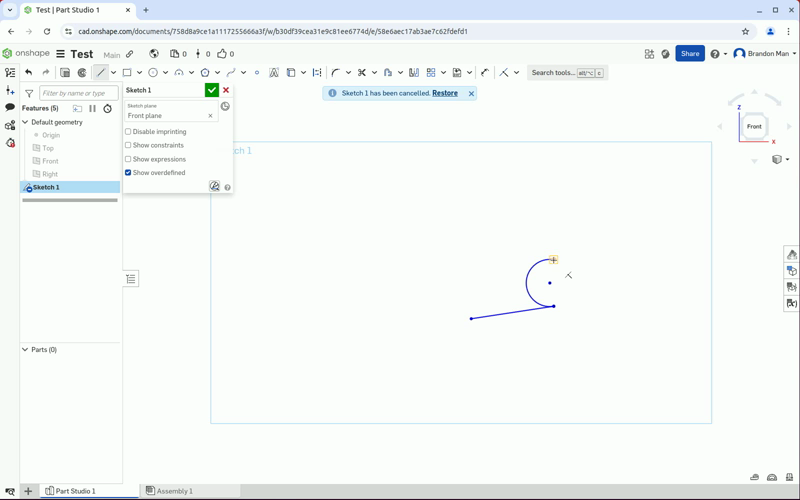
key_down(shift)
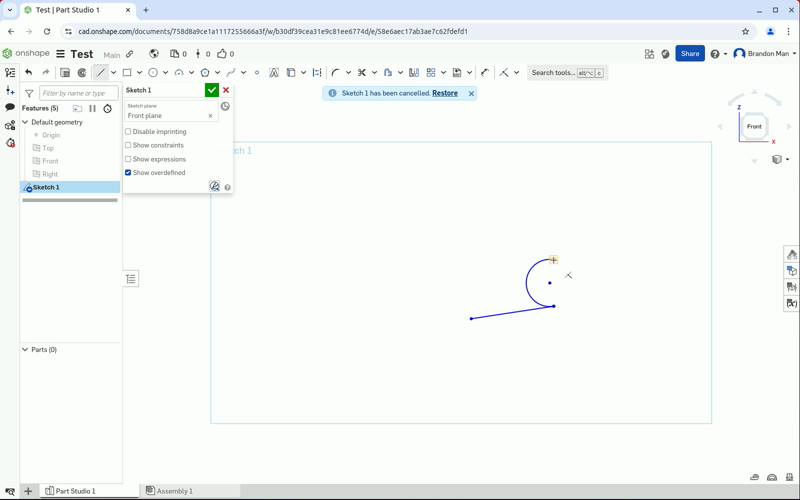
mouse_move(471, 246)
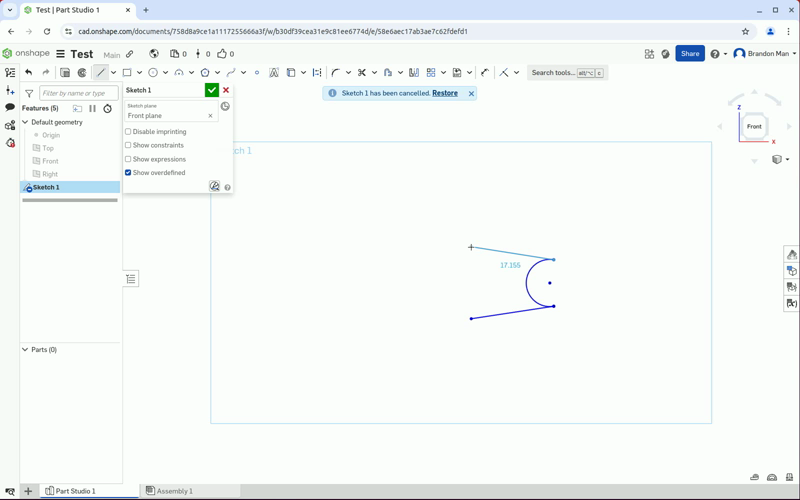
click(471, 246)
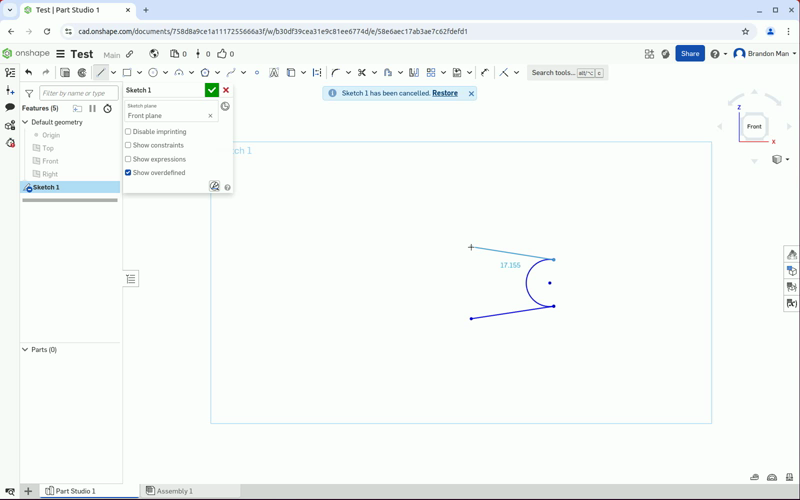
key_up(shift)
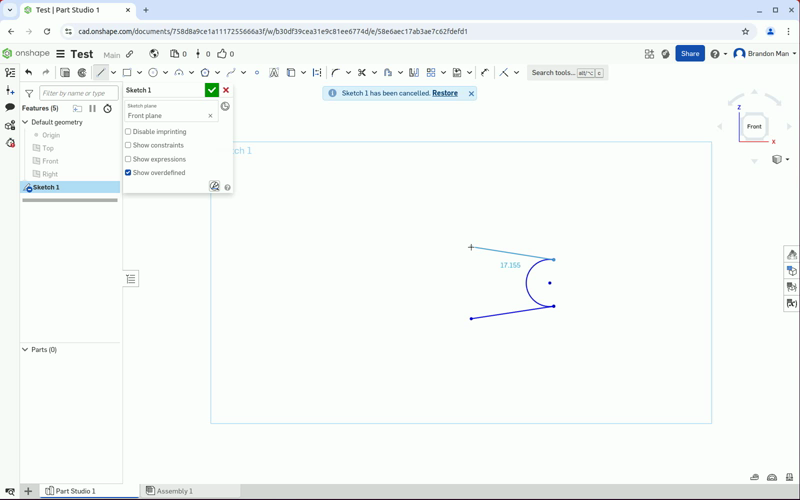
key(esc)
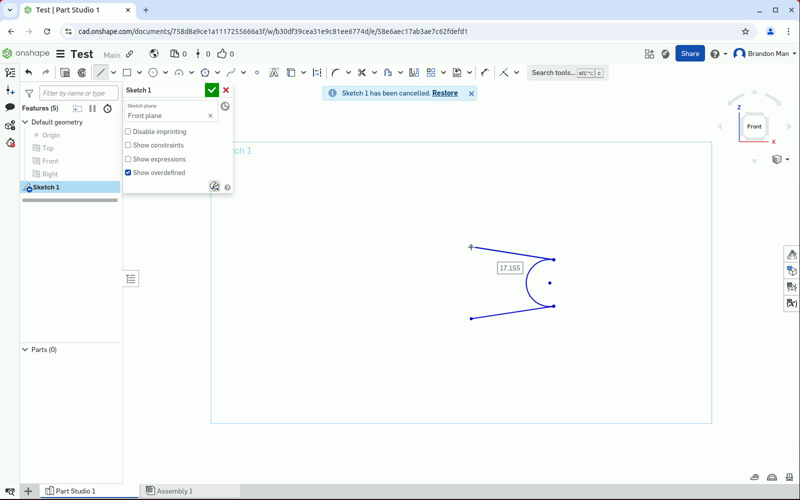
key(a)
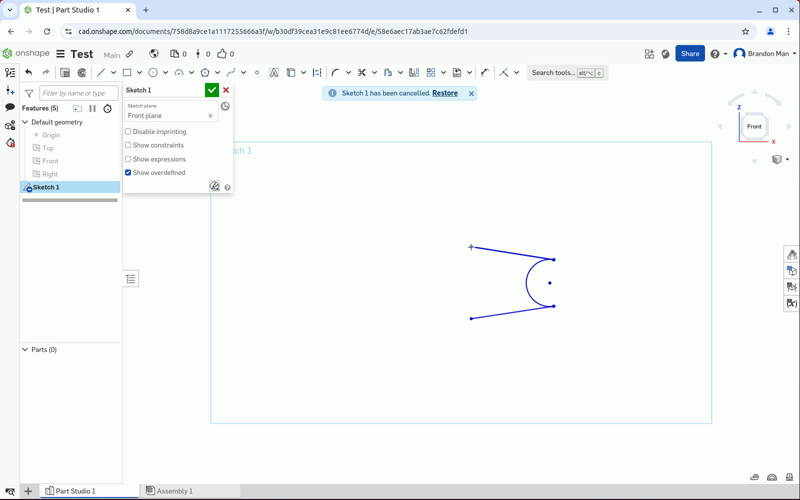
mouse_move(471, 246)
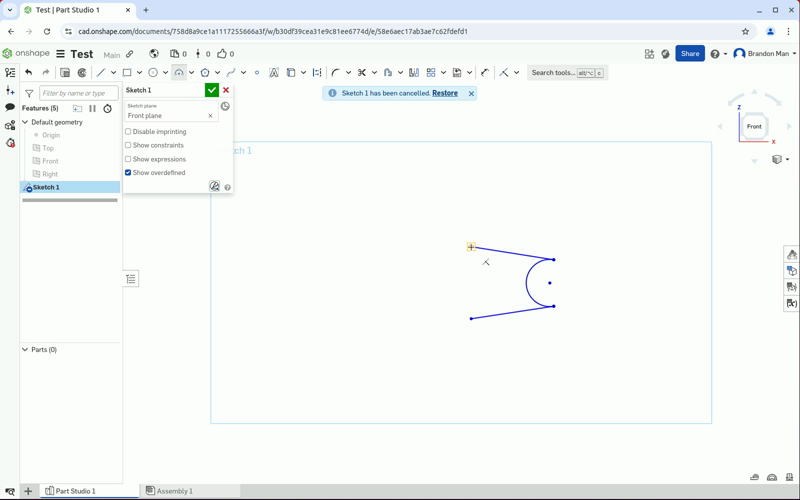
click(471, 246)
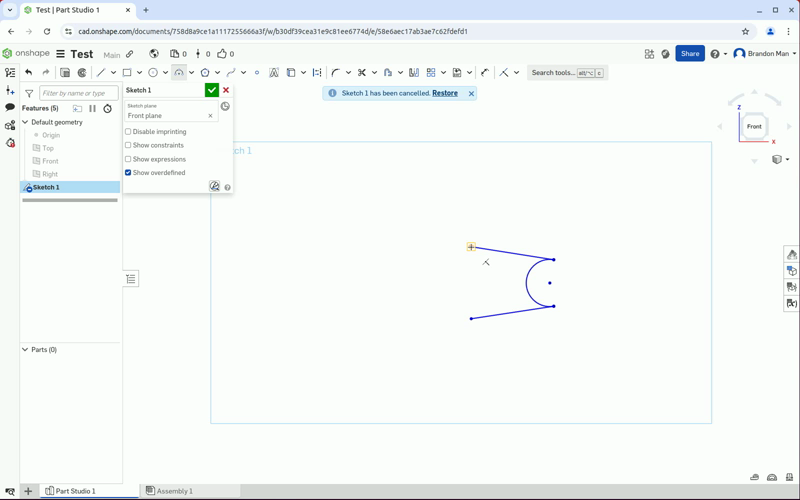
mouse_move(471, 318)
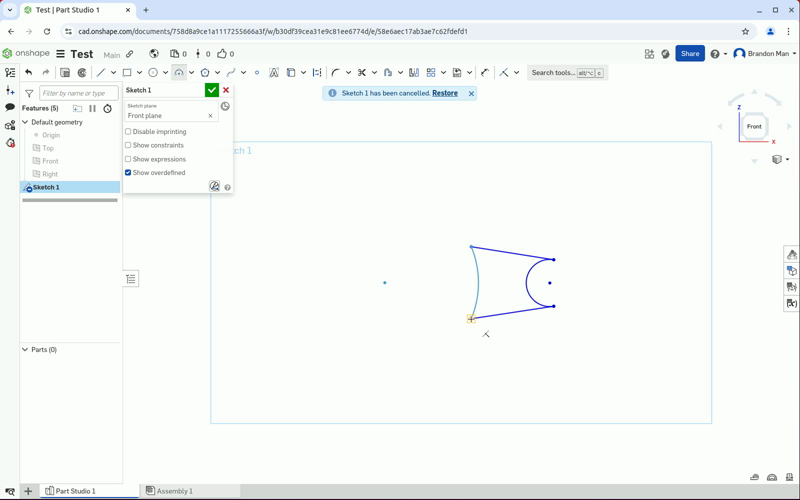
click(471, 318)
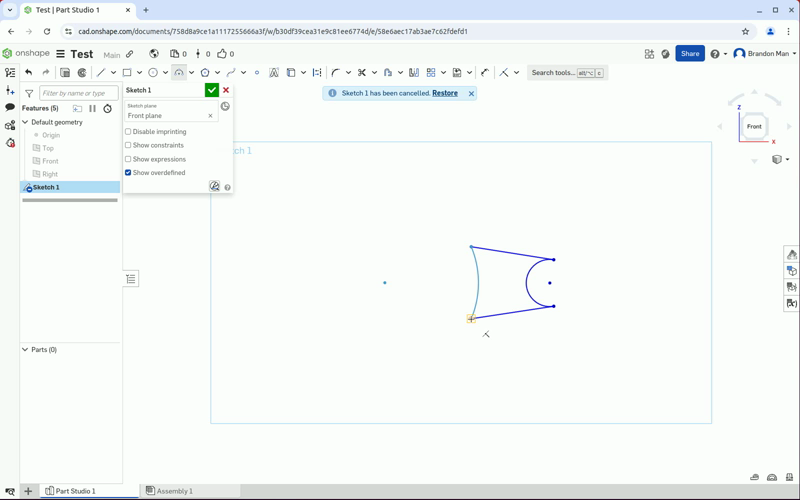
key_down(shift)
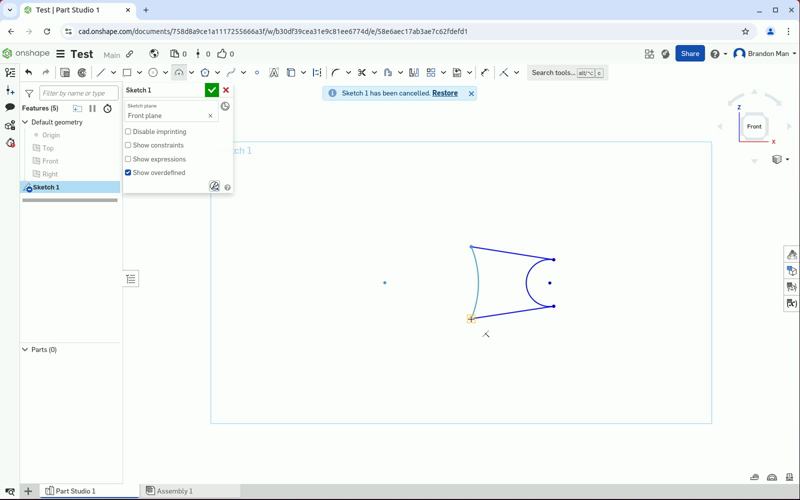
mouse_move(497, 282)
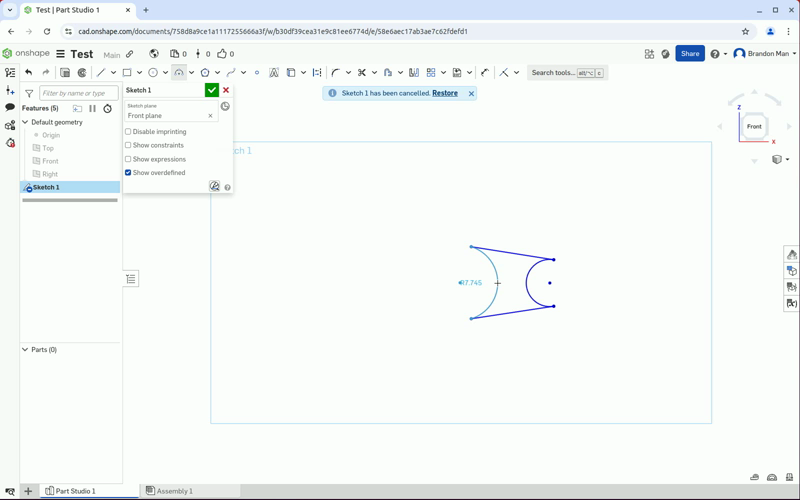
click(497, 282)
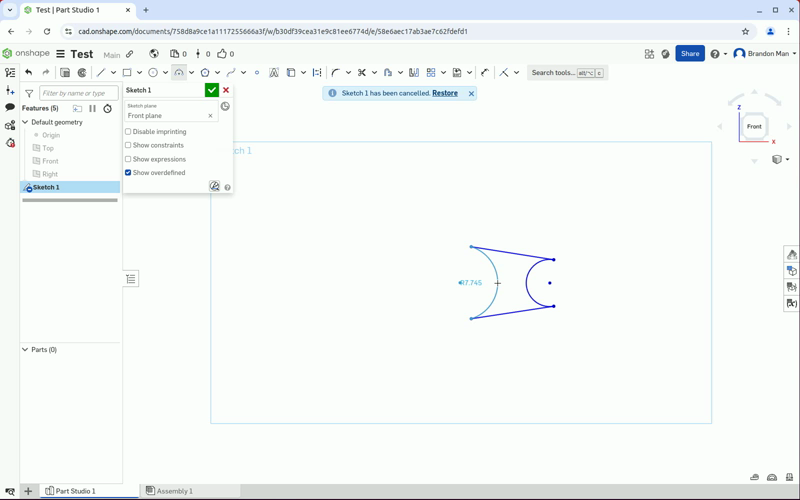
key_up(shift)
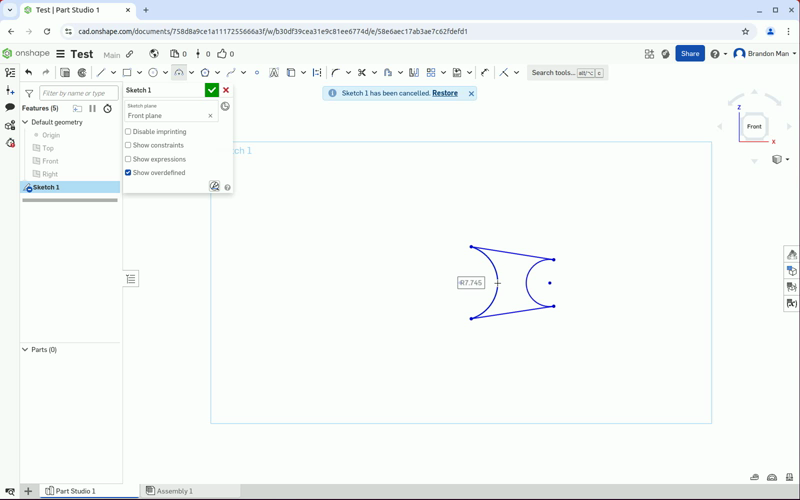
key(esc)
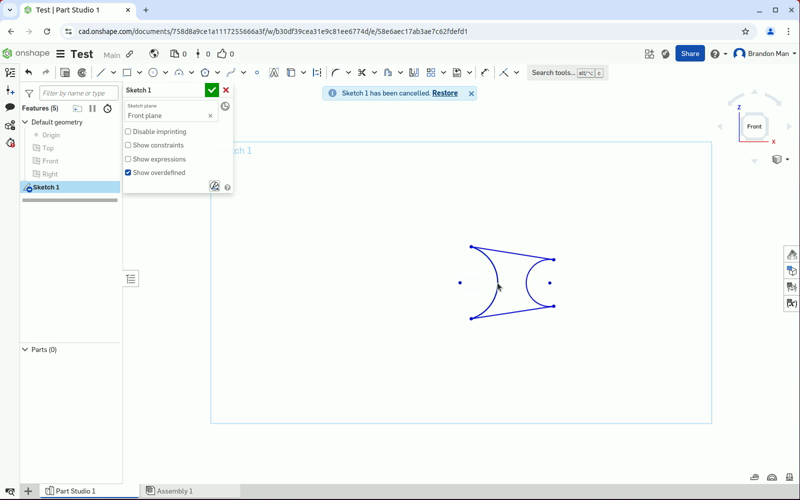
mouse_move(520, 302)
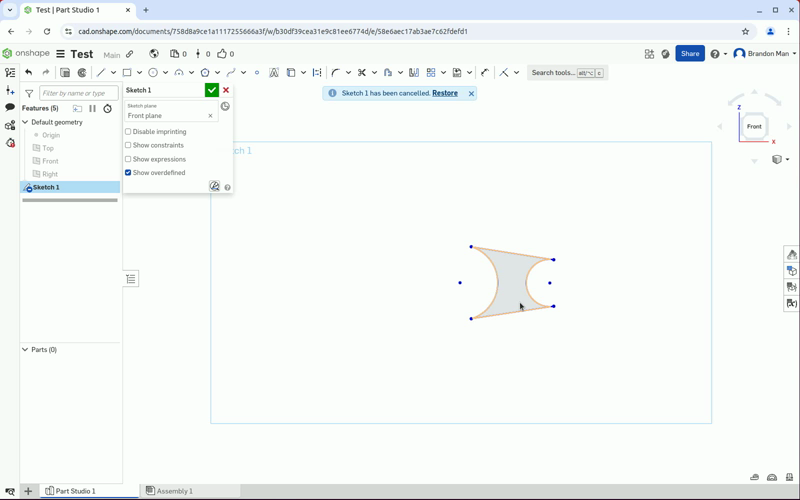
click(520, 302)
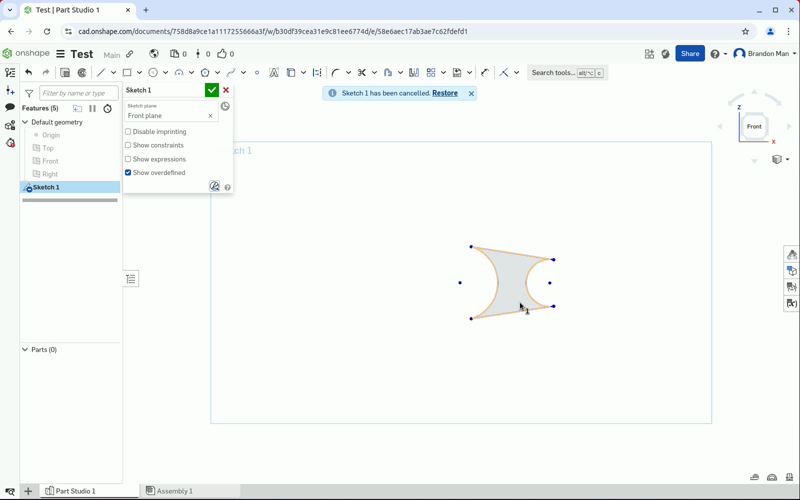
mouse_move(73, 352)
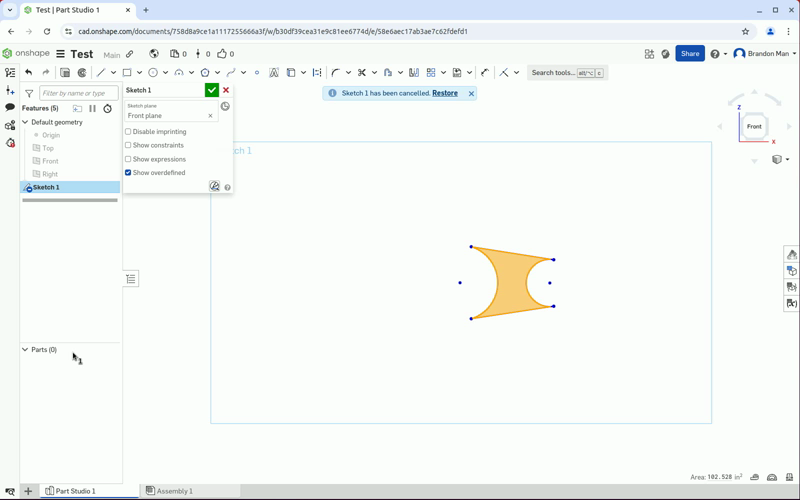
key(shift+y)
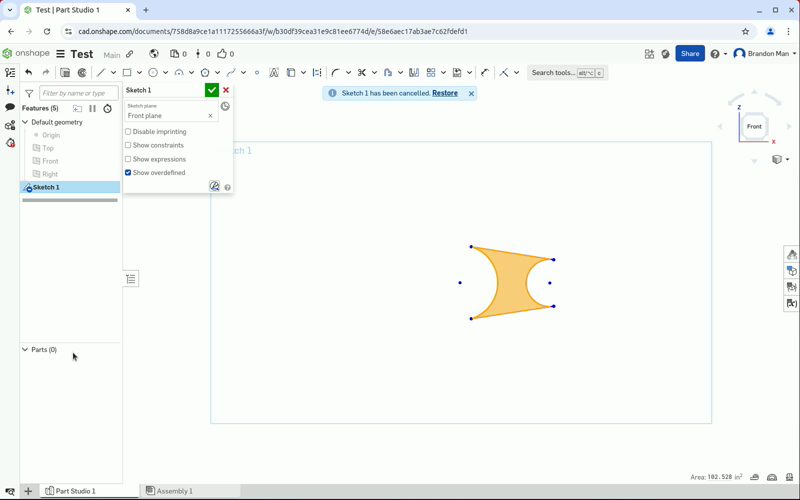
key(shift+e)
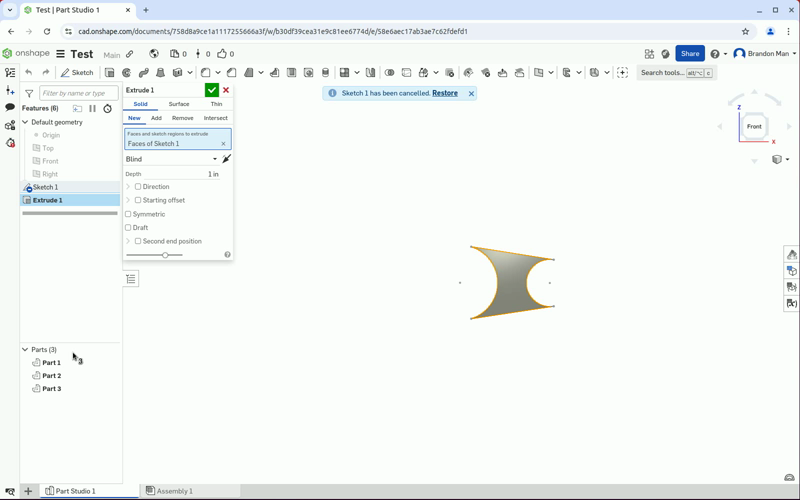
mouse_move(143, 106)
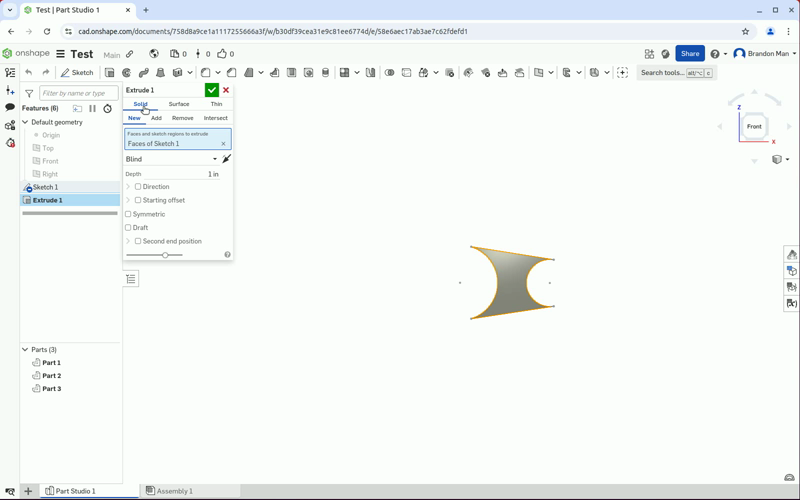
click(143, 106)
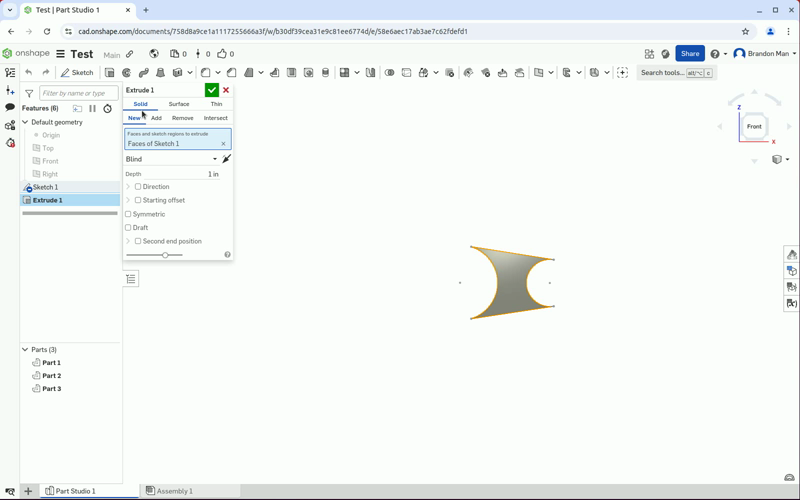
mouse_move(137, 120)
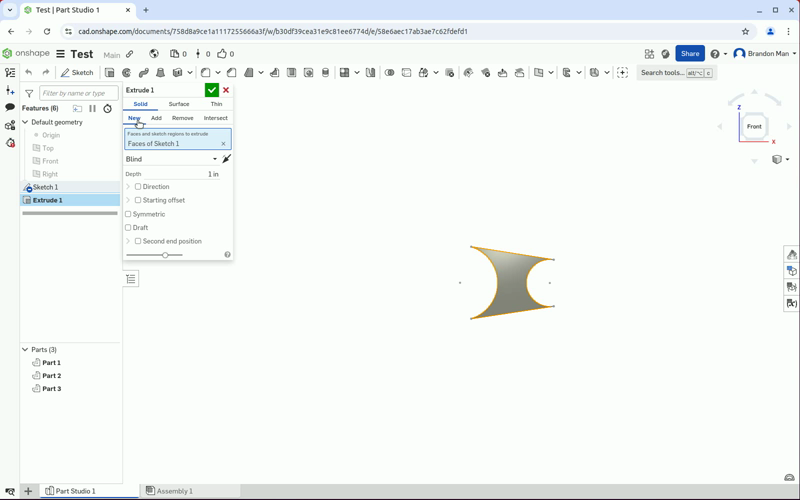
click(137, 120)
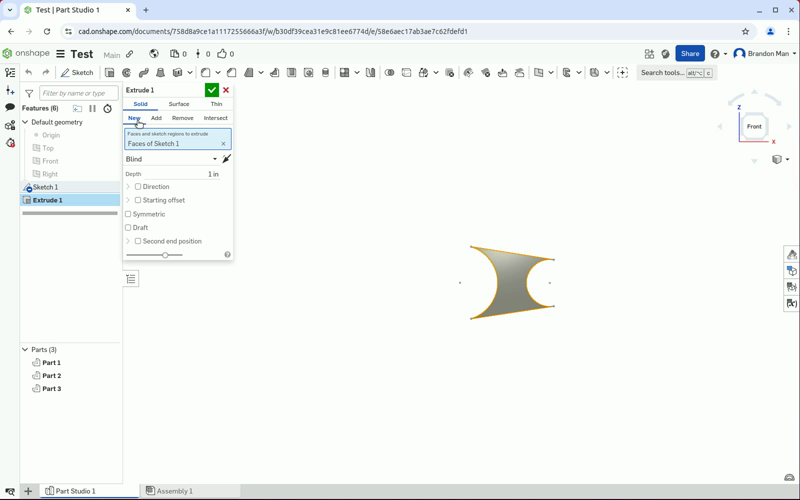
key(tab, 4)
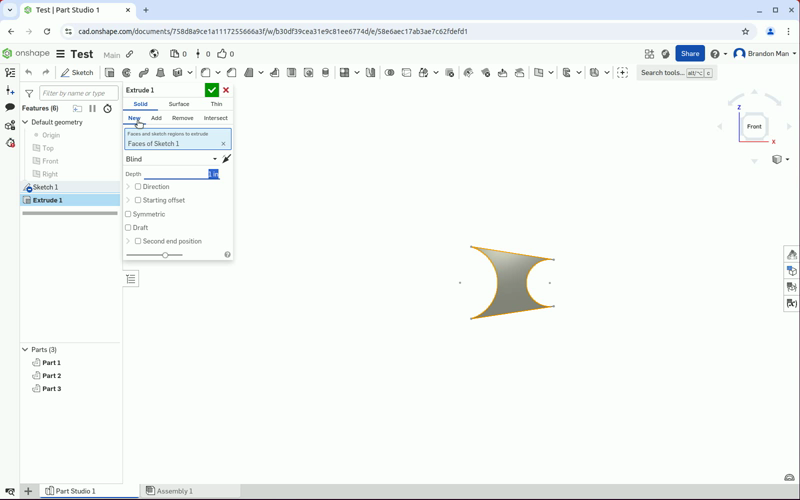
text(11.554)
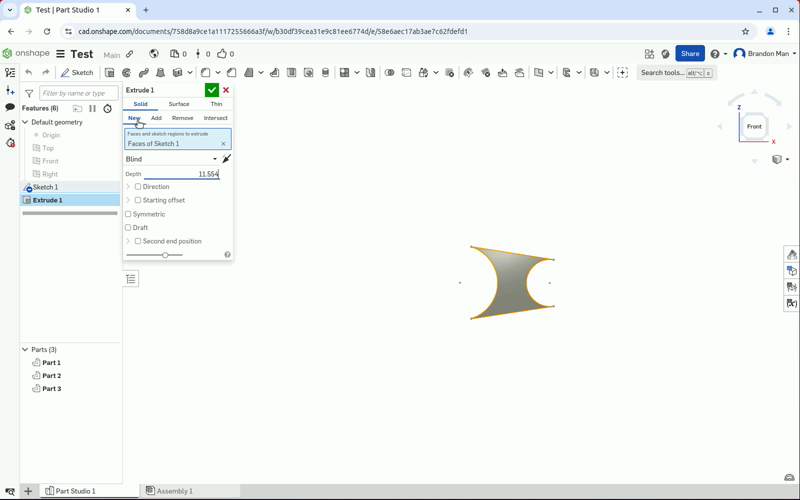
key(enter)
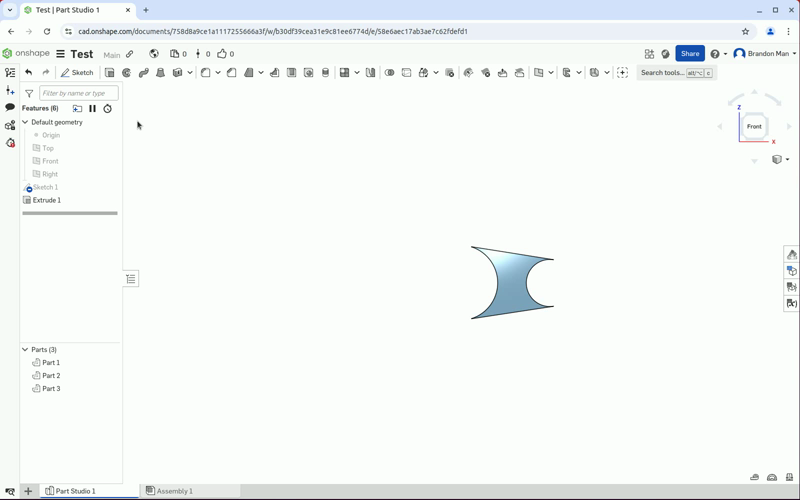
key(shift+h)
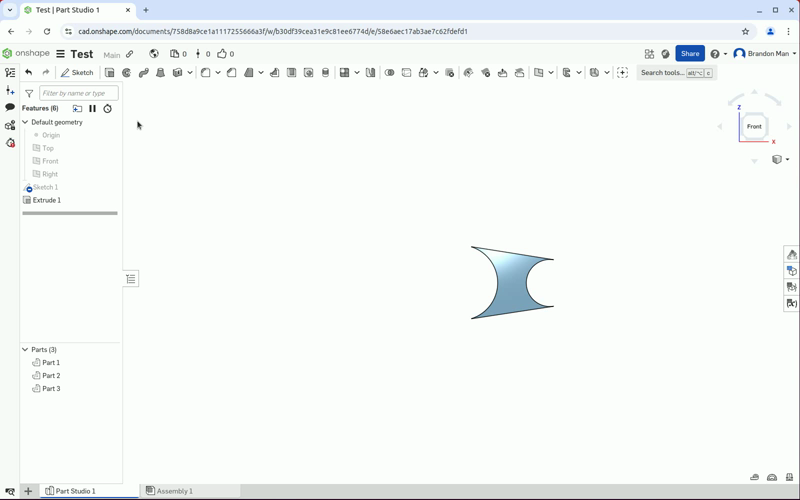
key(shift+h)
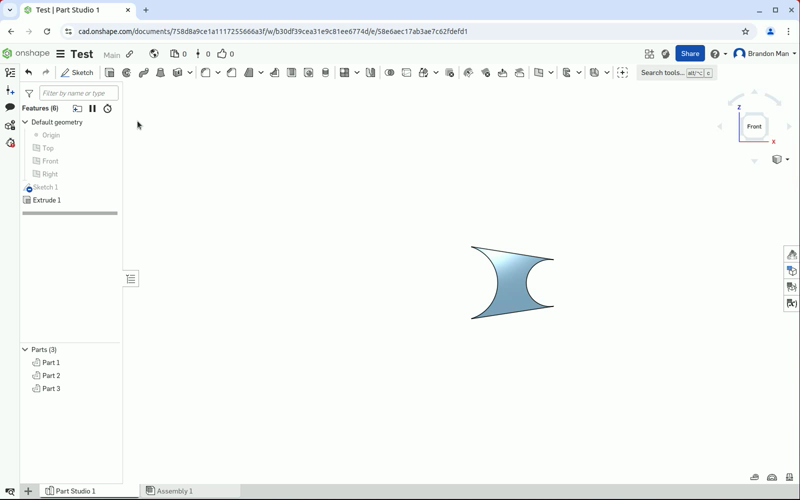
mouse_move(73, 189)
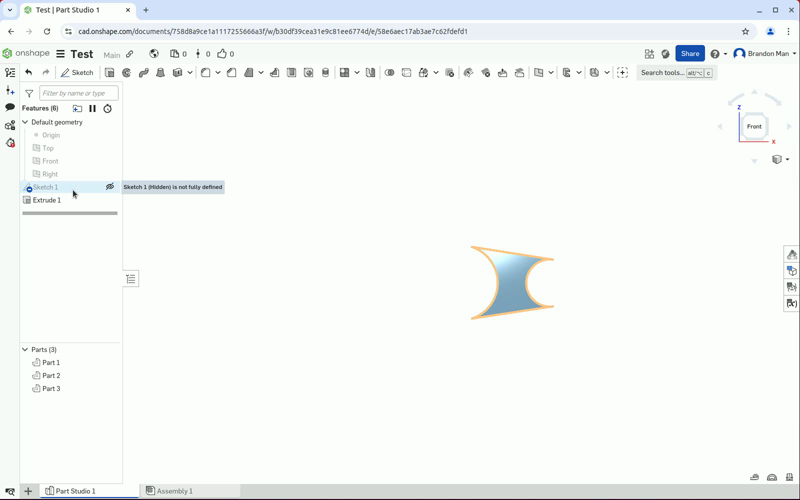
click(73, 189)
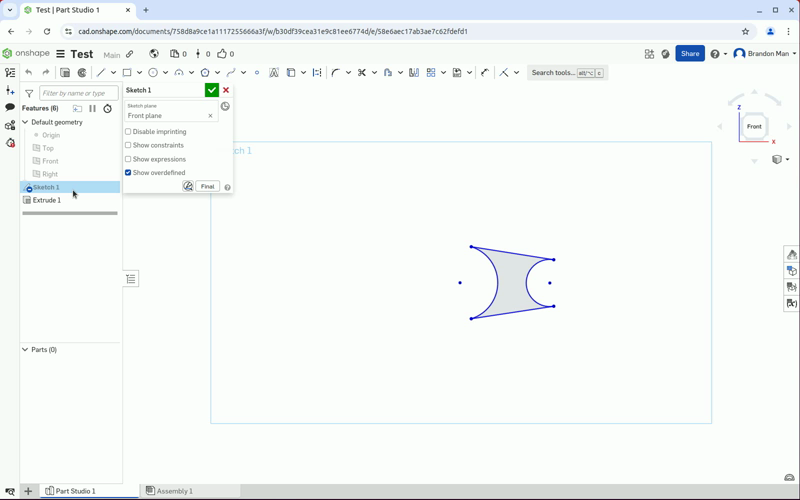
mouse_move(229, 92)
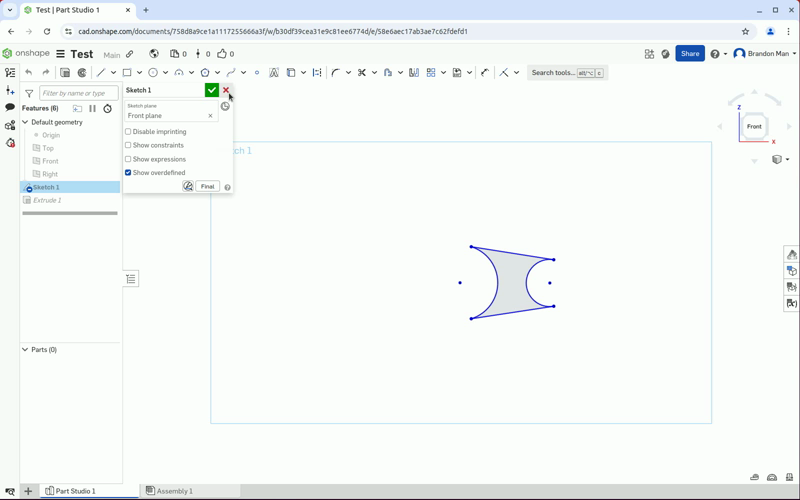
click(229, 92)
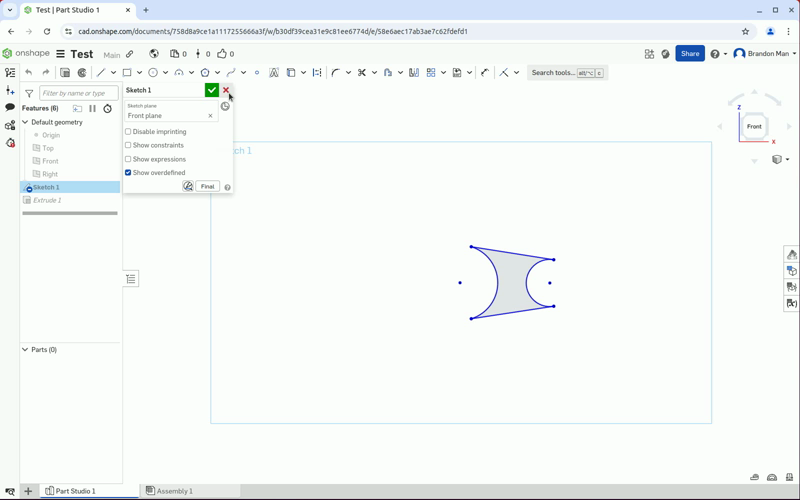
key(shift+s)
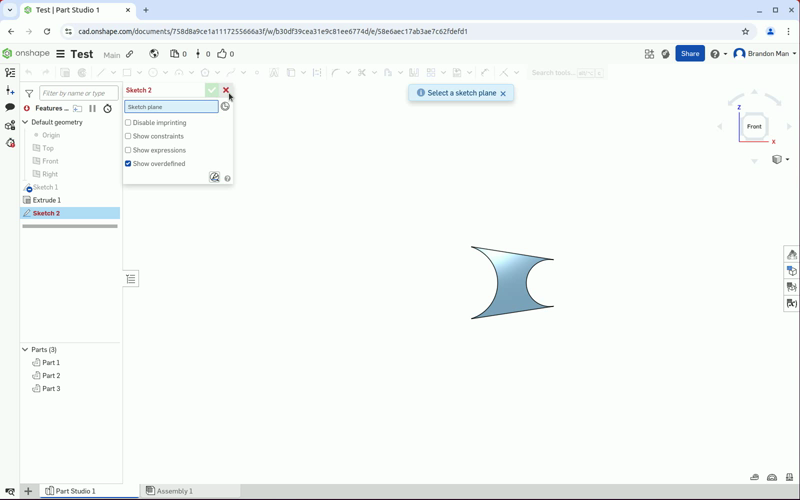
mouse_move(73, 163)
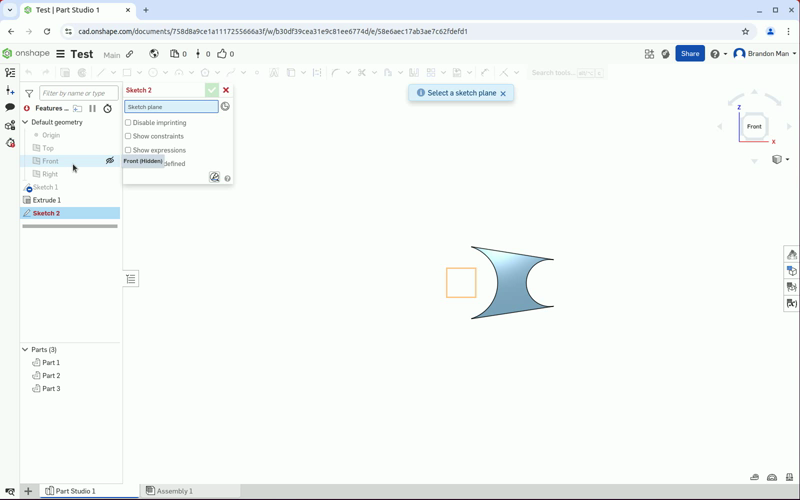
click(73, 163)
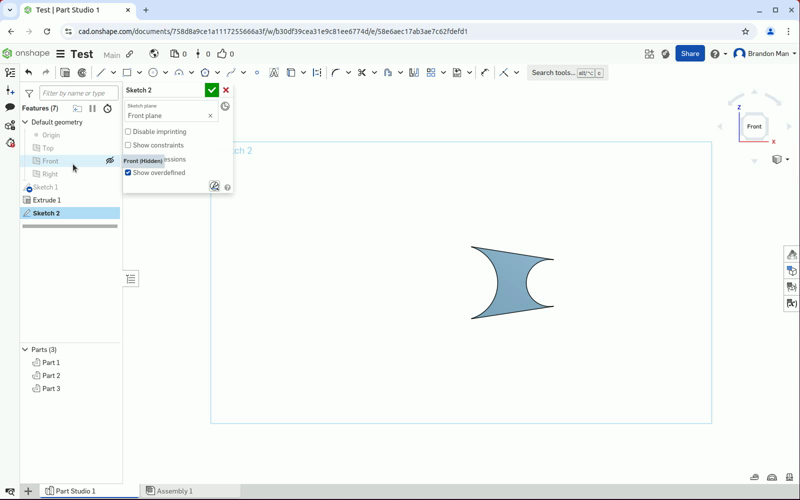
mouse_move(73, 352)
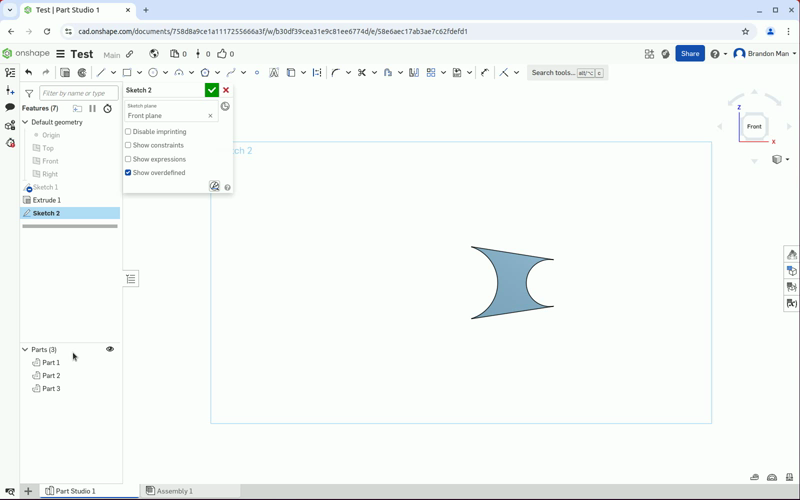
key(y)
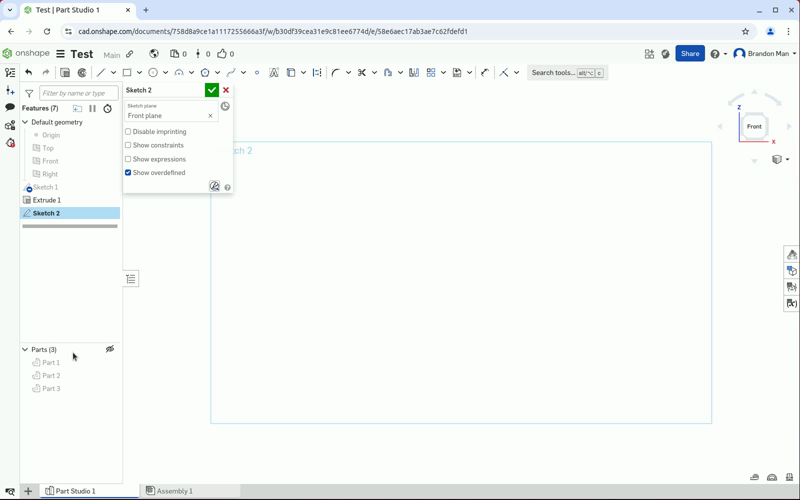
key(c)
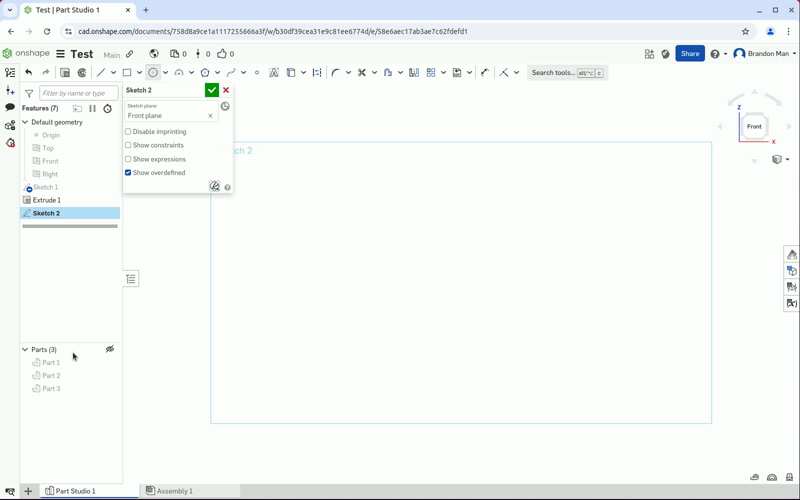
key_down(shift)
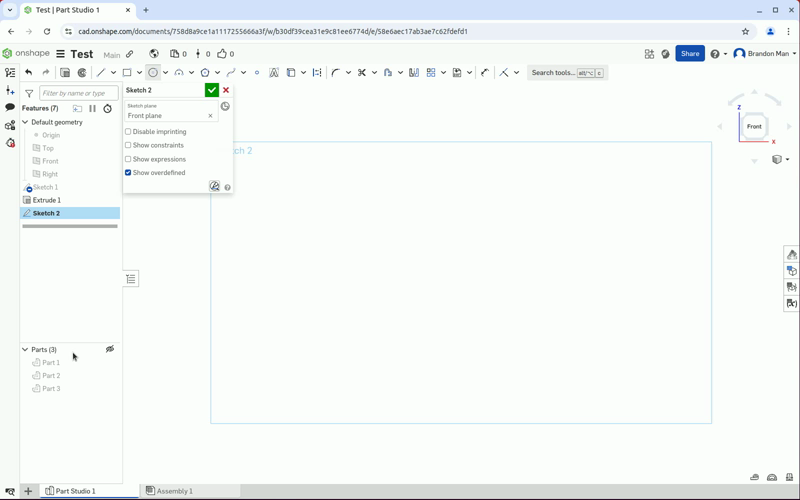
mouse_move(550, 282)
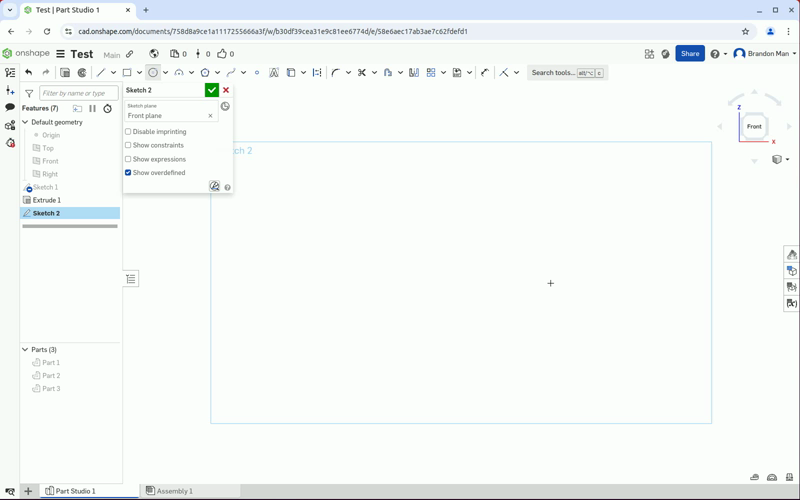
click(550, 282)
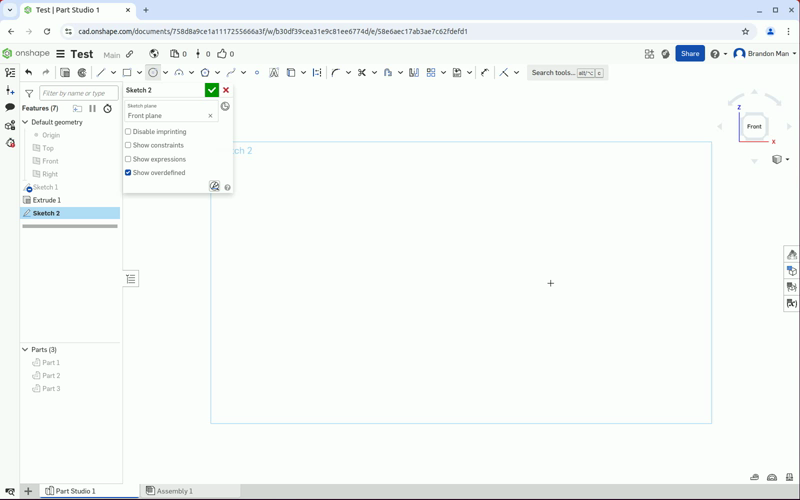
key_up(shift)
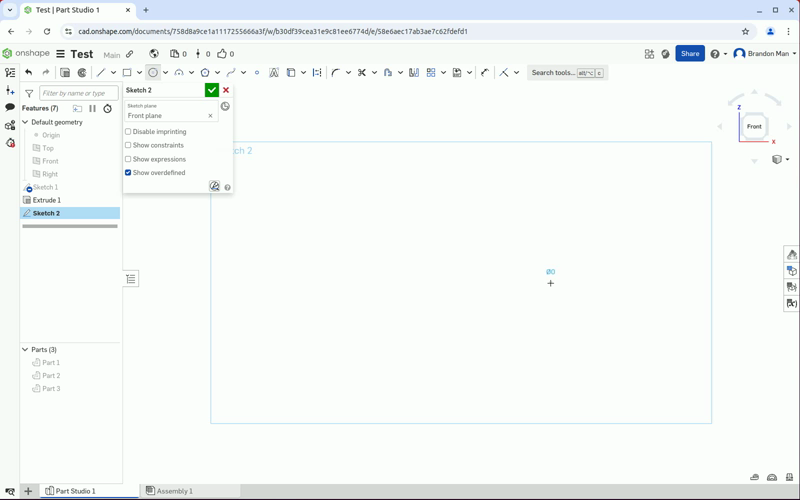
mouse_move(574, 282)
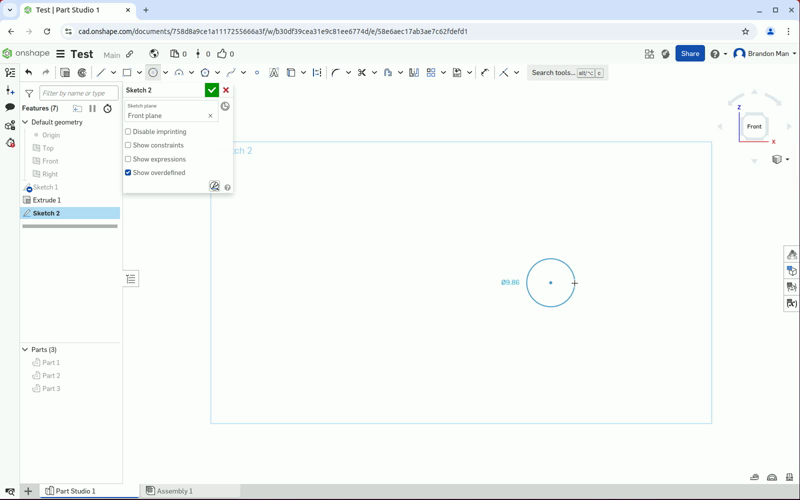
click(574, 282)
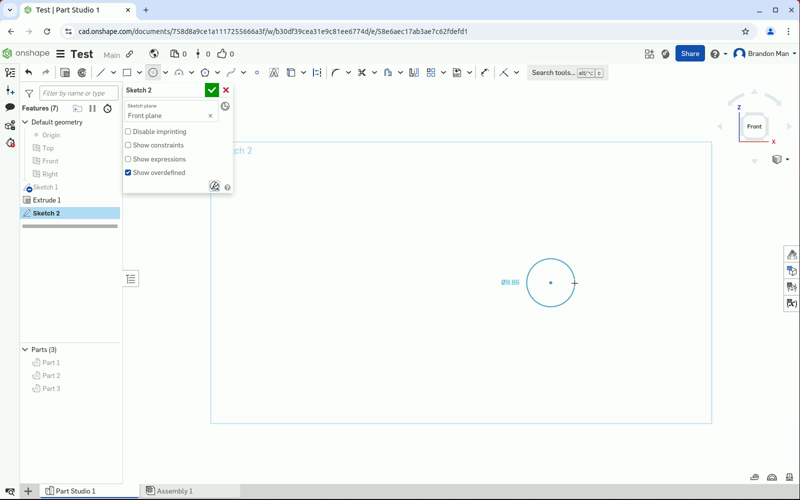
key(esc)
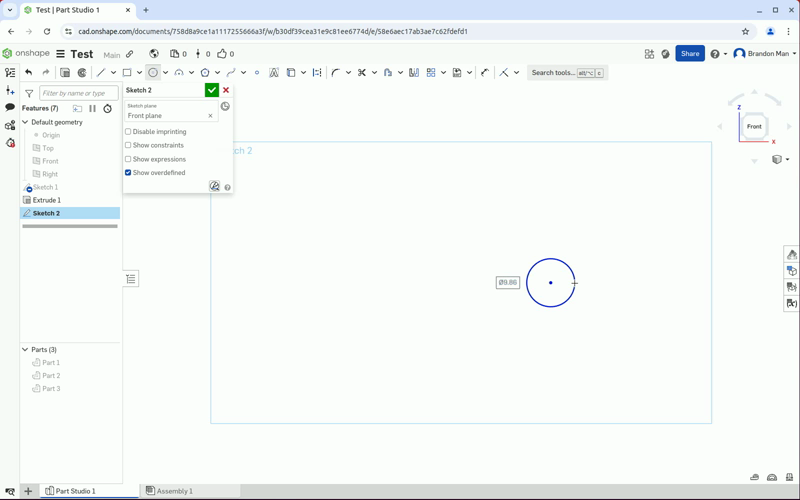
key(c)
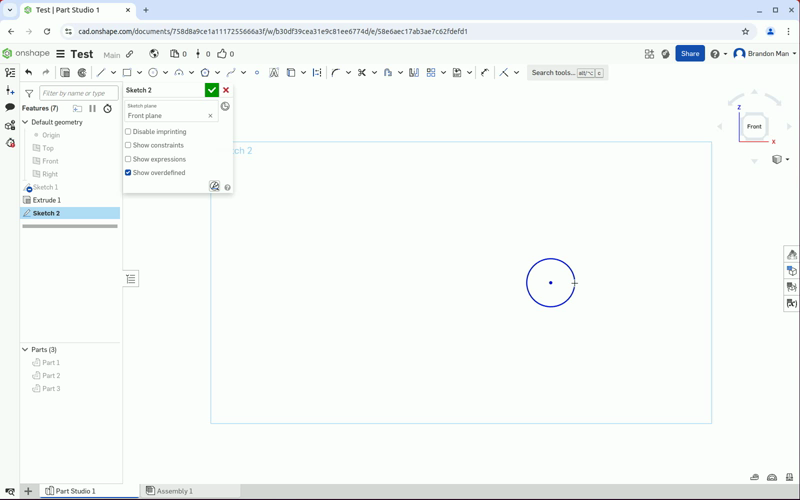
key_down(shift)
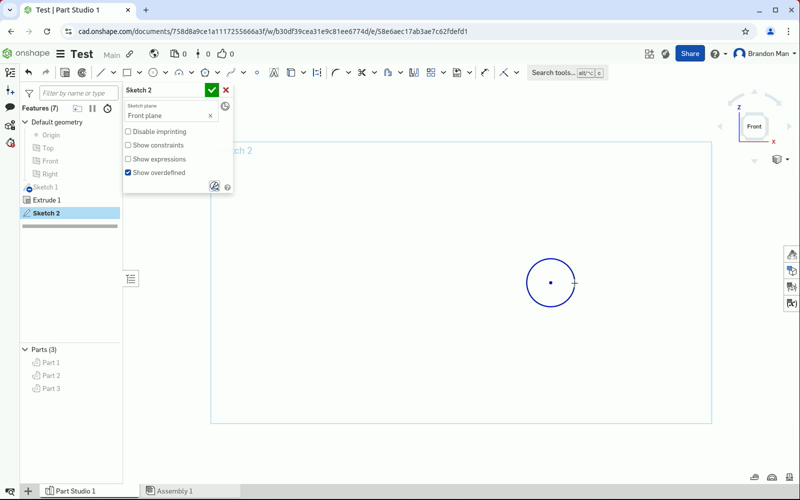
mouse_move(550, 282)
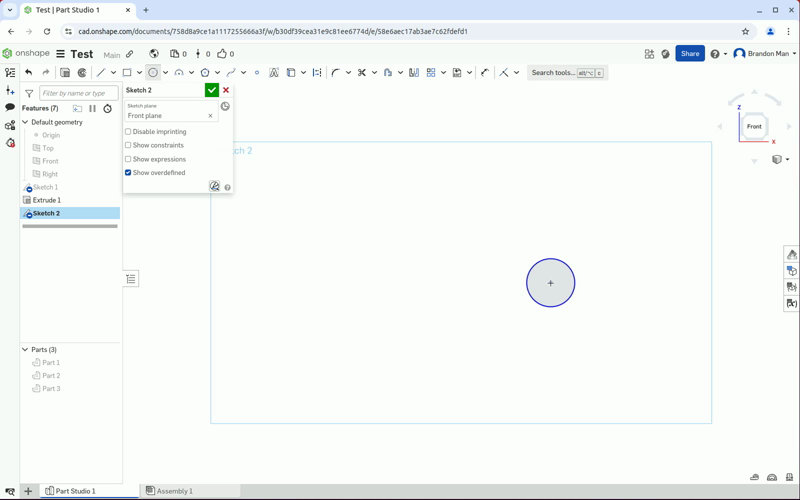
click(550, 282)
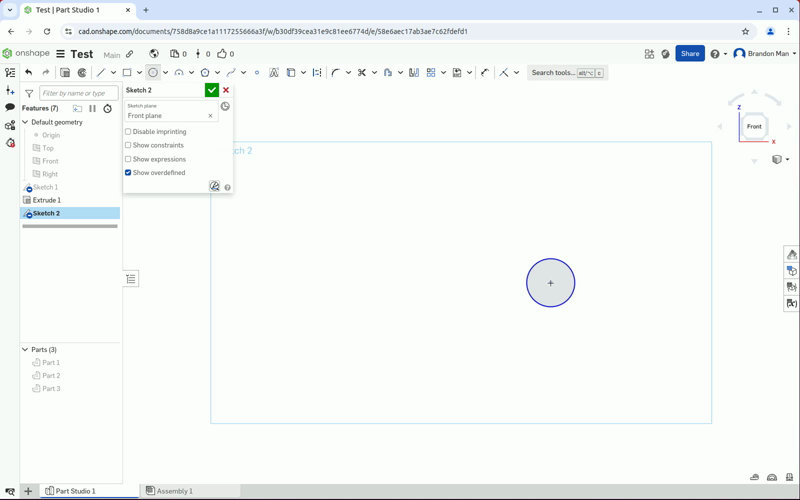
key_up(shift)
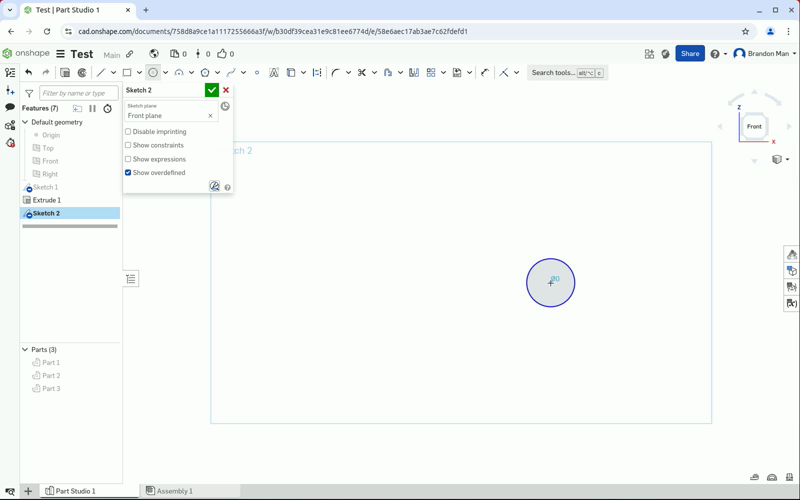
mouse_move(564, 282)
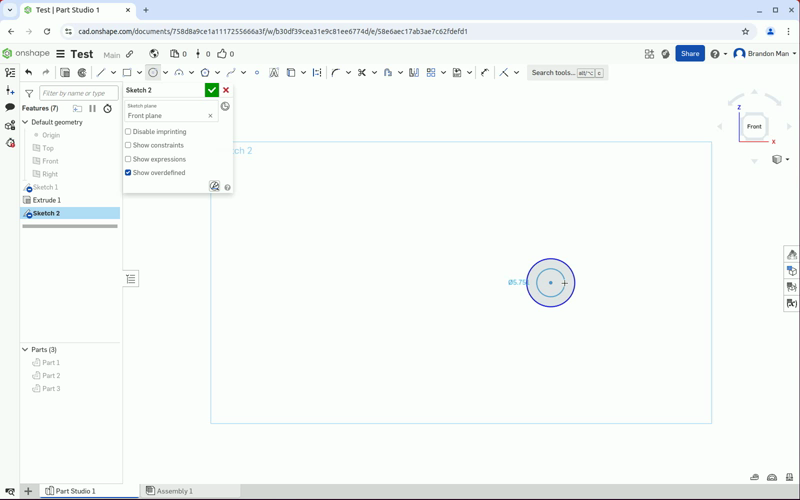
click(564, 282)
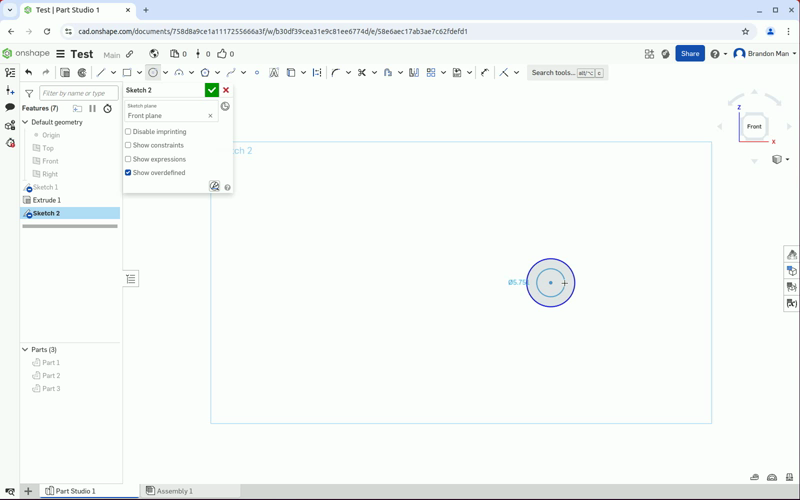
key(esc)
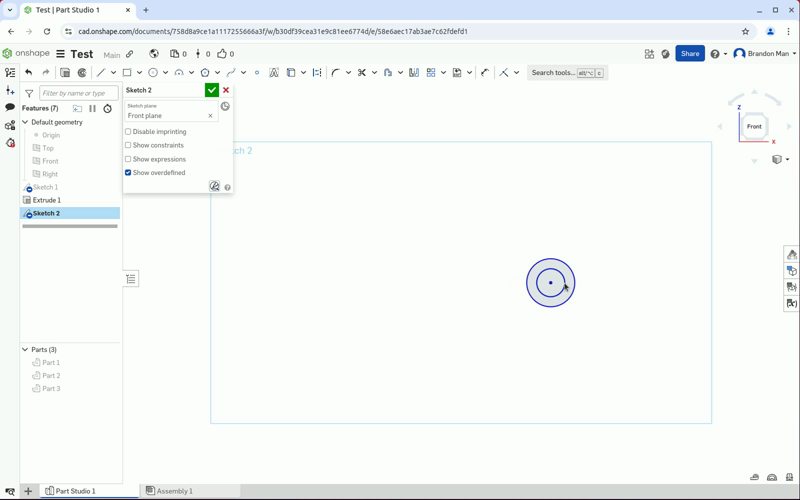
mouse_move(564, 299)
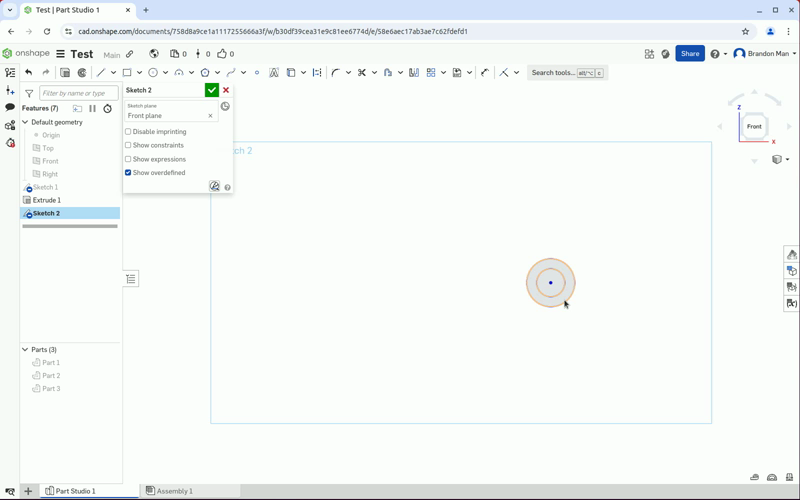
scroll(6)
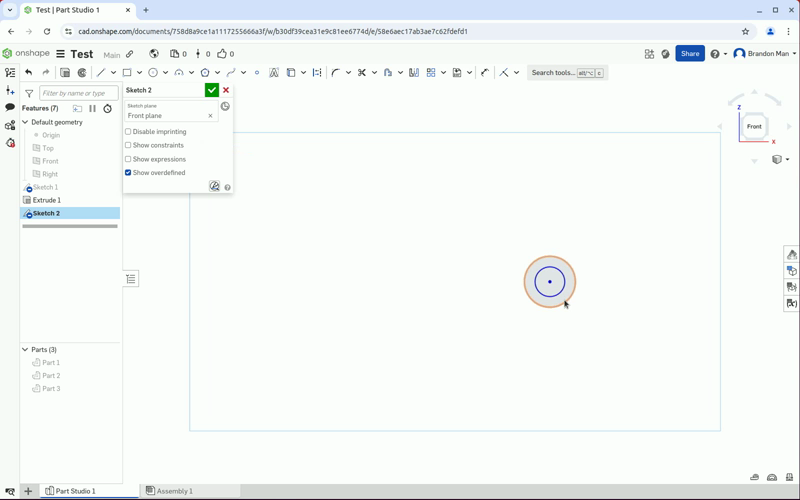
scroll(6)
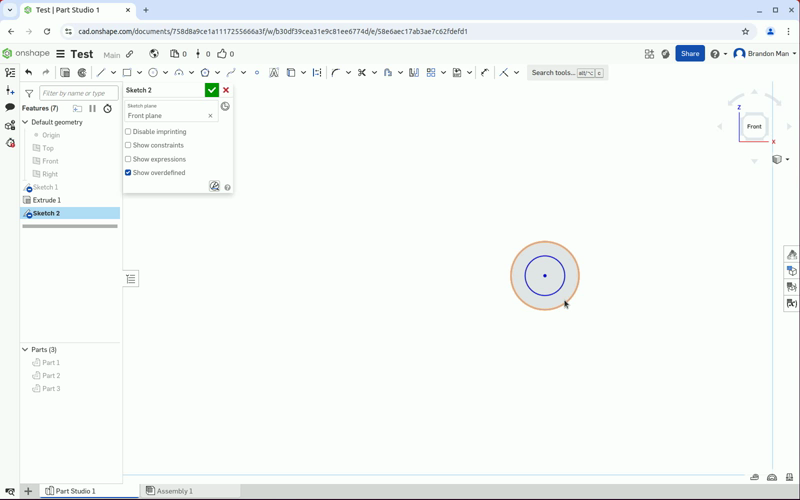
scroll(6)
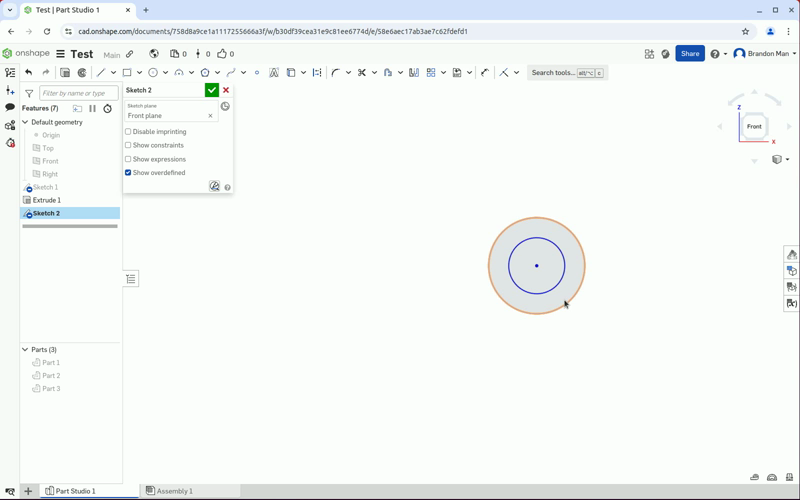
scroll(6)
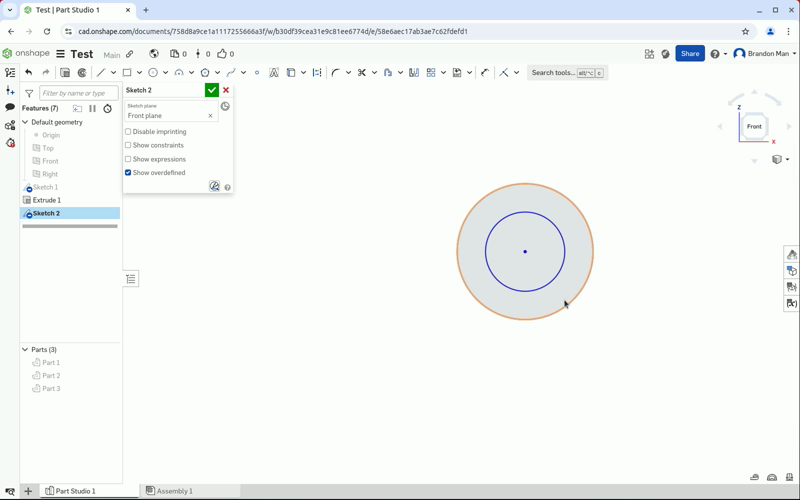
scroll(6)
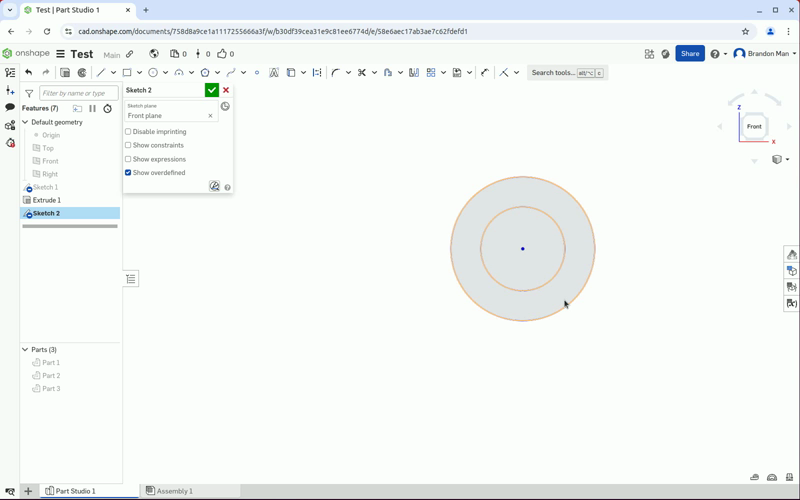
scroll(6)
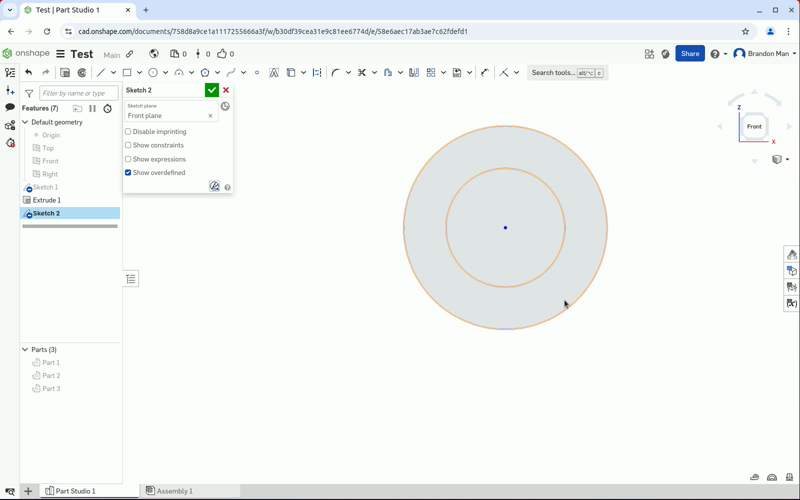
scroll(6)
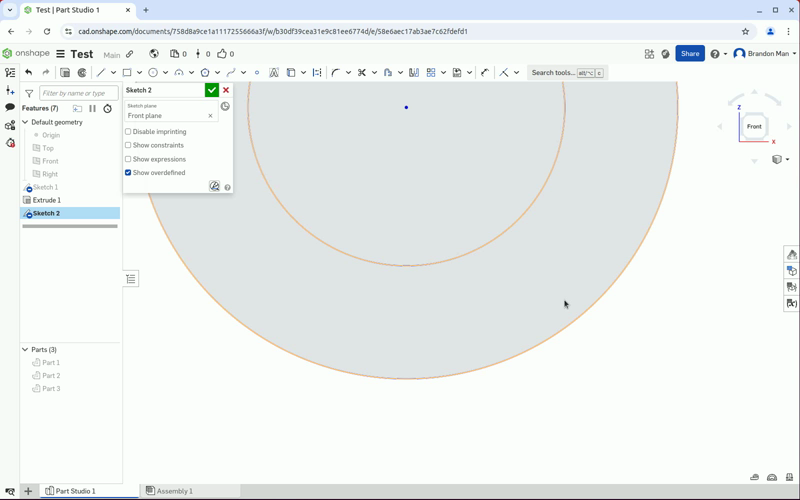
click(564, 299)
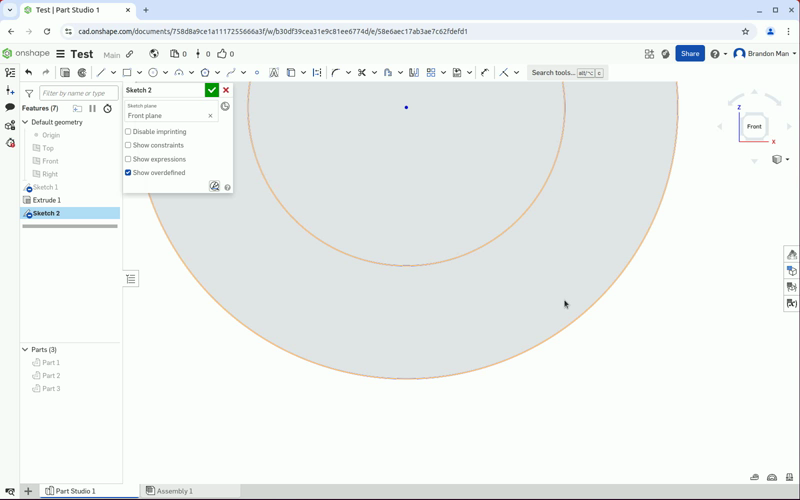
scroll(-6)
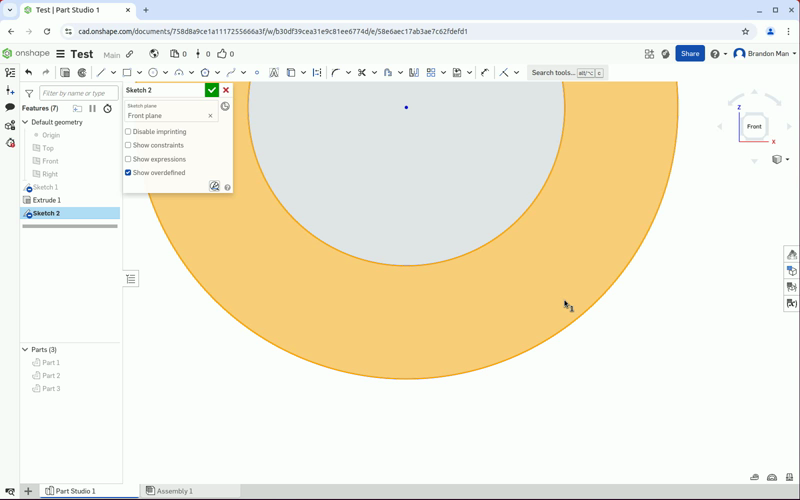
scroll(-6)
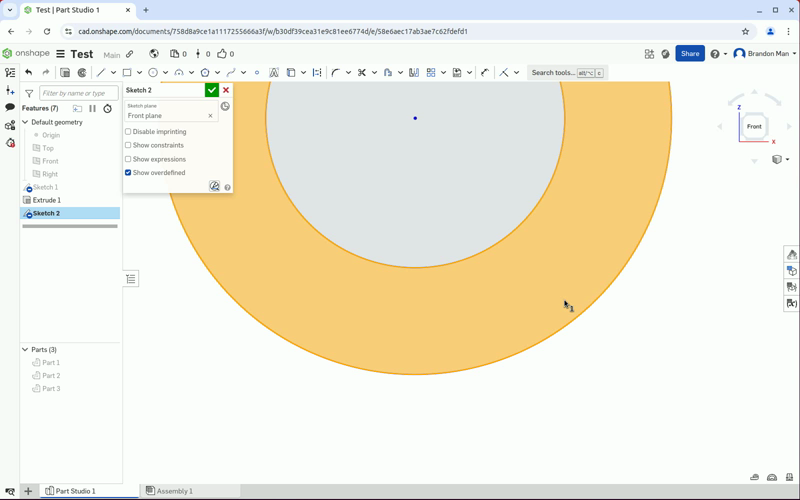
scroll(-6)
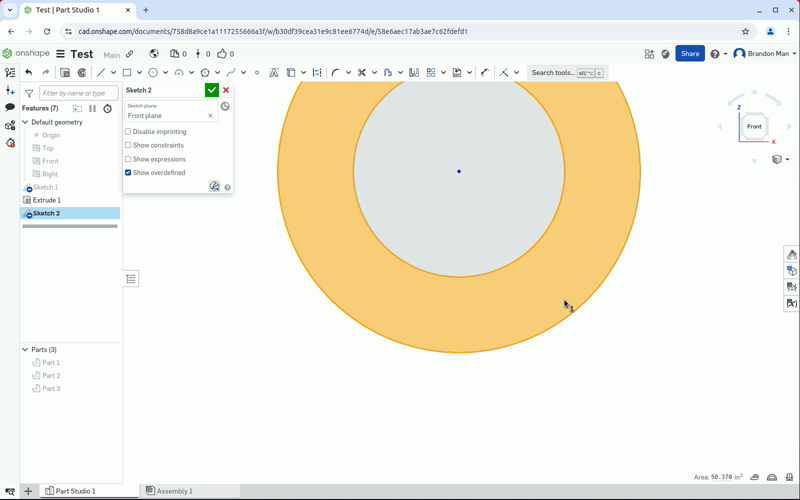
scroll(-6)
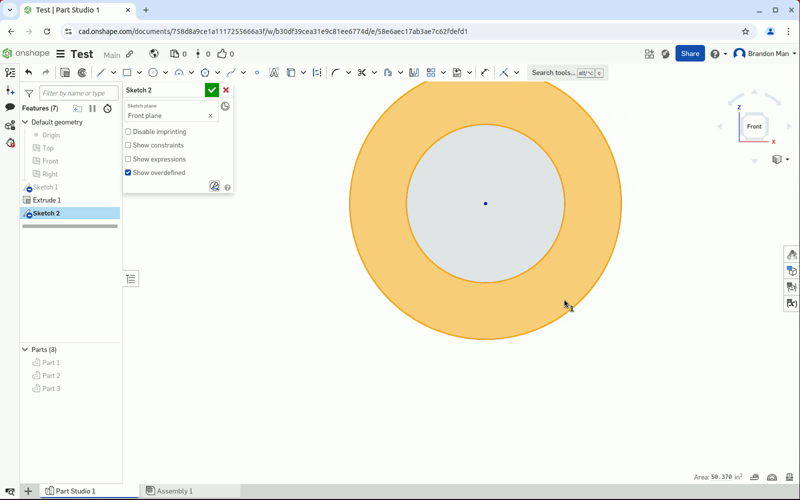
scroll(-6)
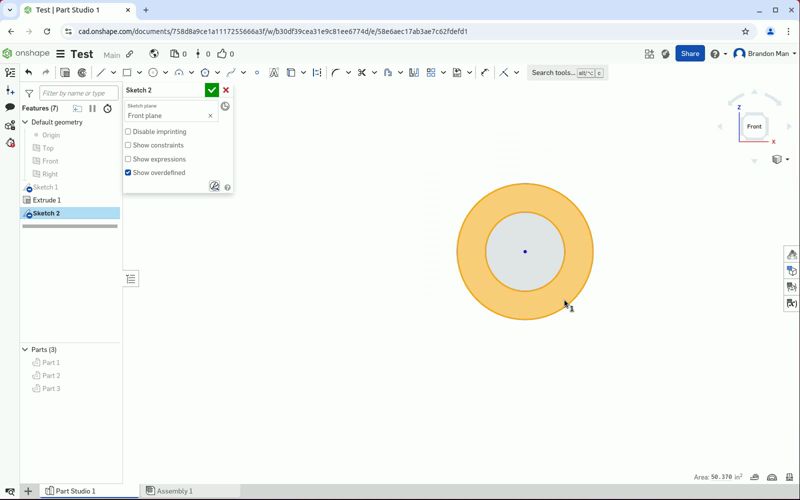
scroll(-6)
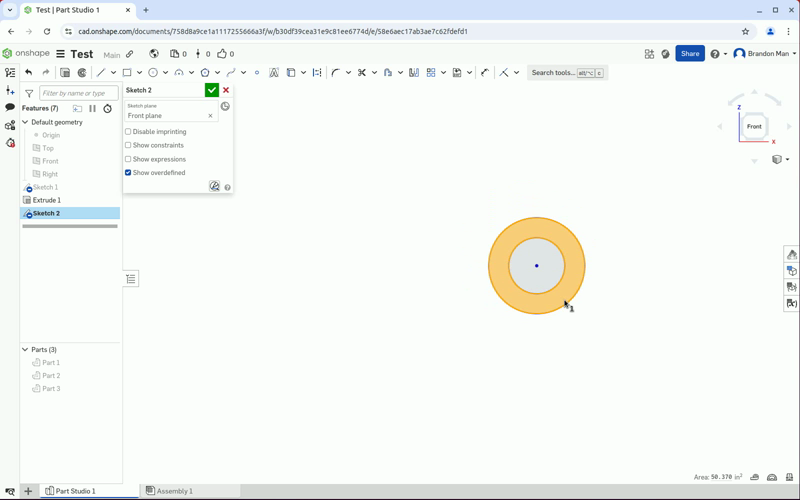
scroll(-6)
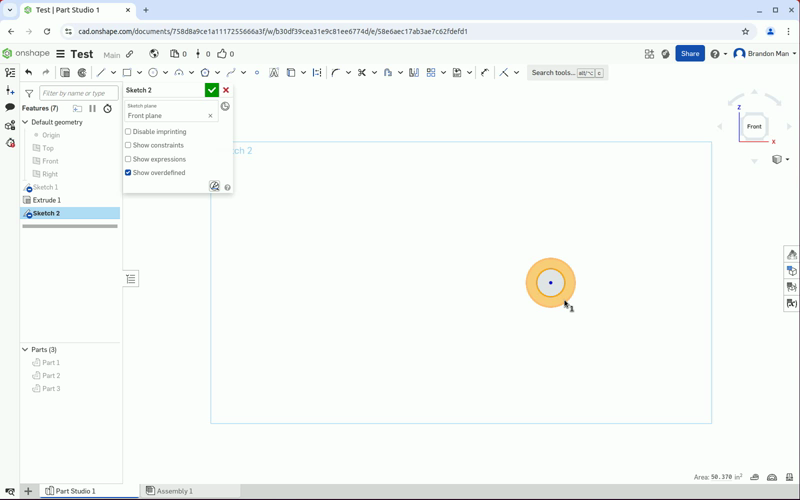
mouse_move(73, 352)
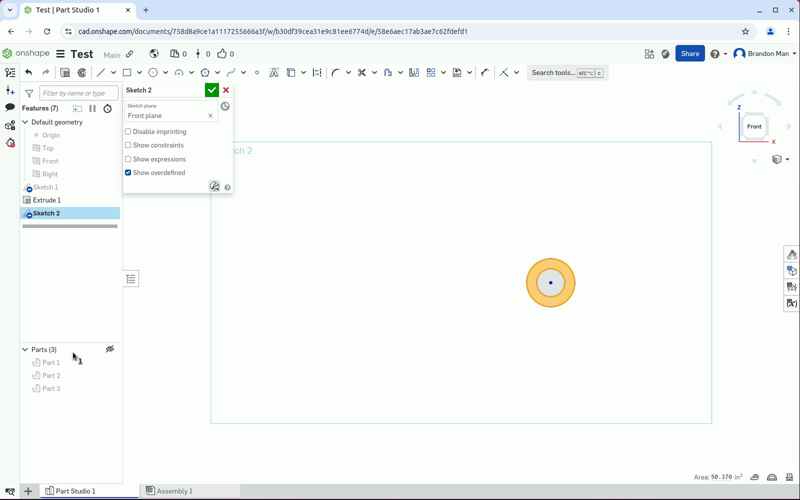
key(shift+y)
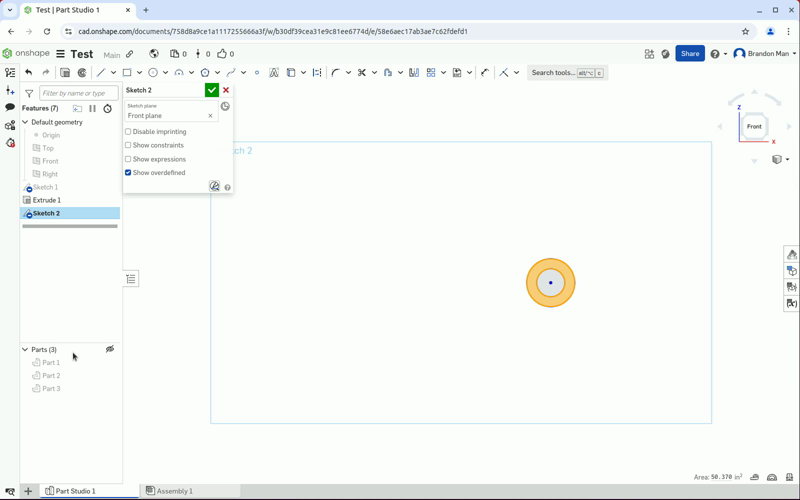
key(shift+e)
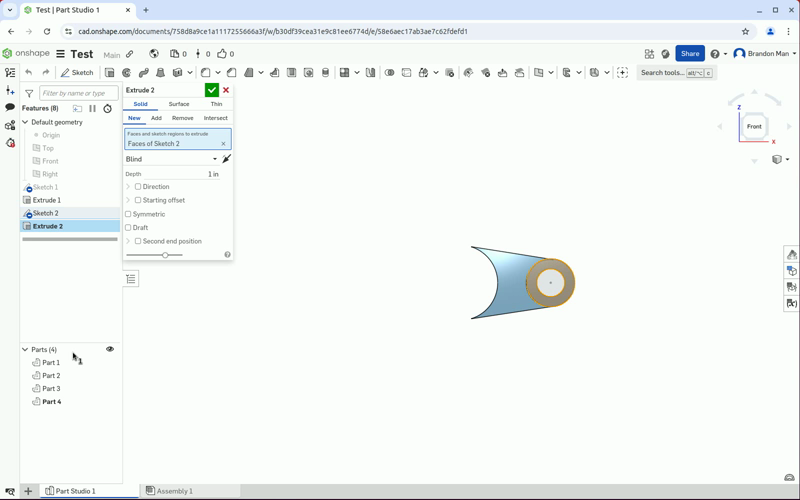
mouse_move(143, 106)
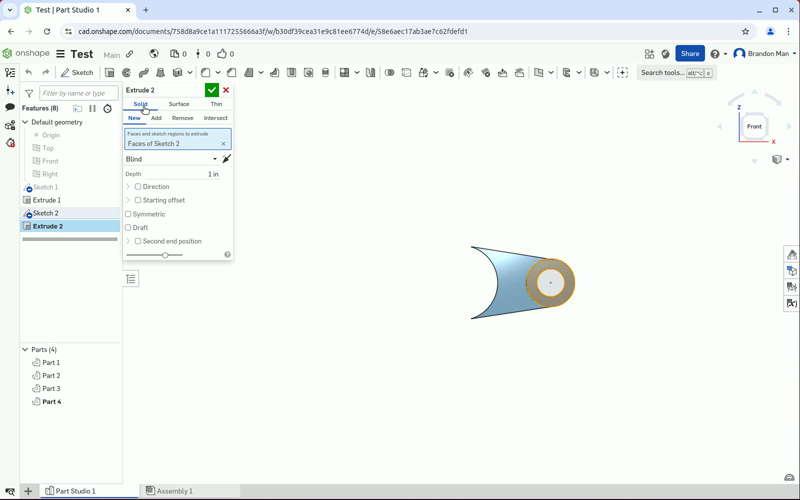
click(143, 106)
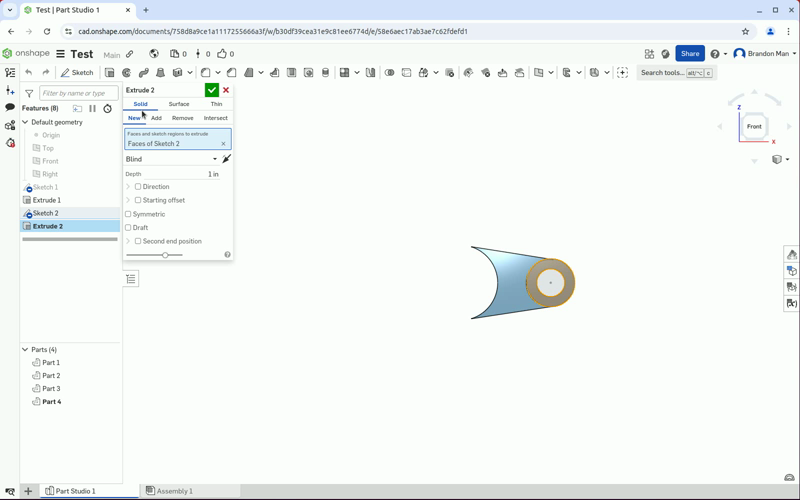
mouse_move(137, 120)
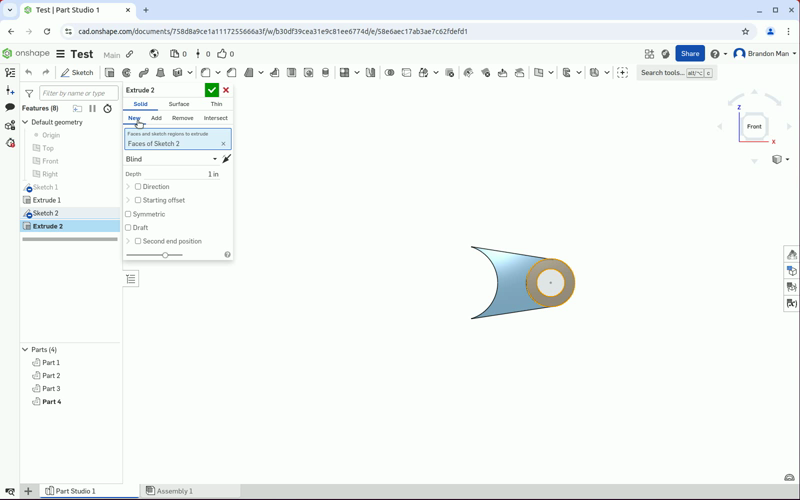
click(137, 120)
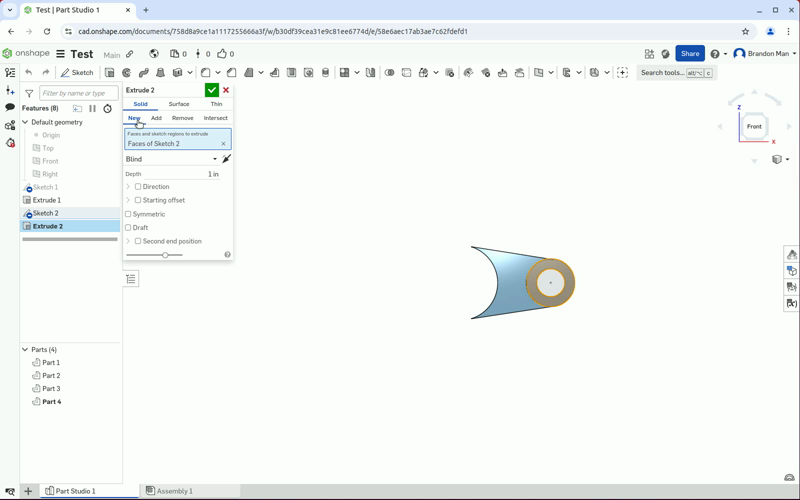
key(tab, 4)
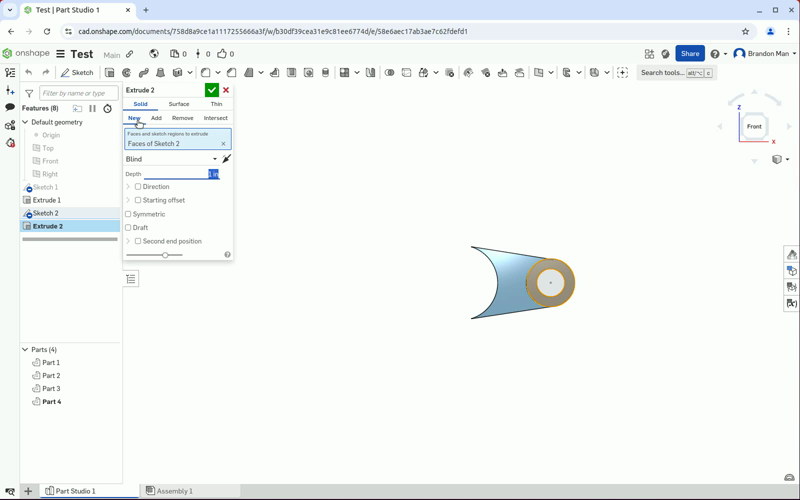
text(11.554)
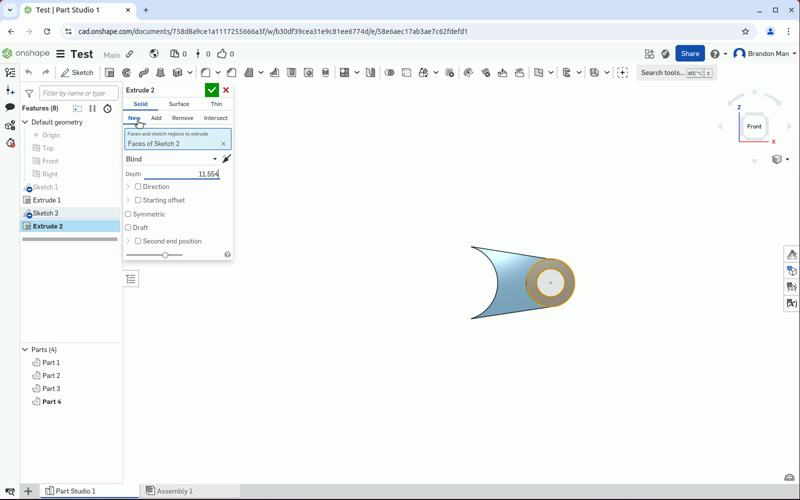
key(enter)
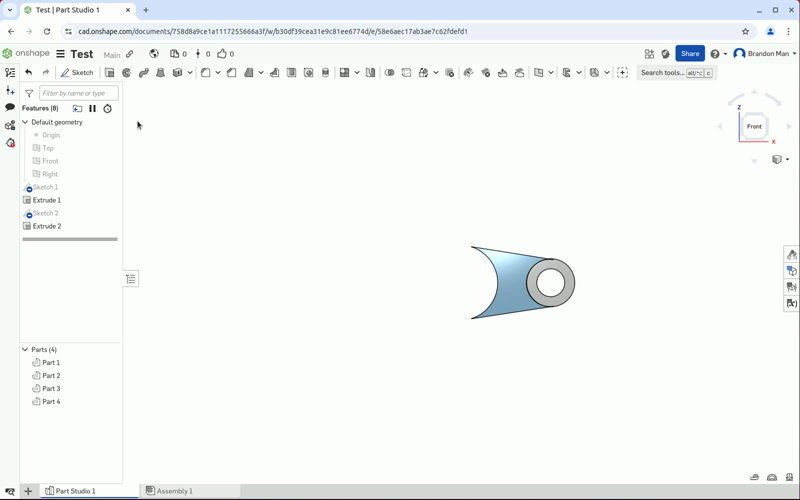
key(shift+h)
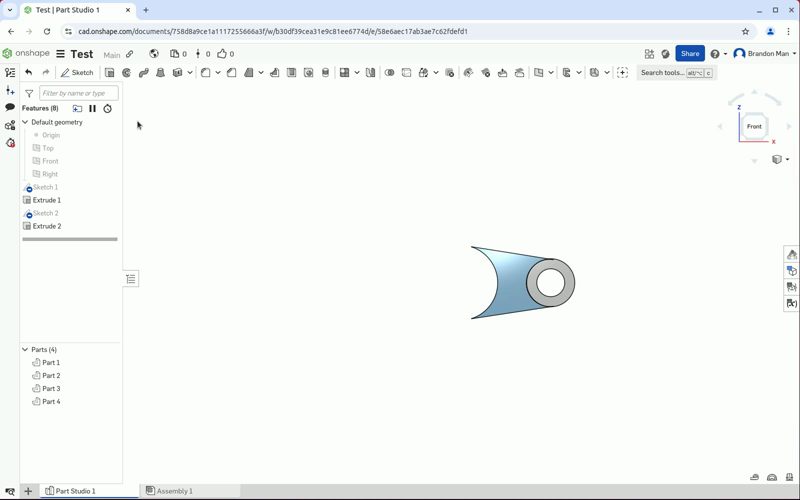
key(shift+h)
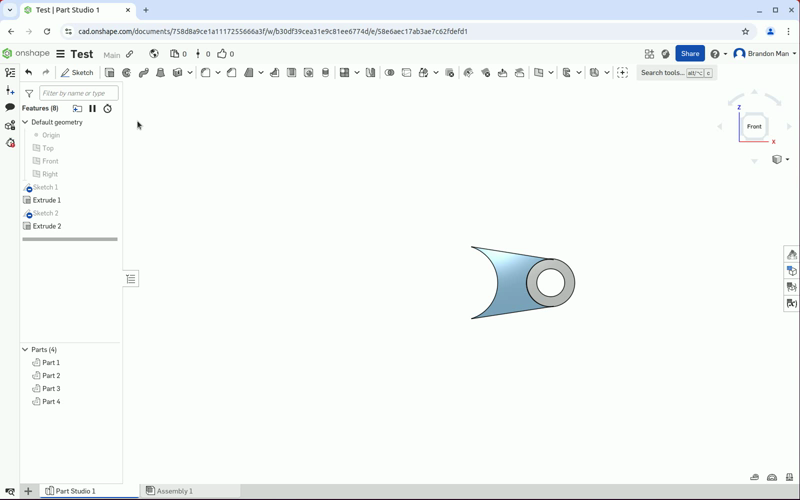
mouse_move(73, 189)
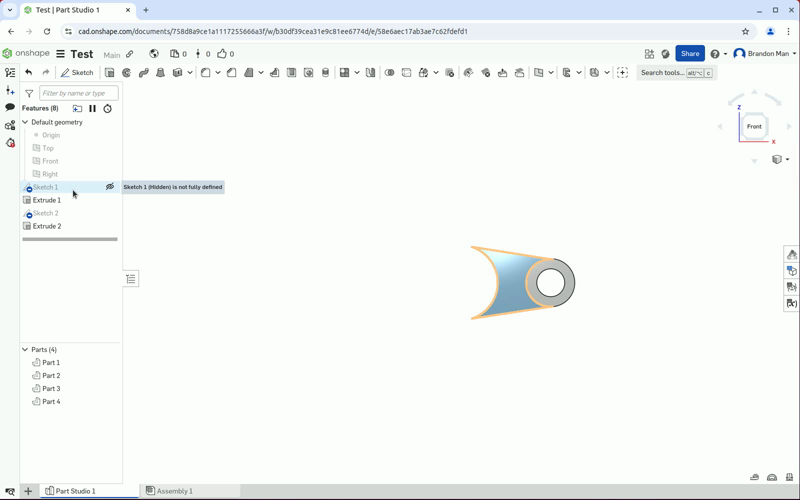
click(73, 189)
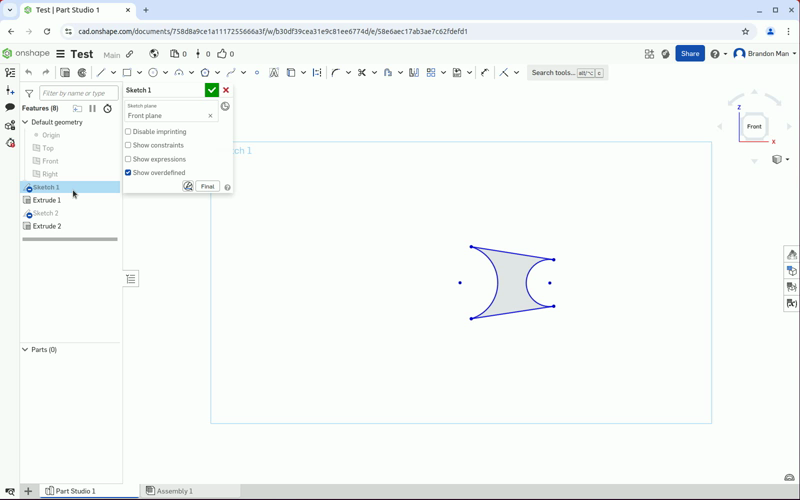
mouse_move(229, 92)
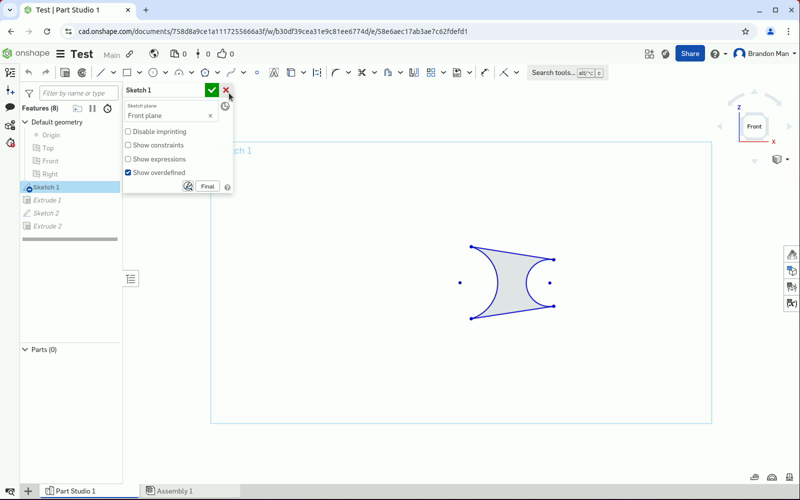
click(229, 92)
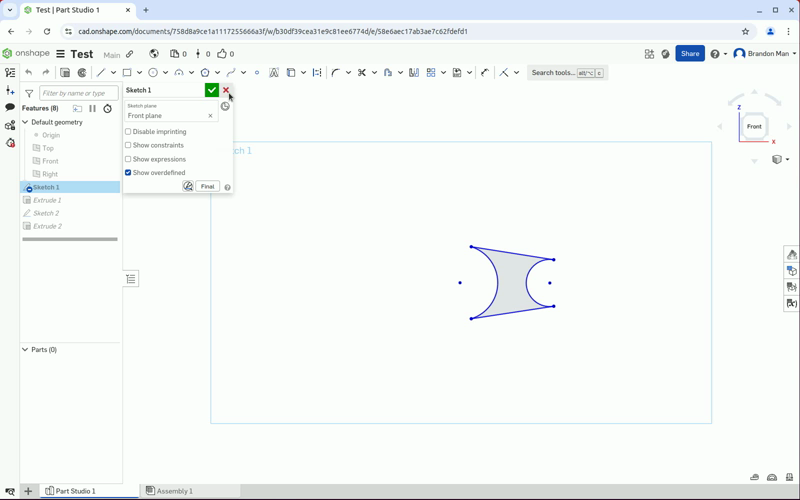
key(shift+s)
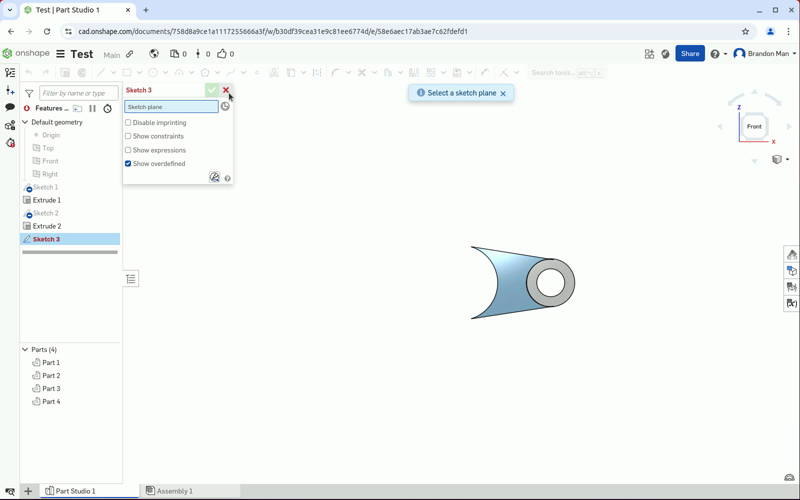
mouse_move(73, 163)
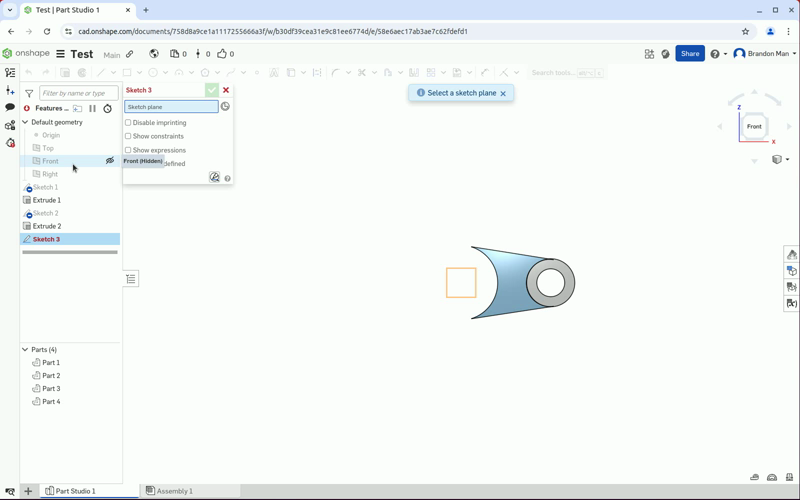
click(73, 163)
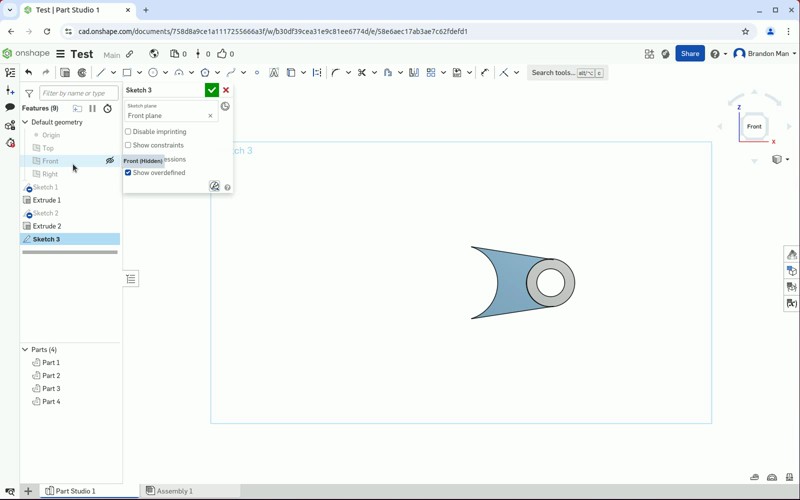
mouse_move(73, 352)
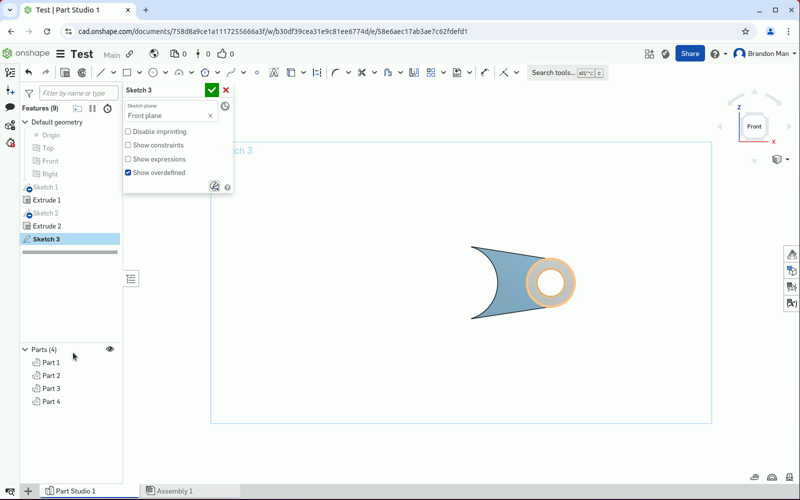
key(y)
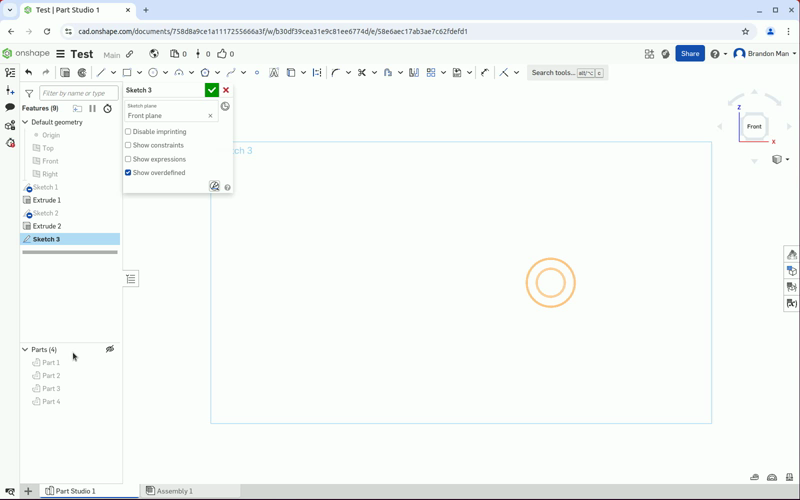
key(l)
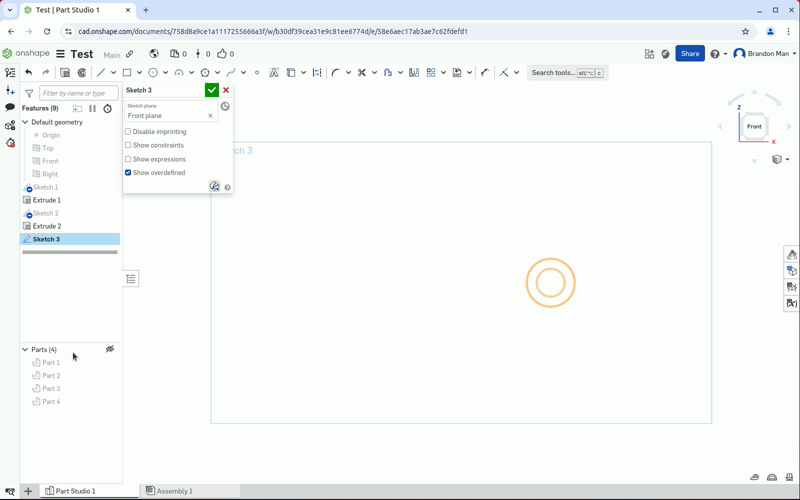
key_down(shift)
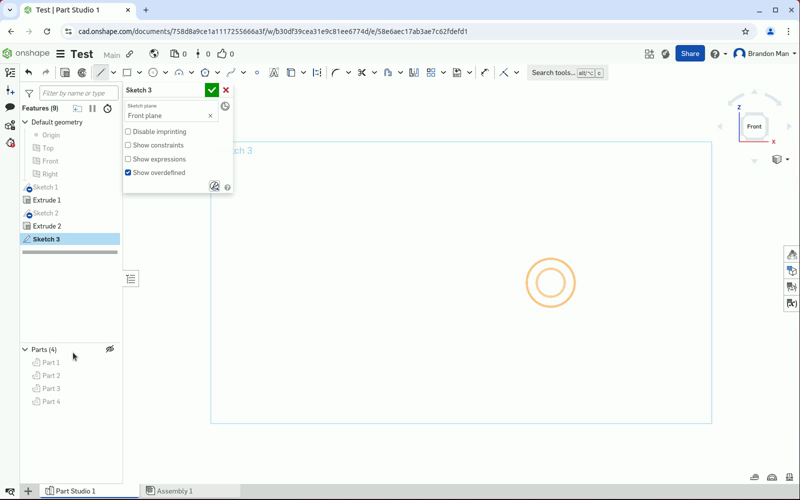
mouse_move(460, 320)
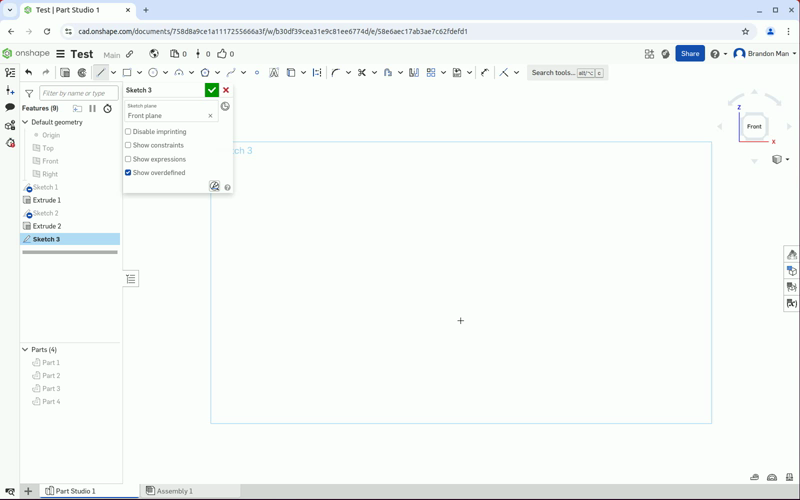
click(460, 320)
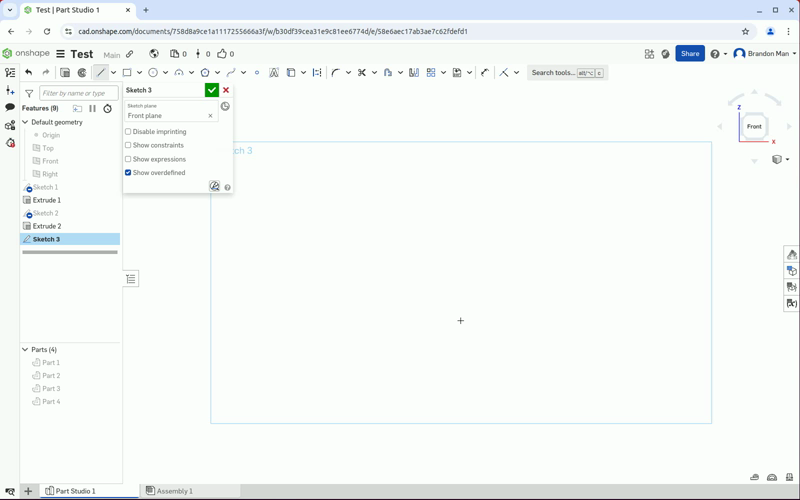
key_up(shift)
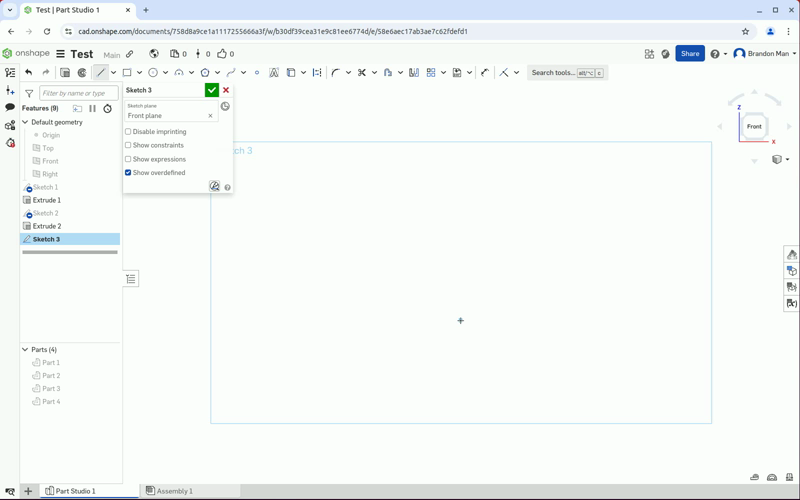
key_down(shift)
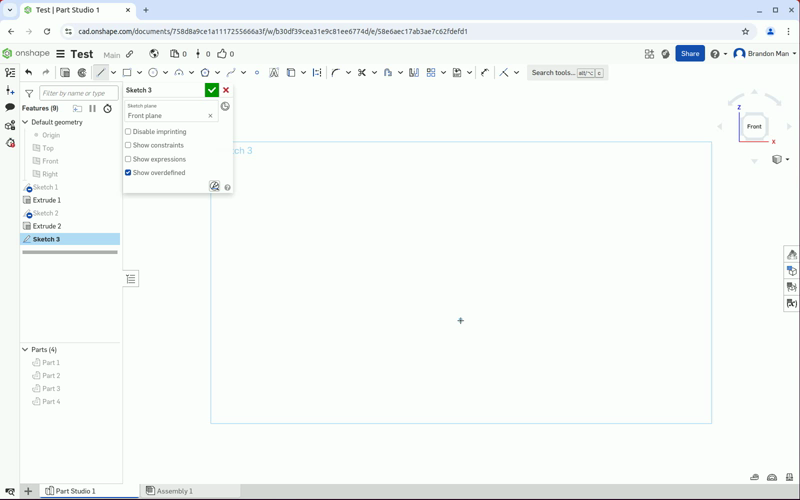
mouse_move(490, 320)
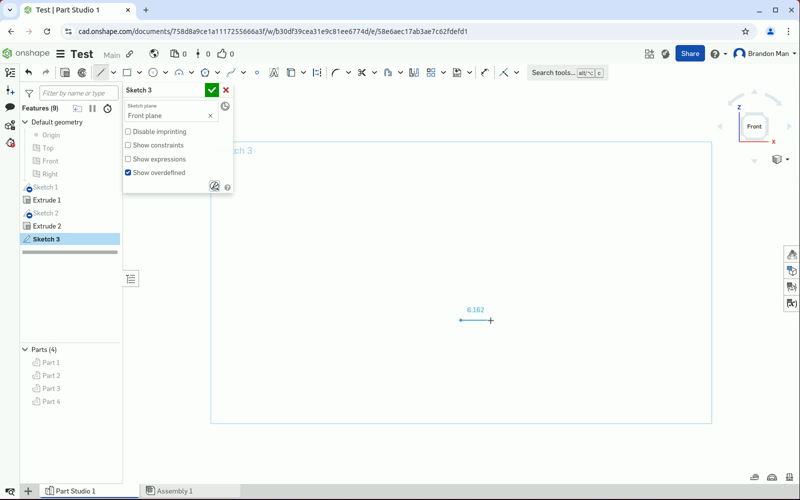
mouse_move(471, 318)
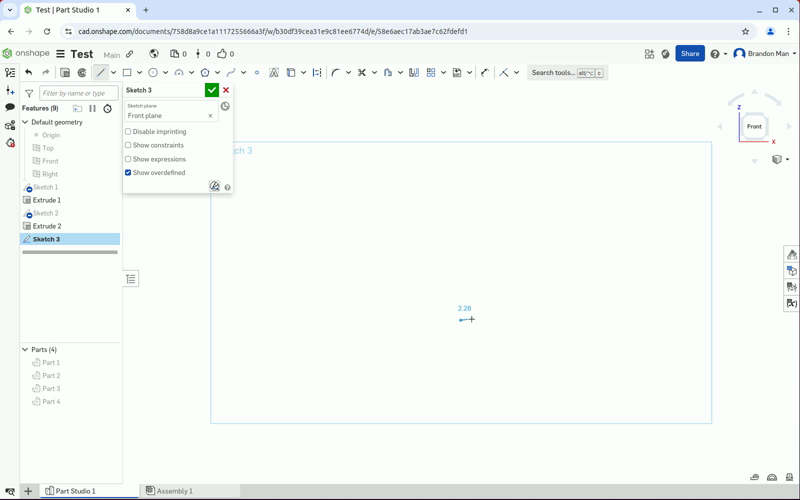
click(471, 318)
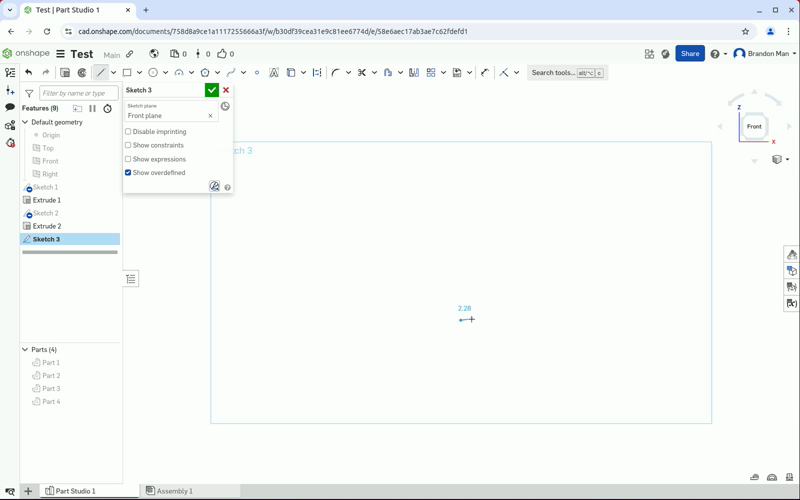
key_up(shift)
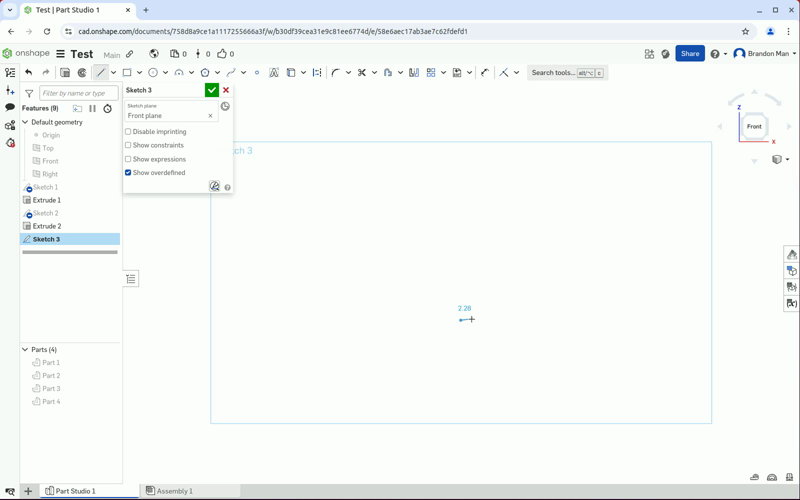
key(esc)
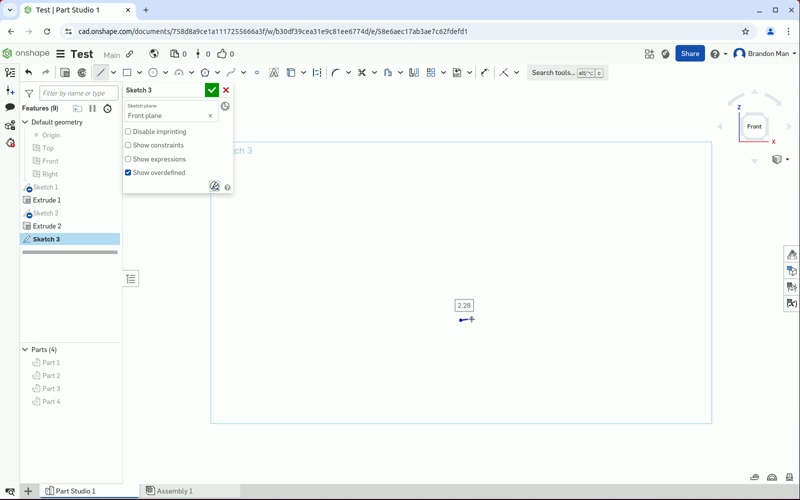
key(a)
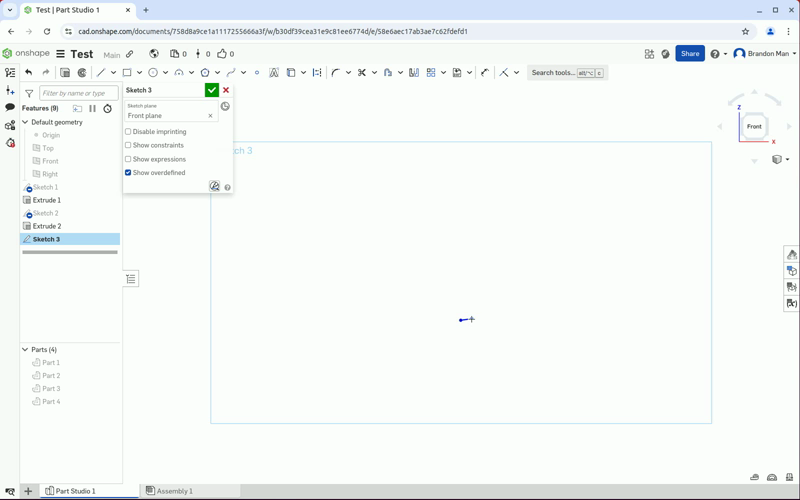
mouse_move(471, 318)
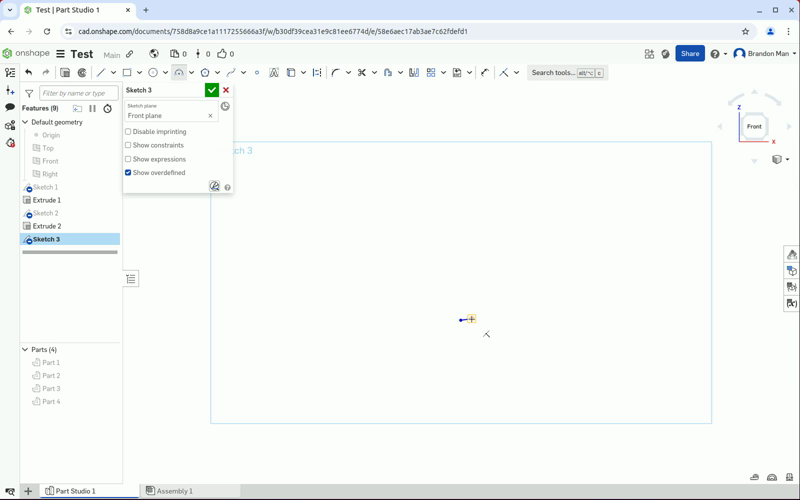
click(471, 318)
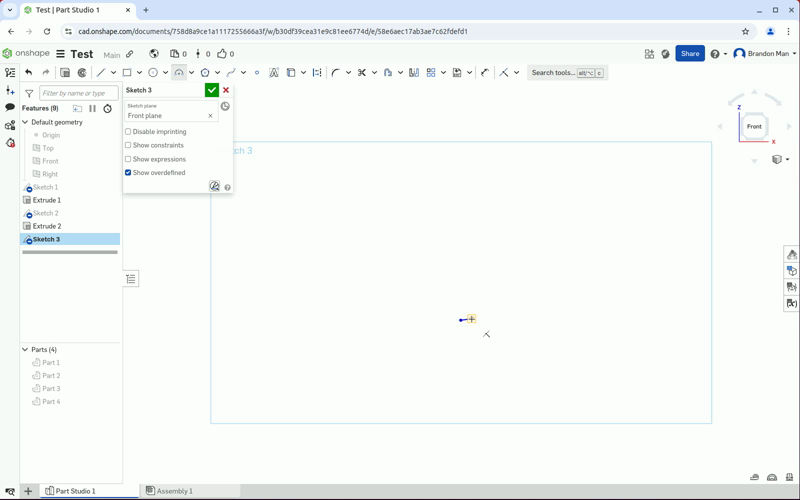
key_down(shift)
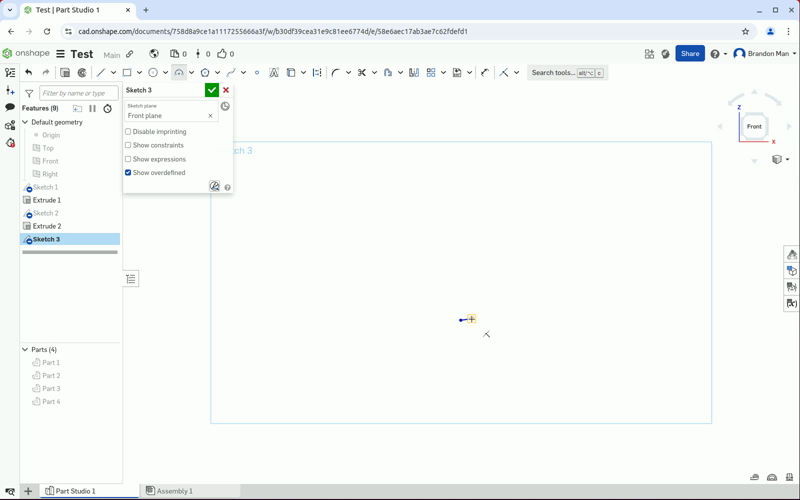
mouse_move(471, 246)
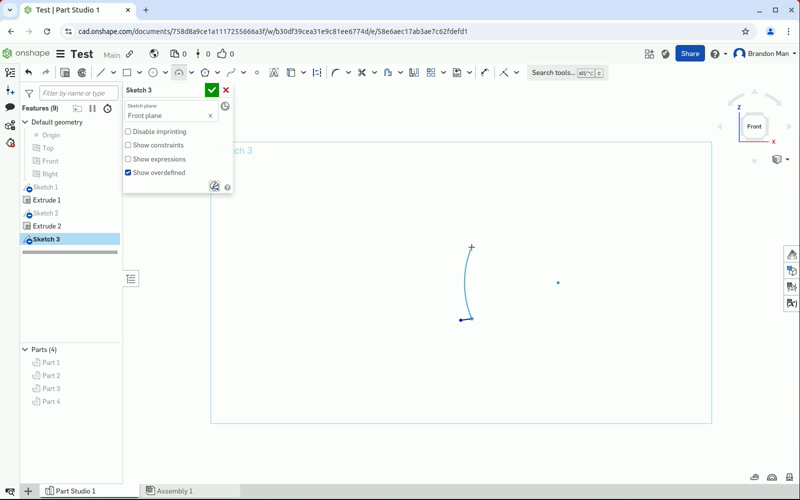
click(471, 246)
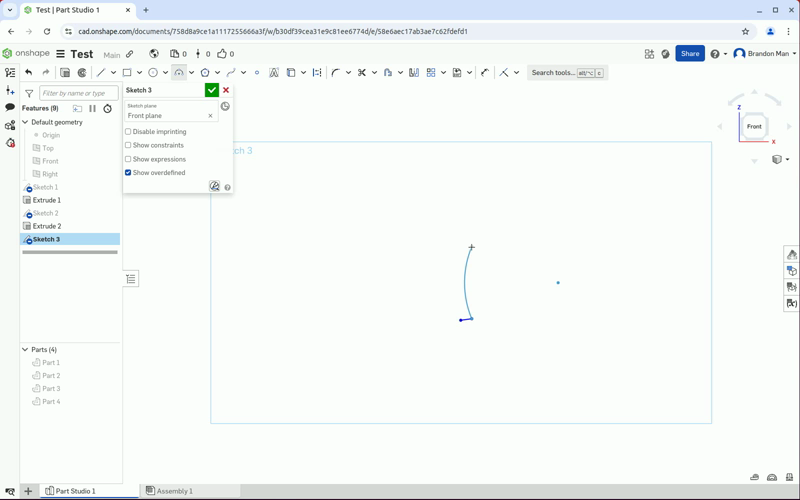
mouse_move(498, 282)
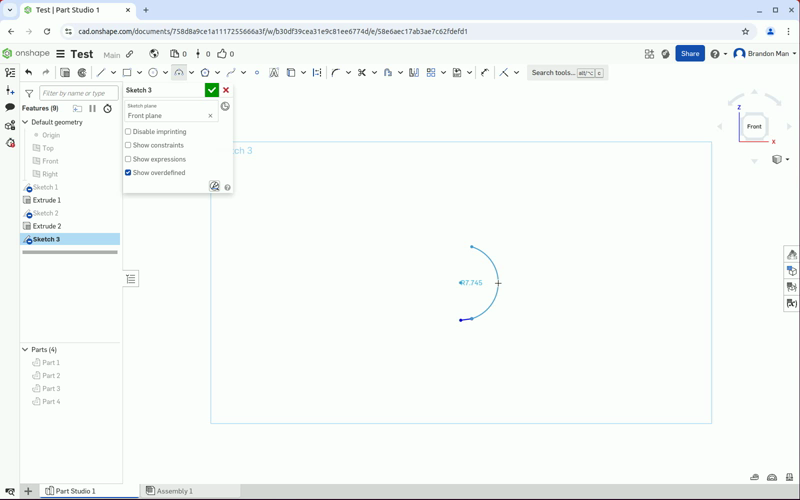
click(498, 282)
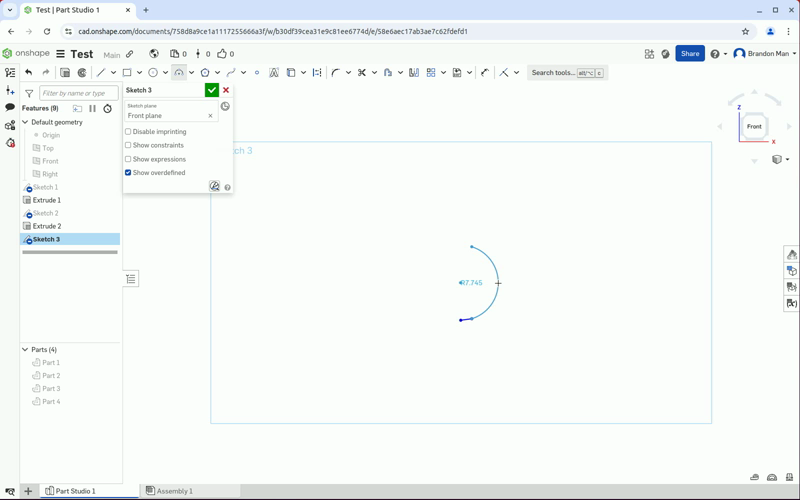
key_up(shift)
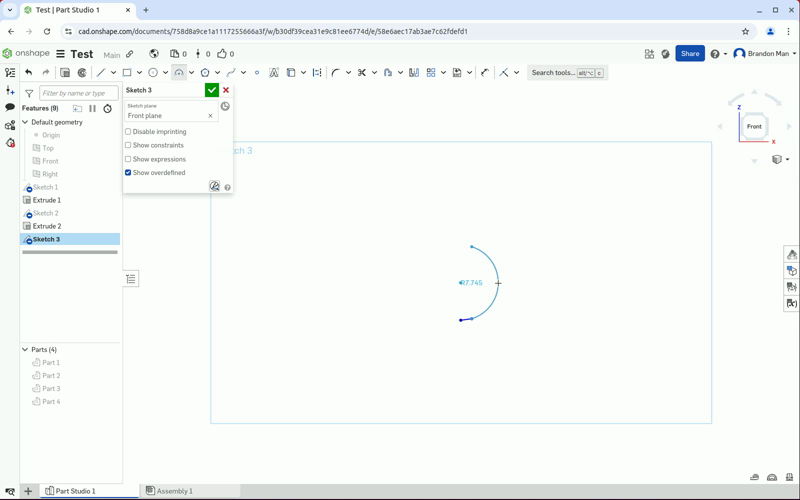
key(esc)
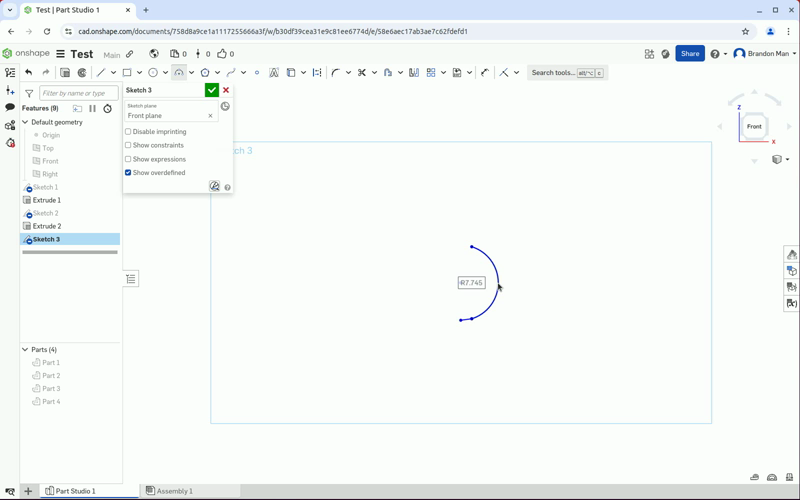
key(l)
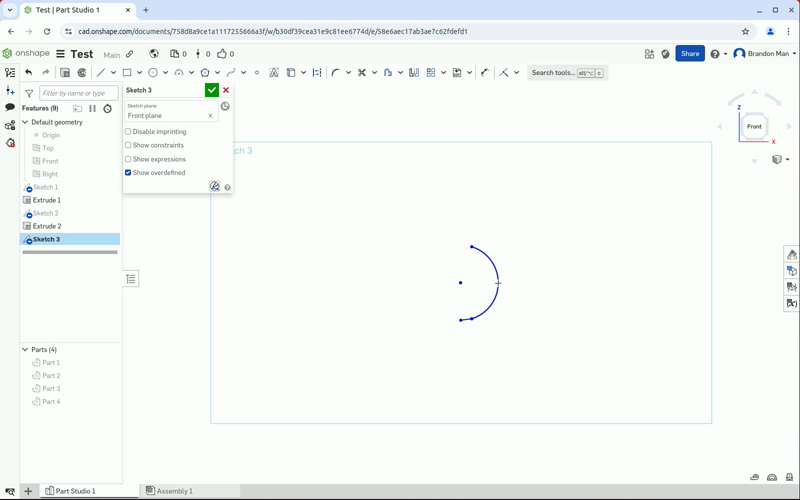
mouse_move(471, 246)
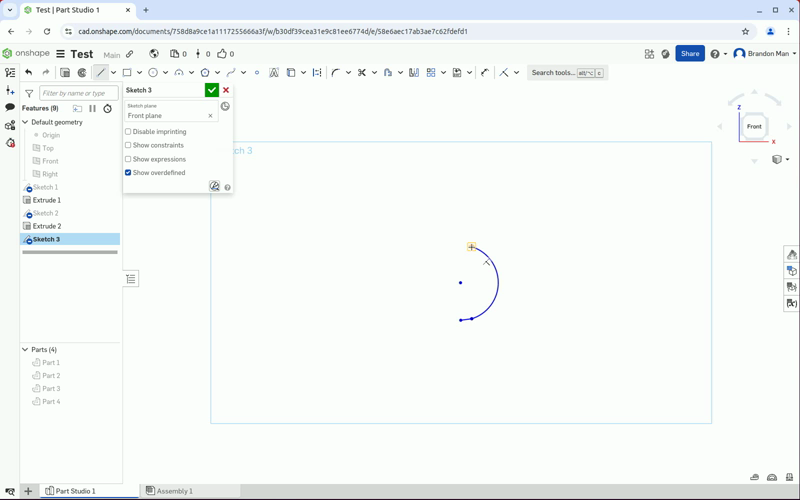
click(471, 246)
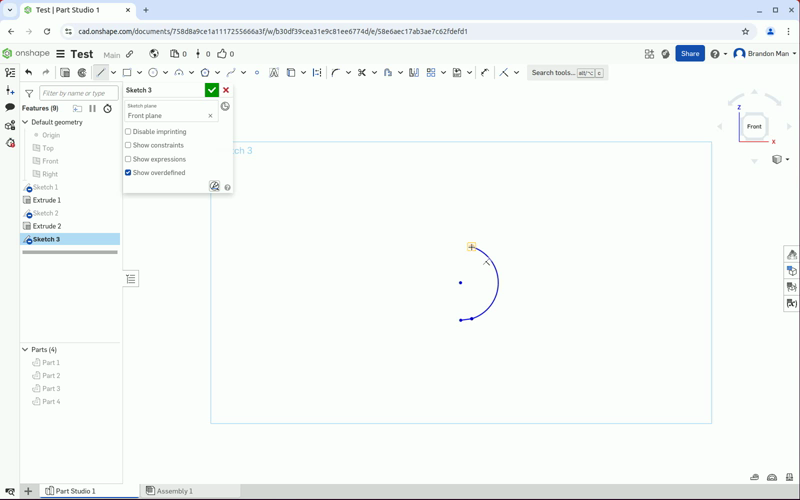
key_down(shift)
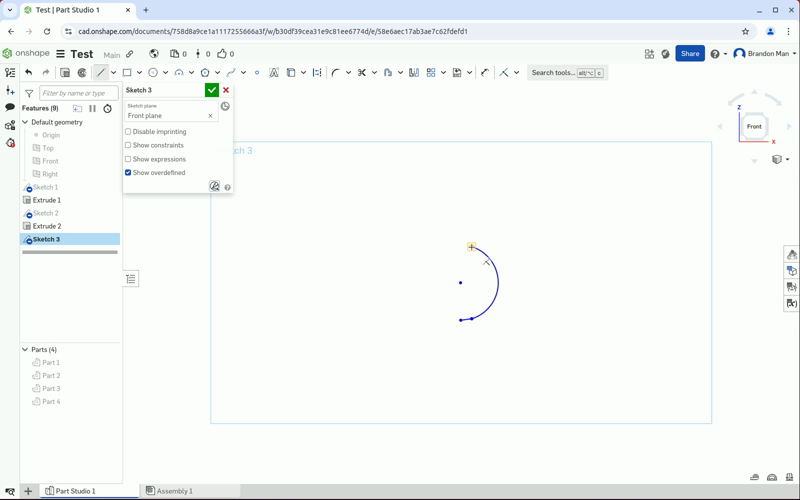
mouse_move(501, 246)
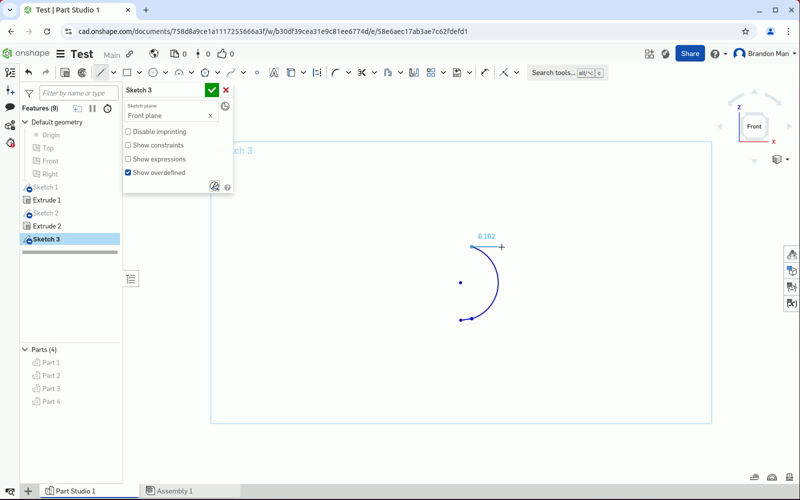
mouse_move(461, 245)
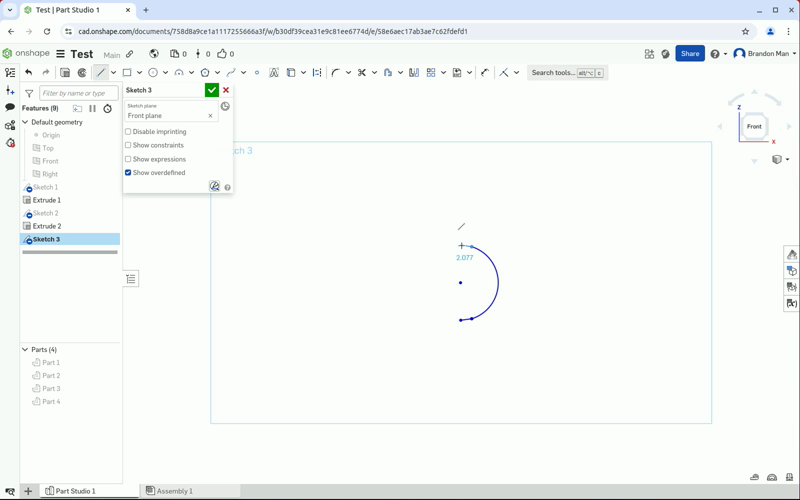
click(461, 245)
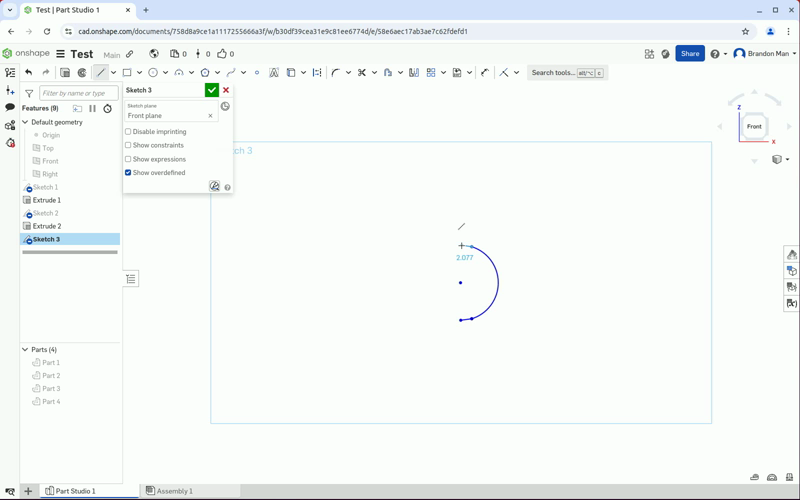
key_up(shift)
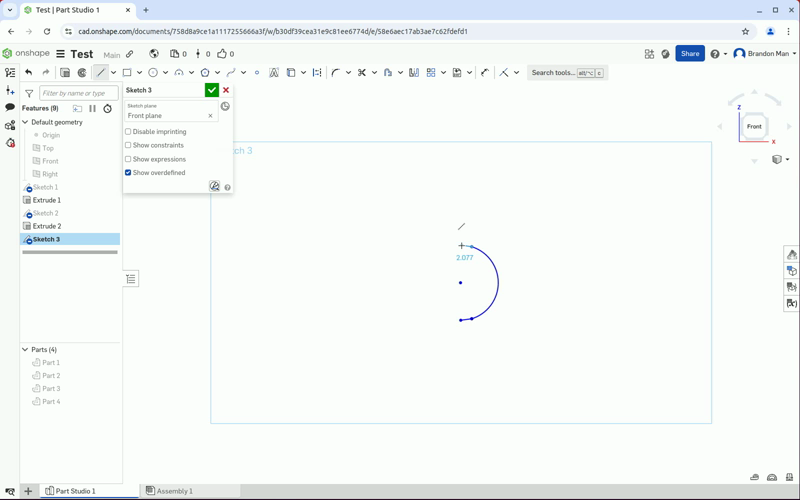
key(esc)
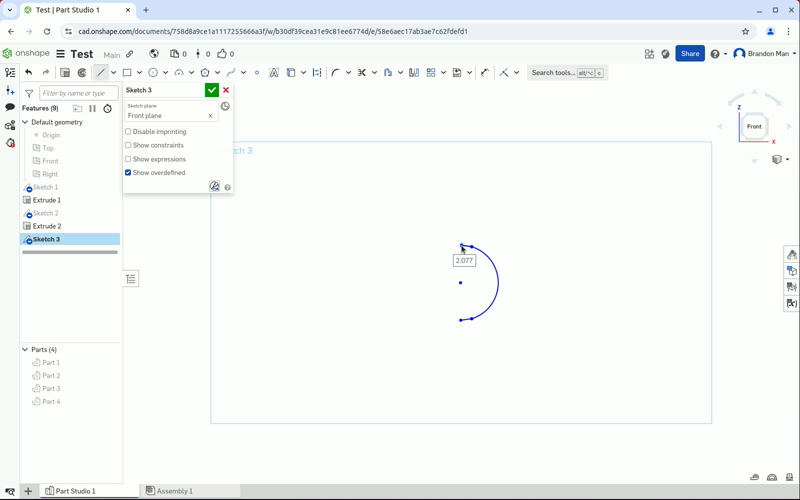
key(a)
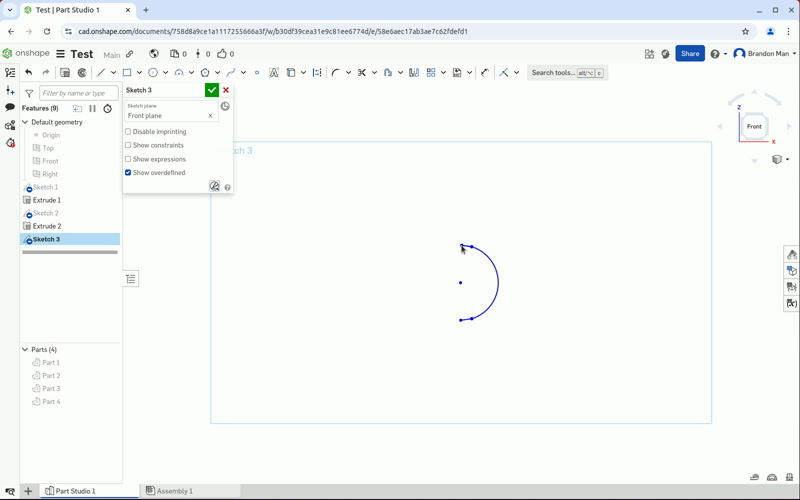
mouse_move(461, 245)
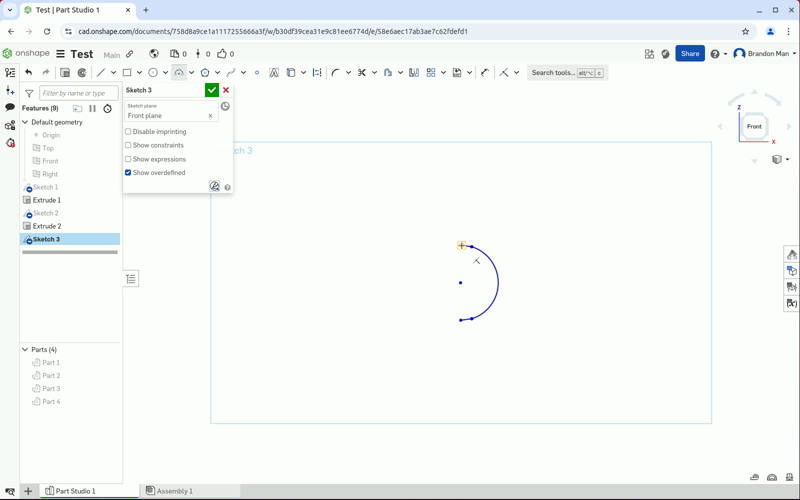
click(461, 245)
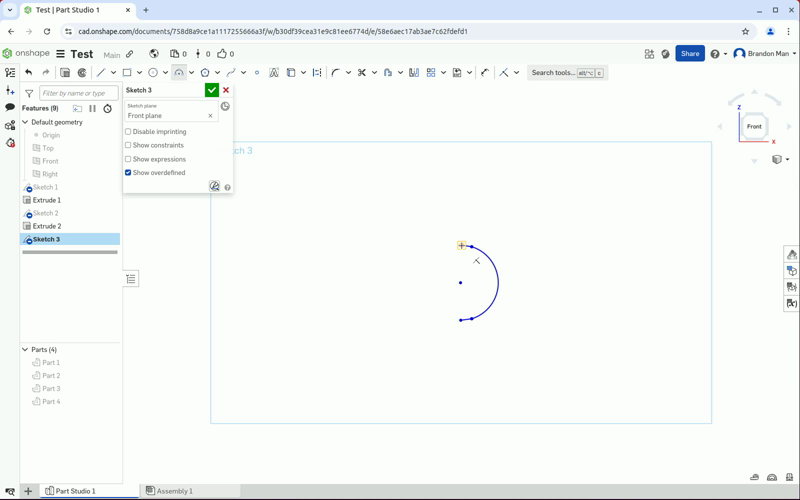
mouse_move(460, 320)
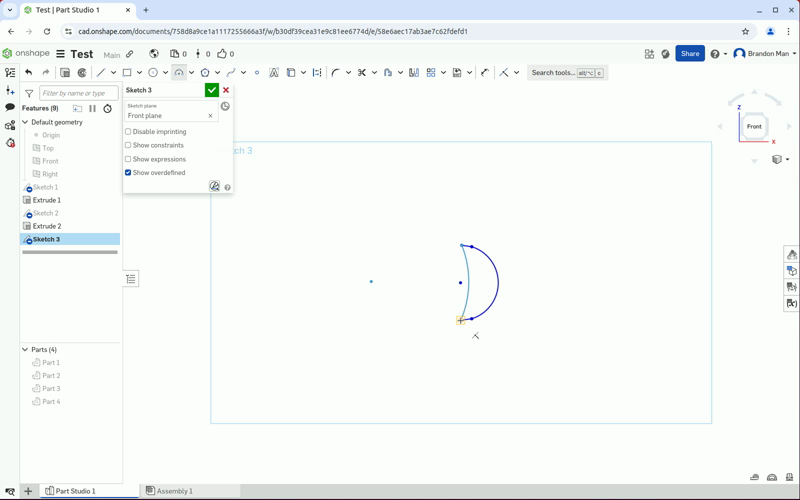
click(460, 320)
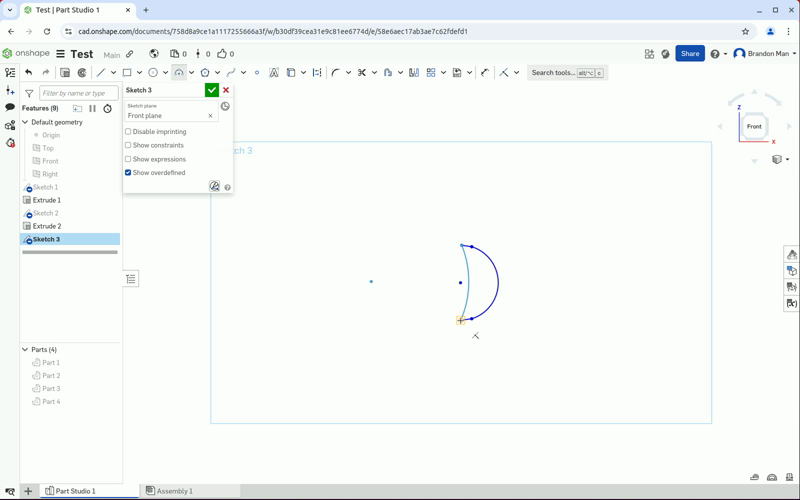
key_down(shift)
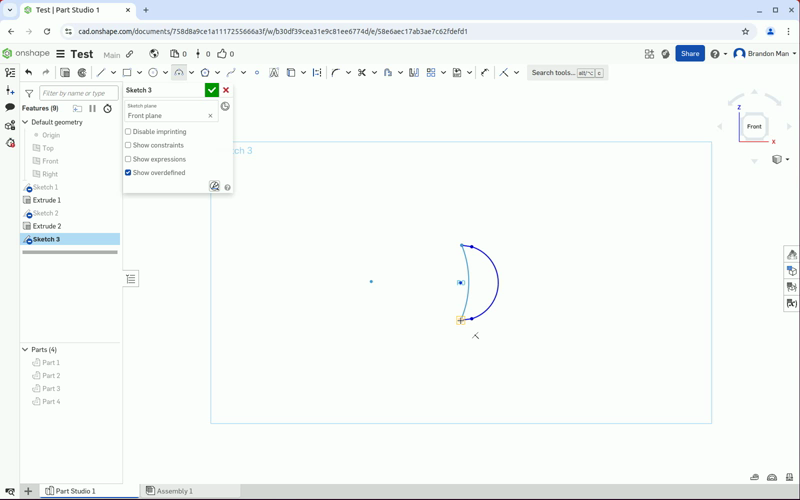
mouse_move(422, 282)
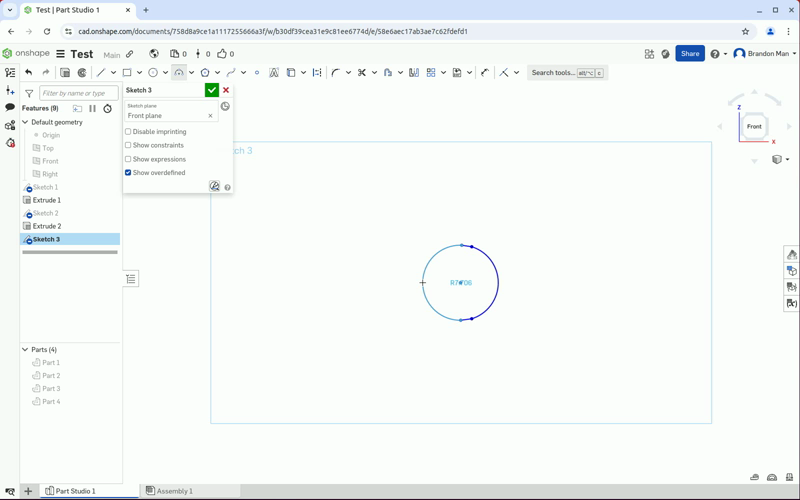
click(422, 282)
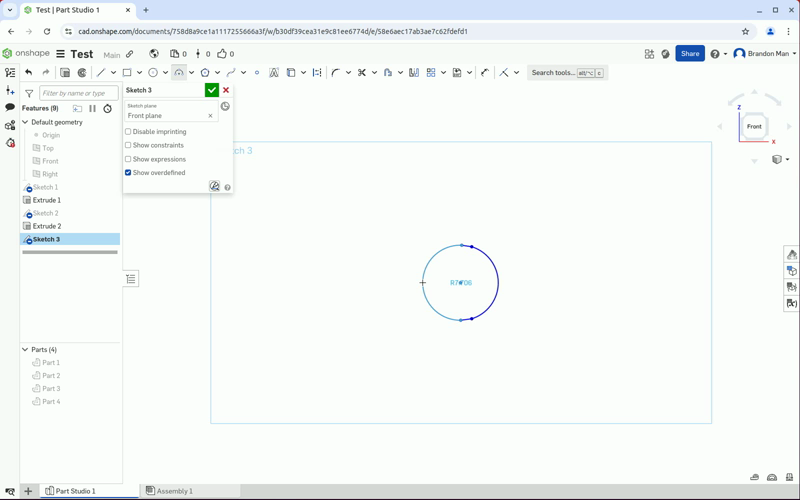
key_up(shift)
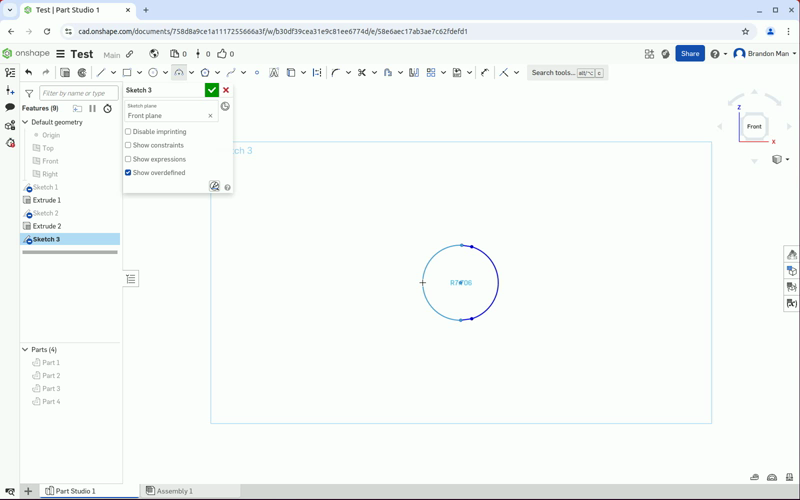
key(esc)
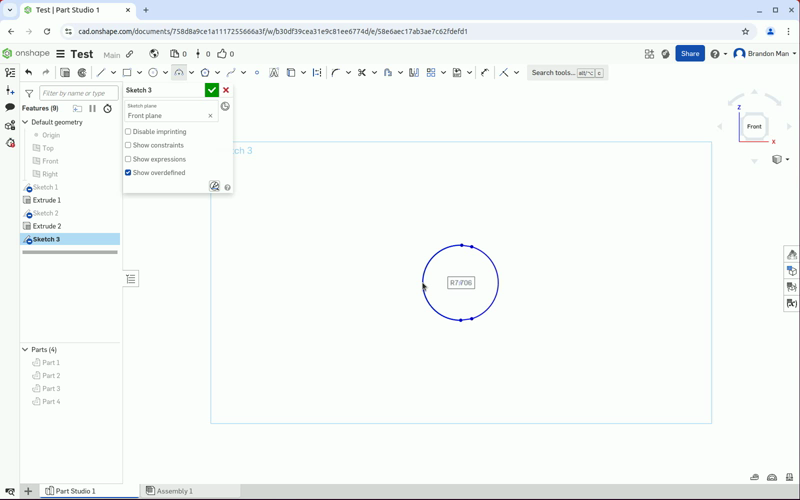
key(c)
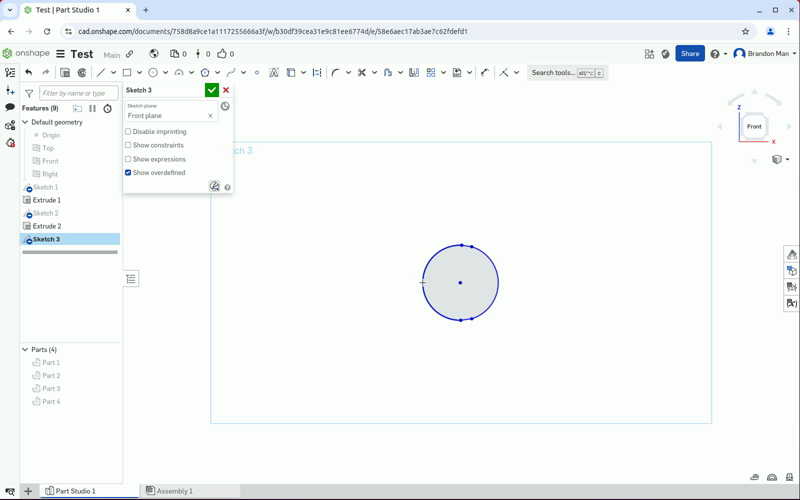
key_down(shift)
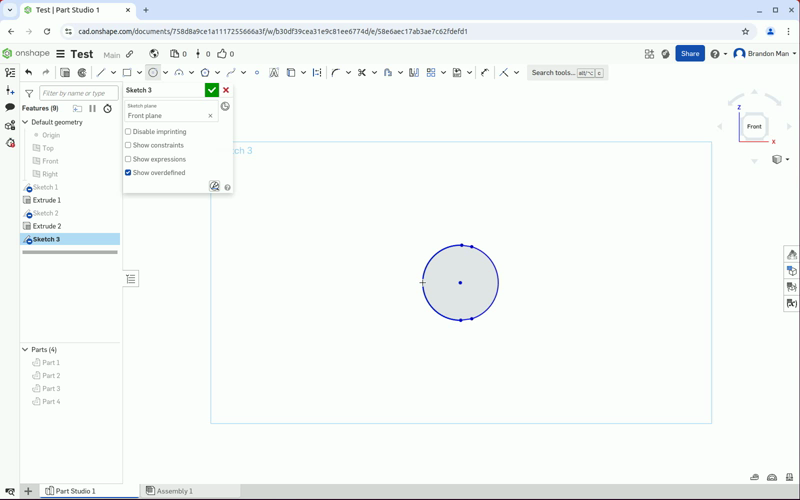
mouse_move(460, 282)
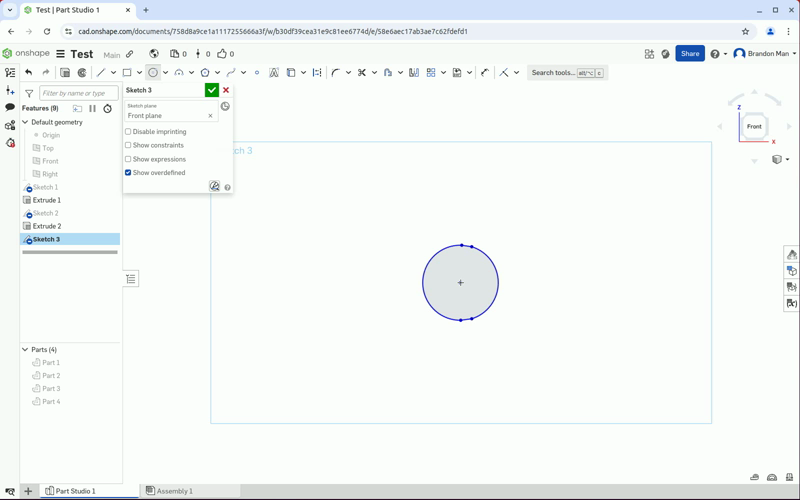
click(460, 282)
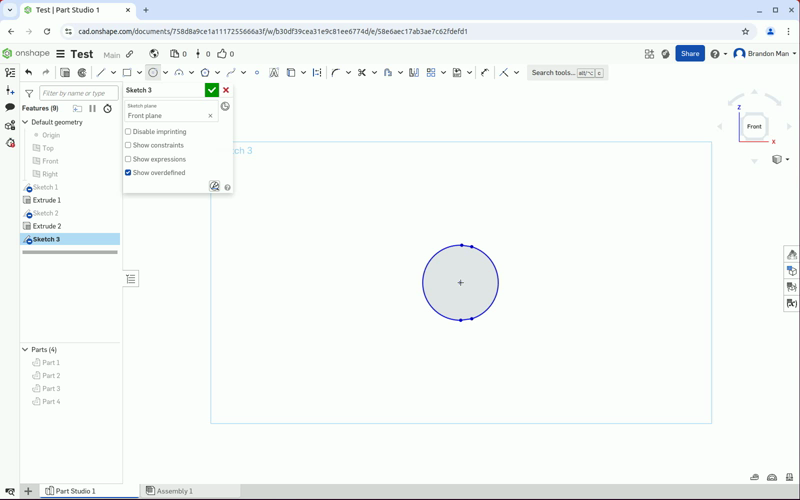
key_up(shift)
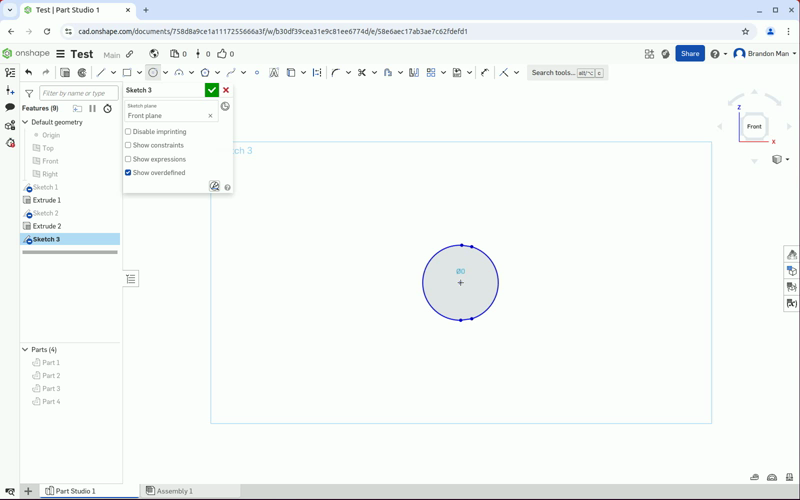
mouse_move(489, 282)
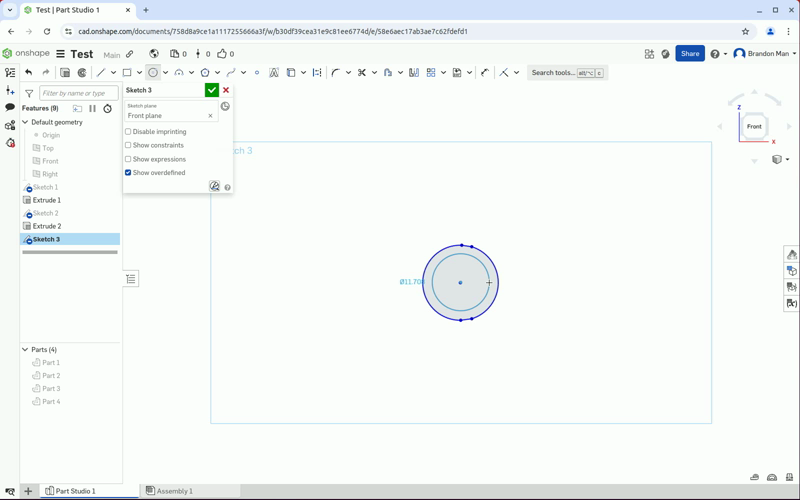
click(489, 282)
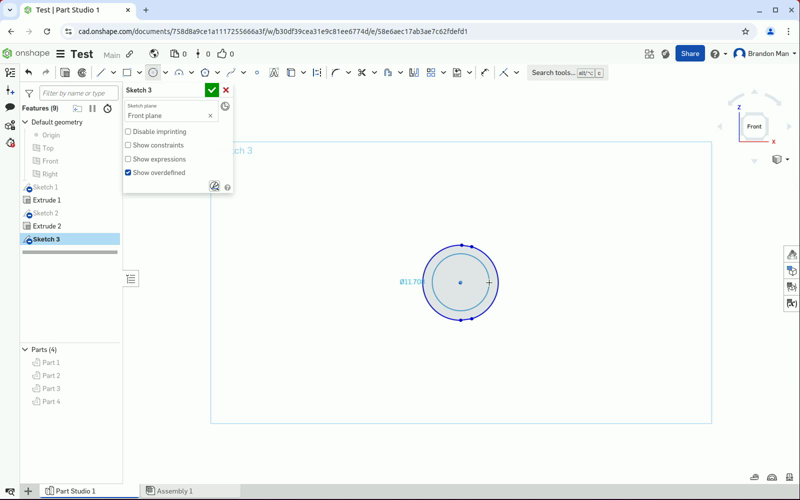
key(esc)
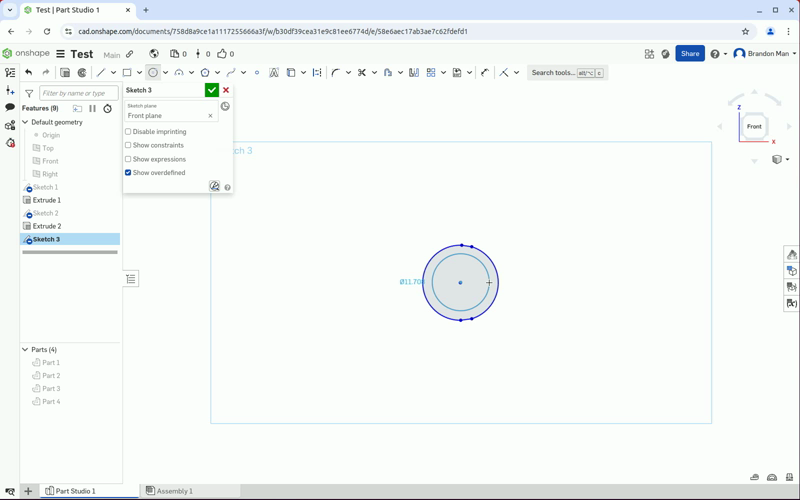
mouse_move(479, 311)
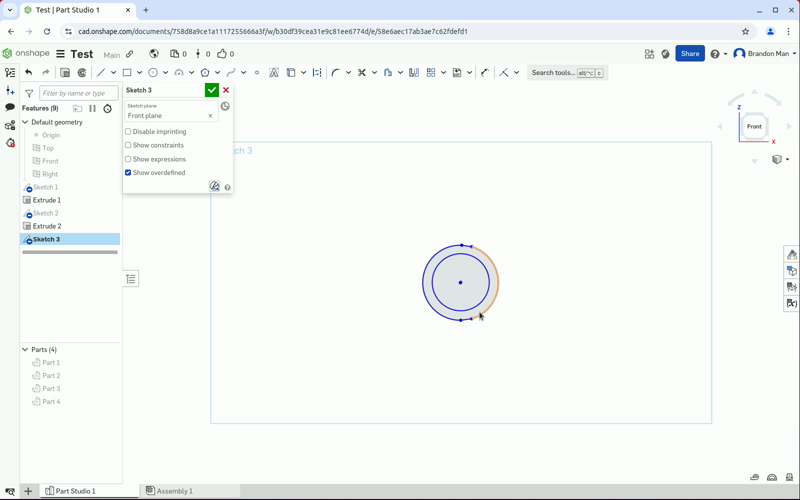
click(479, 311)
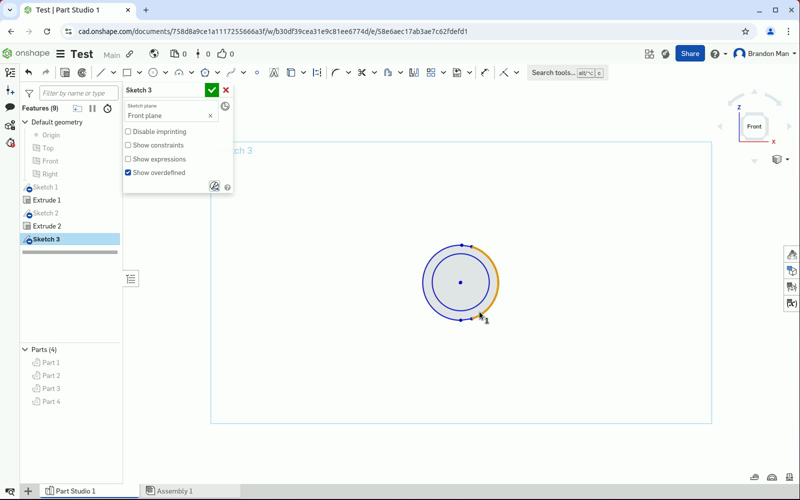
mouse_move(73, 352)
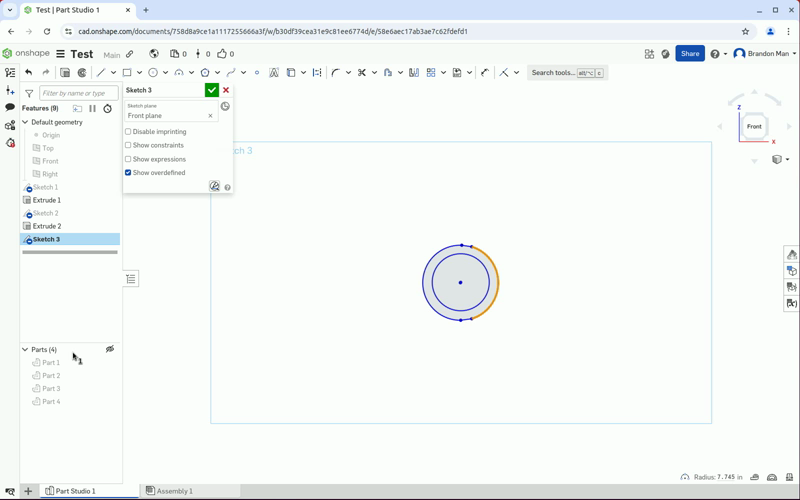
key(shift+y)
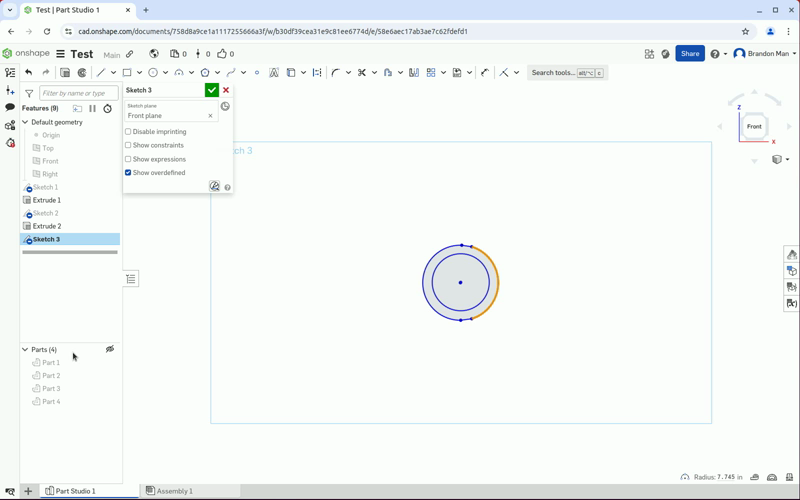
key(shift+e)
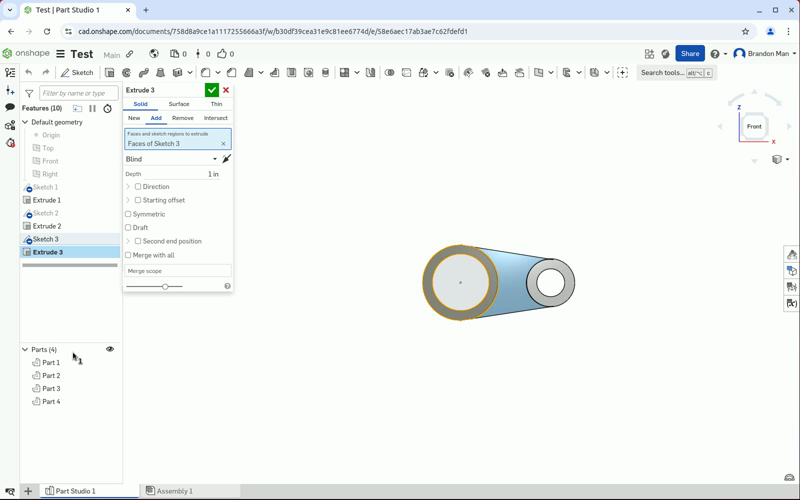
mouse_move(143, 106)
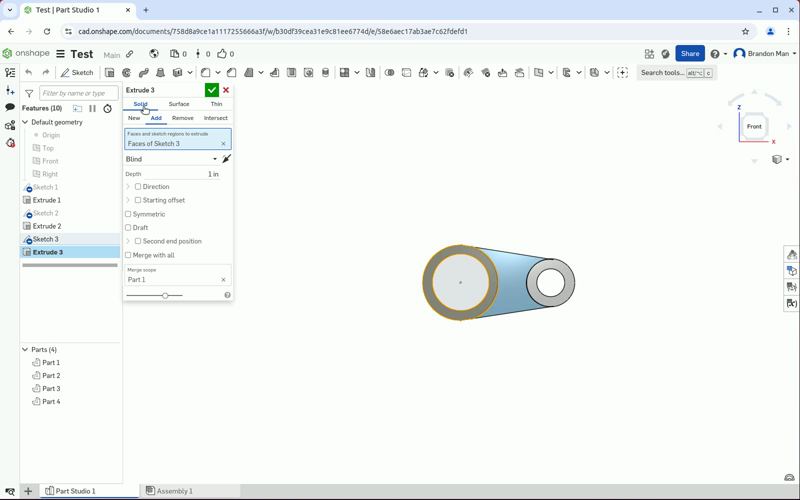
click(143, 106)
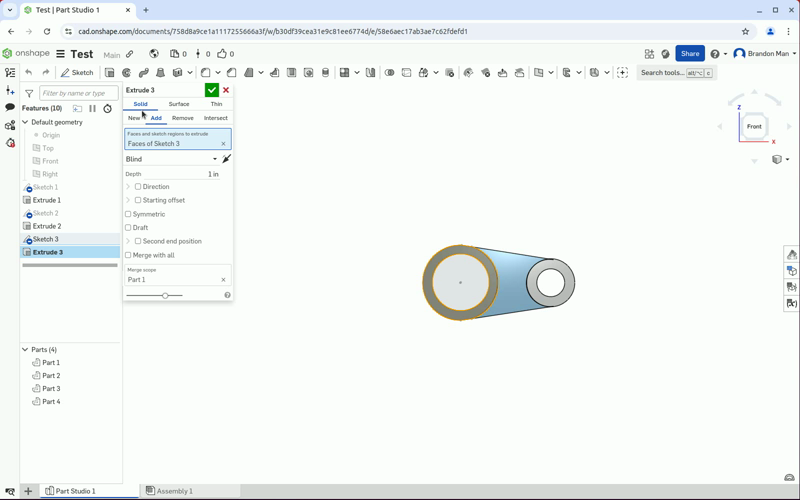
mouse_move(137, 120)
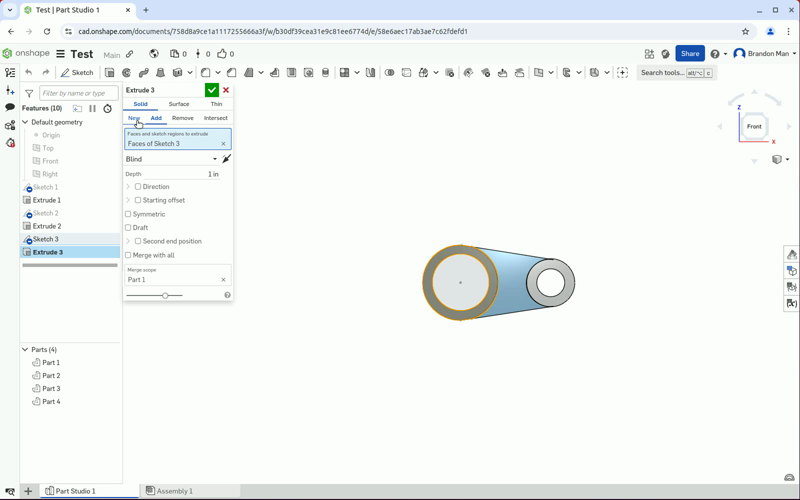
click(137, 120)
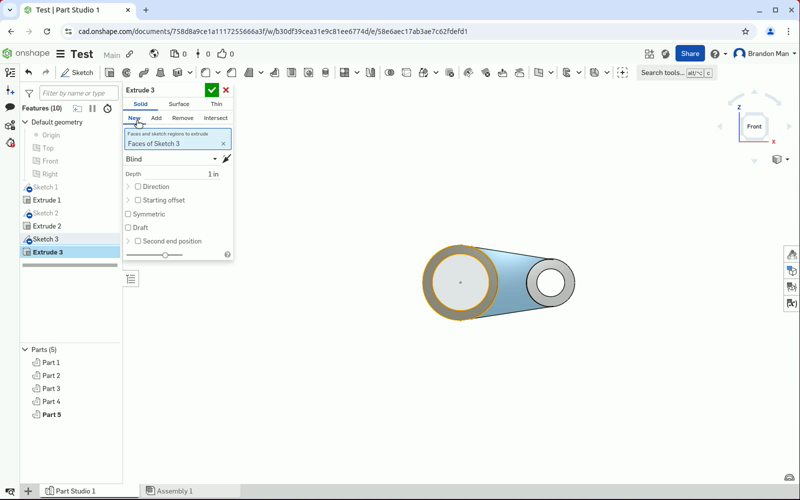
key(tab, 4)
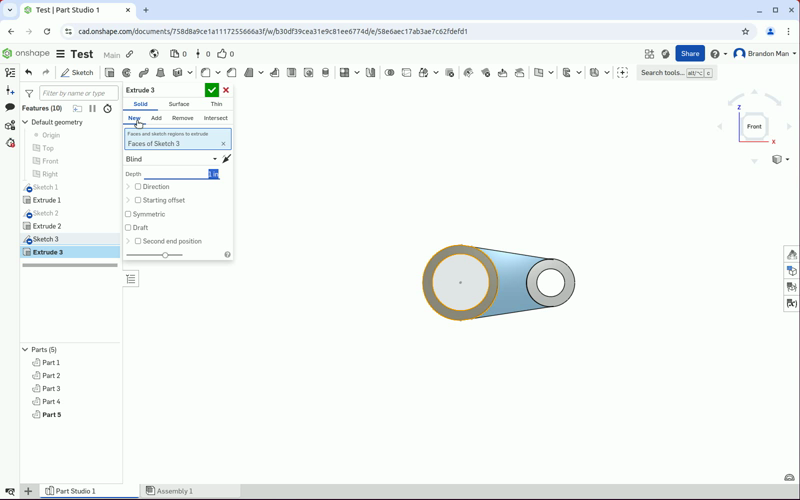
text(11.554)
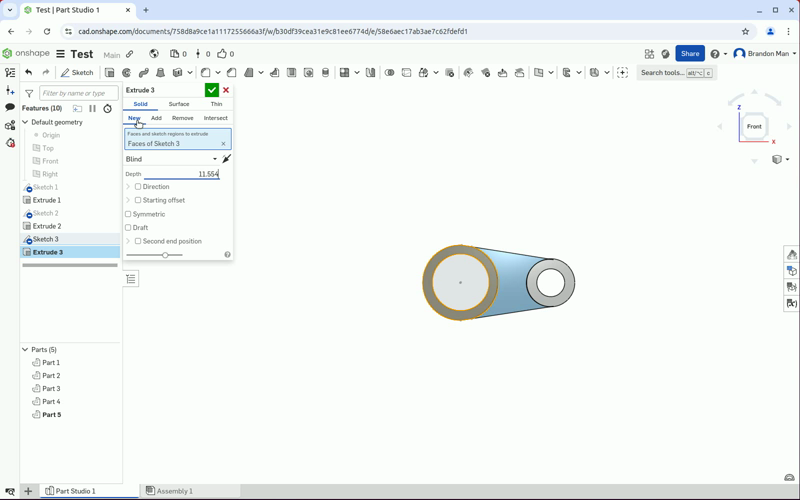
key(enter)
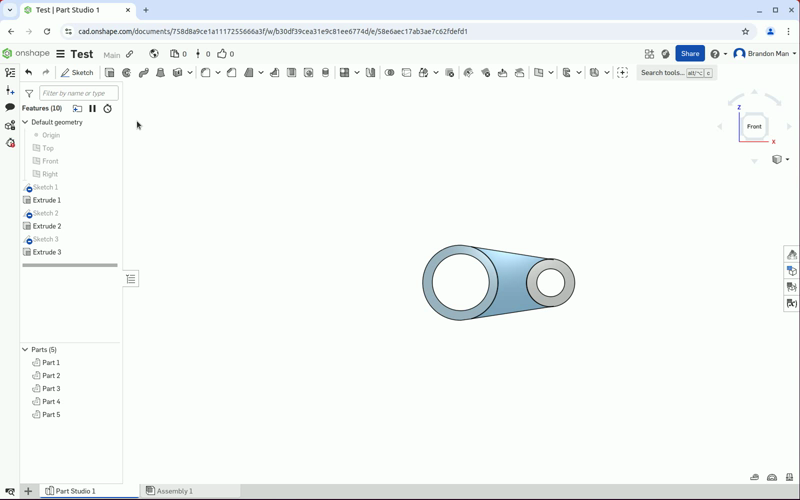
key(shift+h)
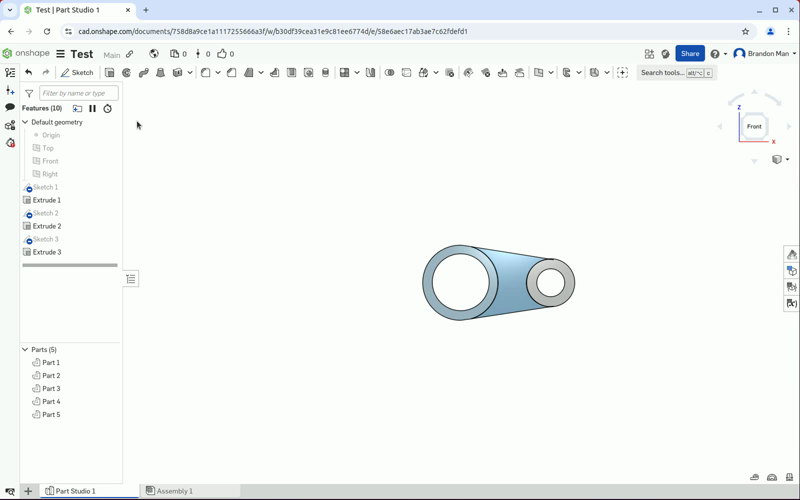
key(shift+h)
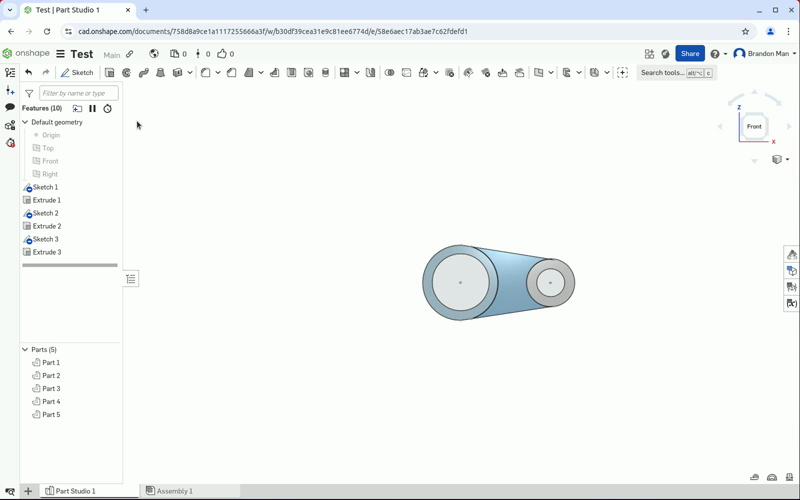
key(shift+7)
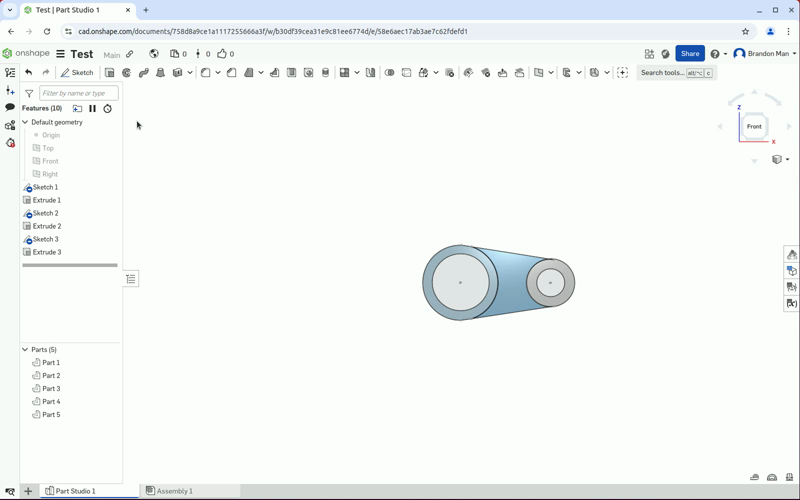
key(left, 2)
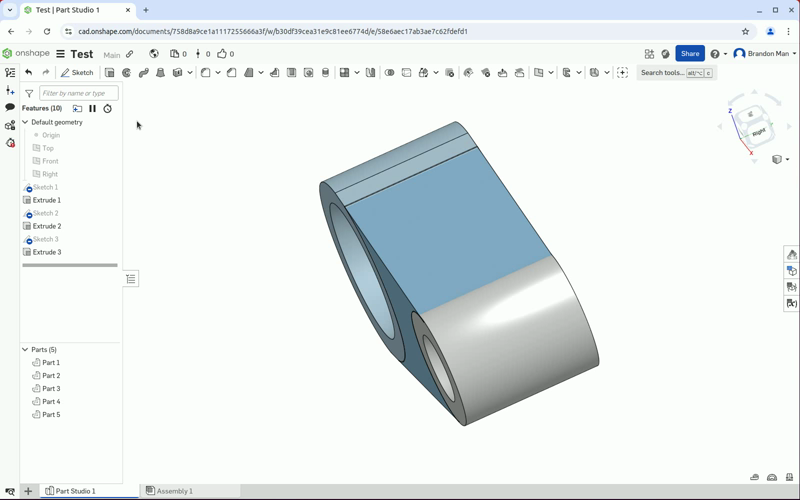
key(down, 2)
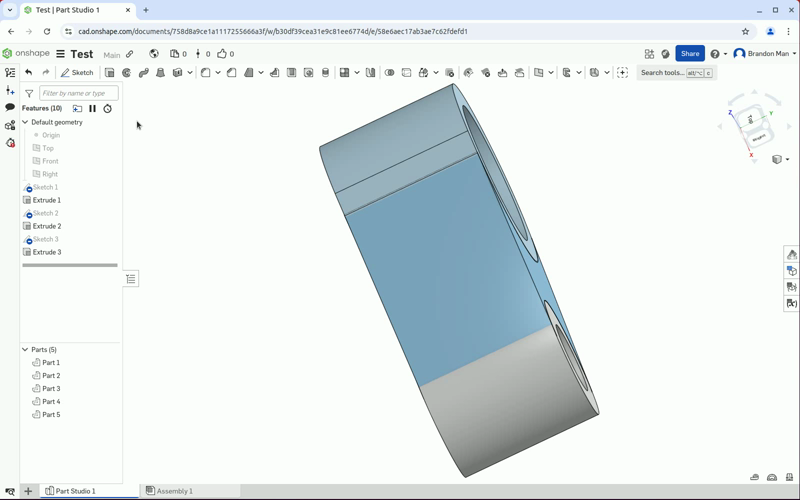
key(up, 2)
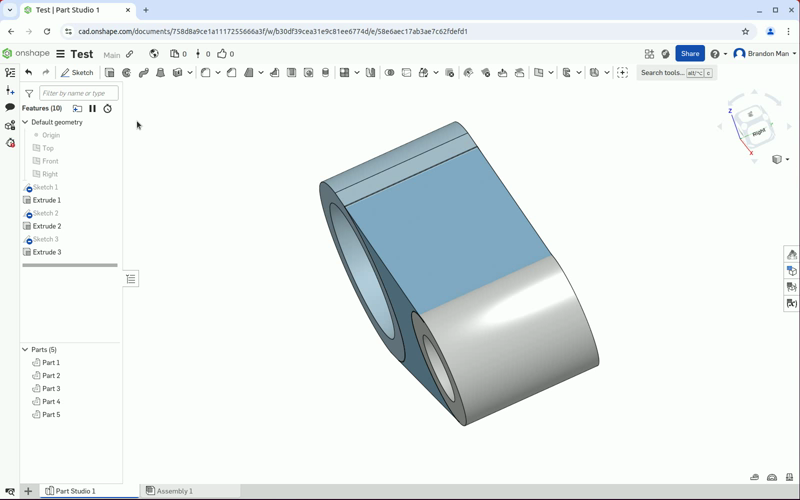
key(right, 2)
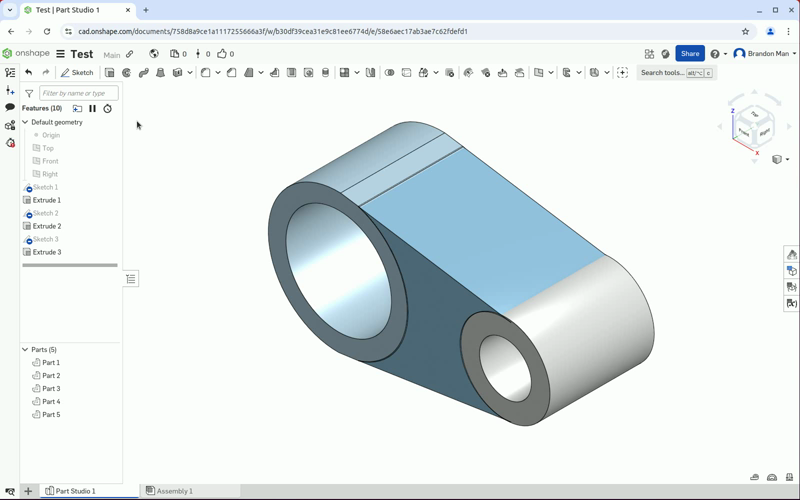
mouse_move(73, 189)
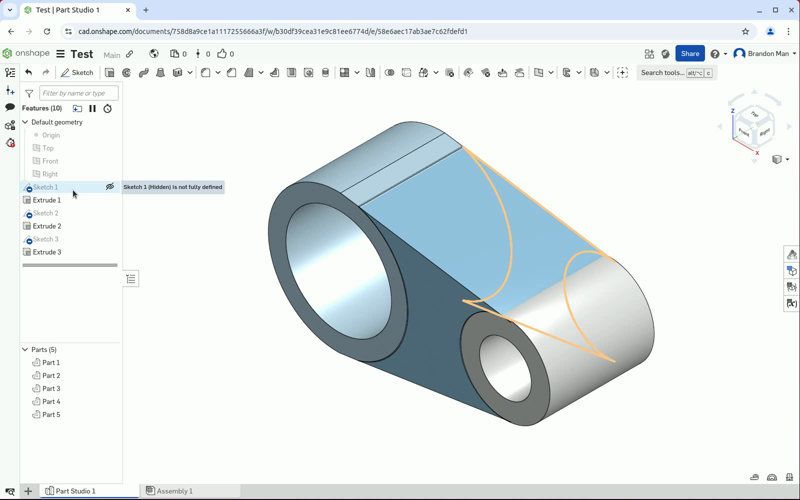
click(73, 189)